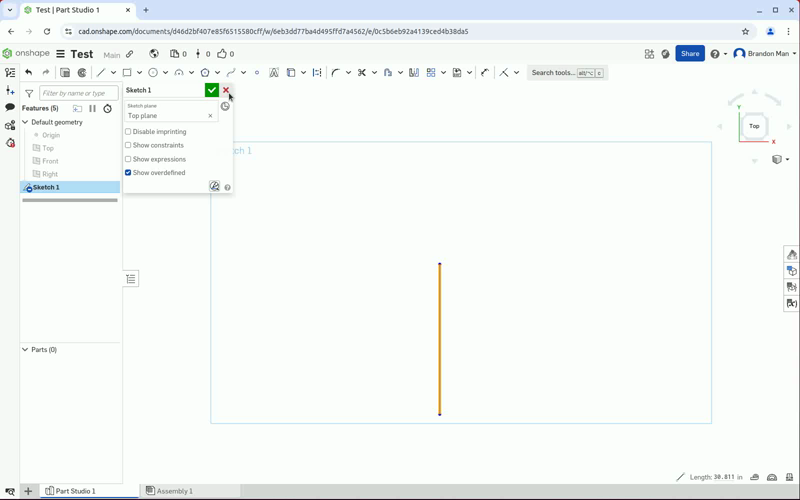
key(shift+h)
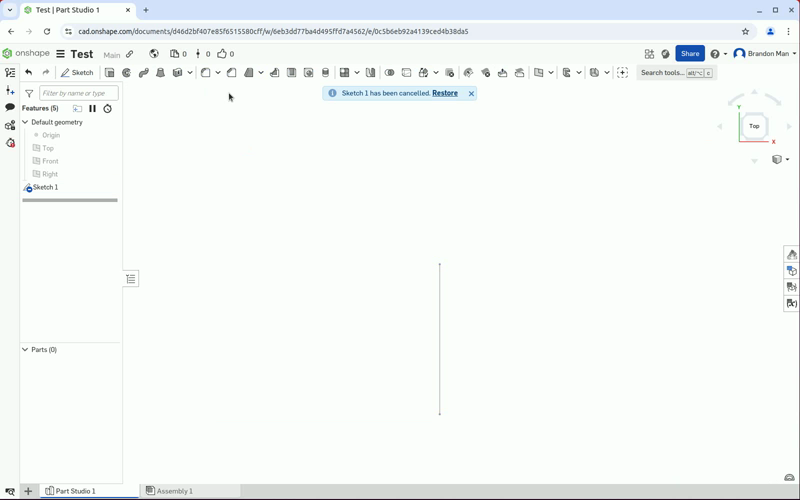
key(shift+s)
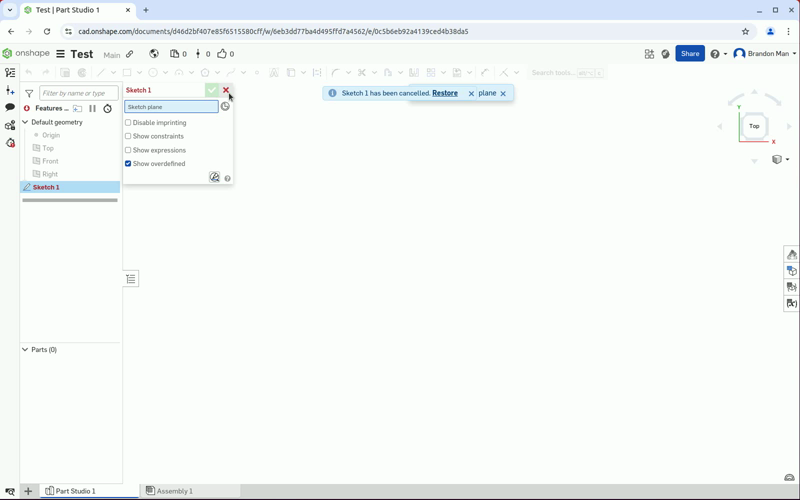
mouse_move(73, 150)
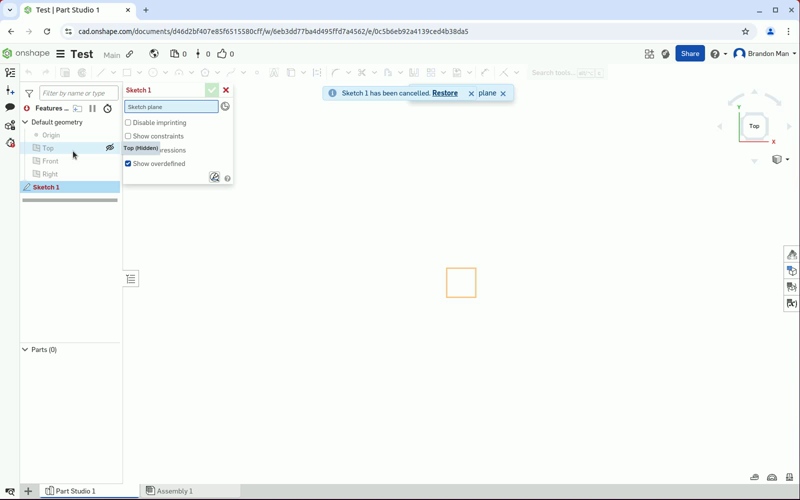
click(73, 150)
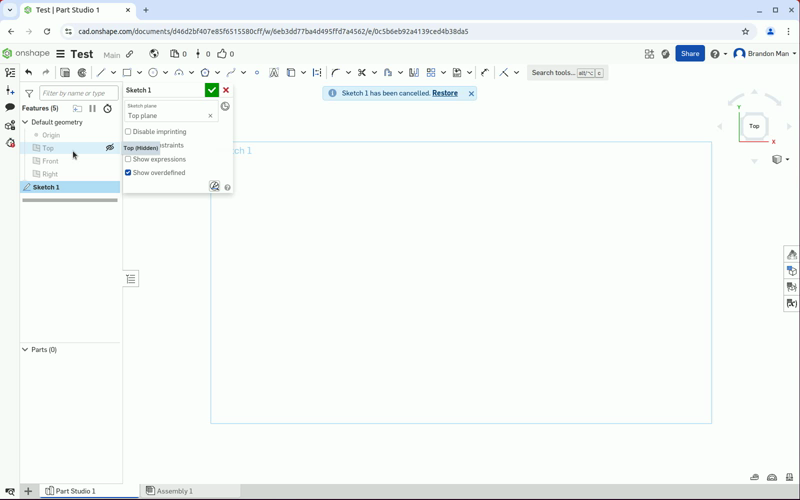
mouse_move(73, 352)
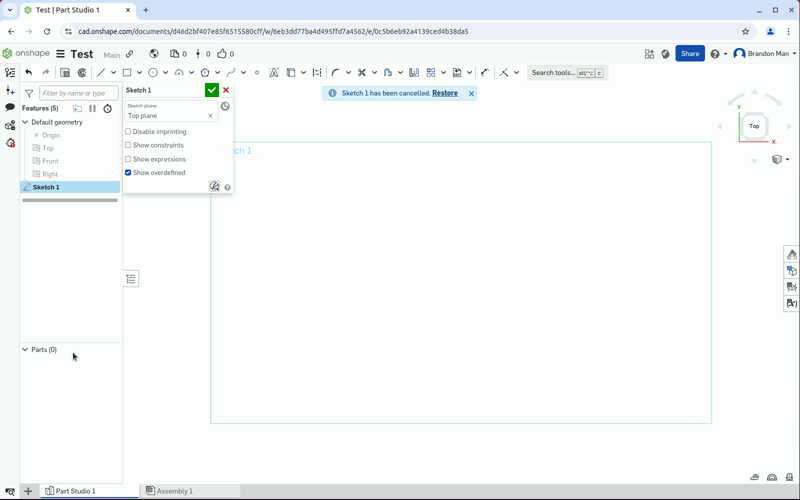
key(y)
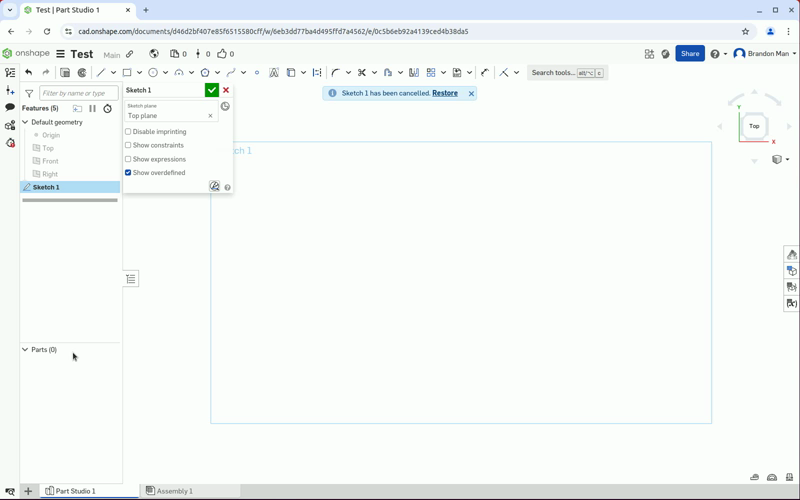
key(l)
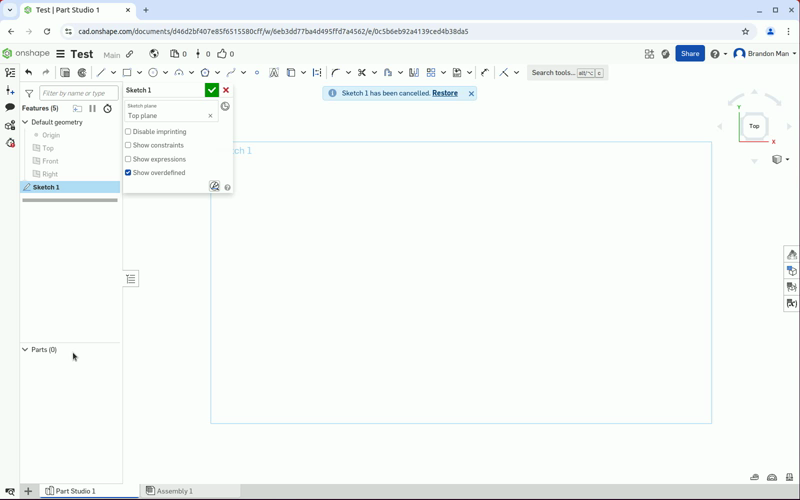
key_down(shift)
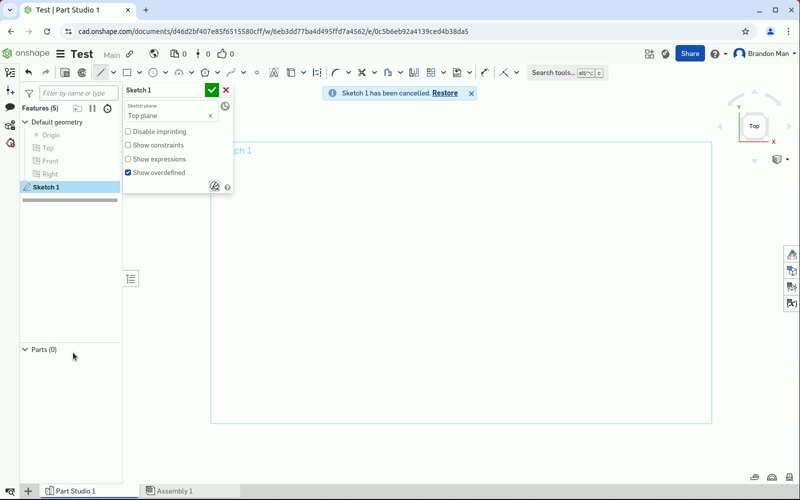
mouse_move(348, 391)
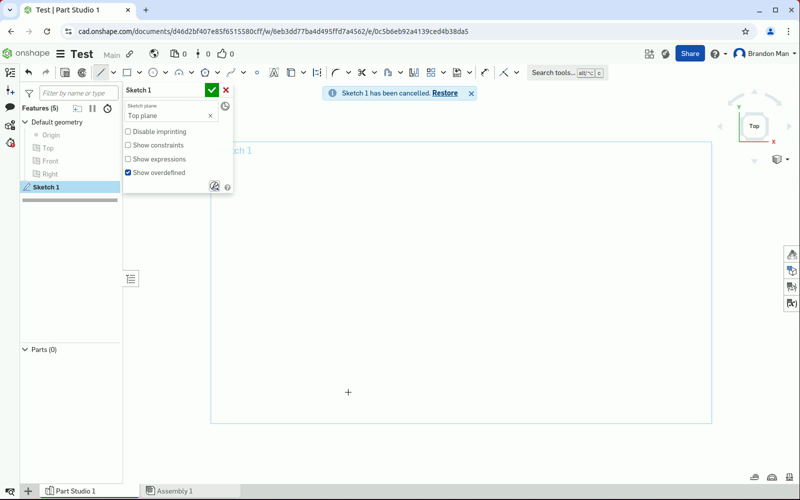
click(348, 391)
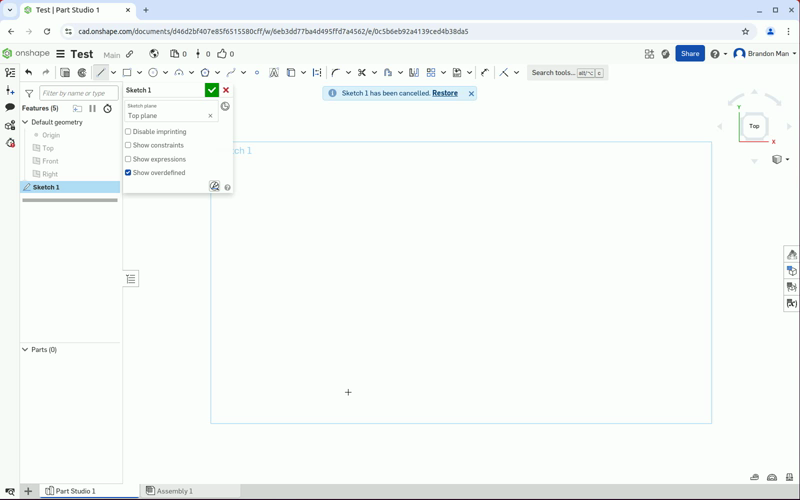
key_up(shift)
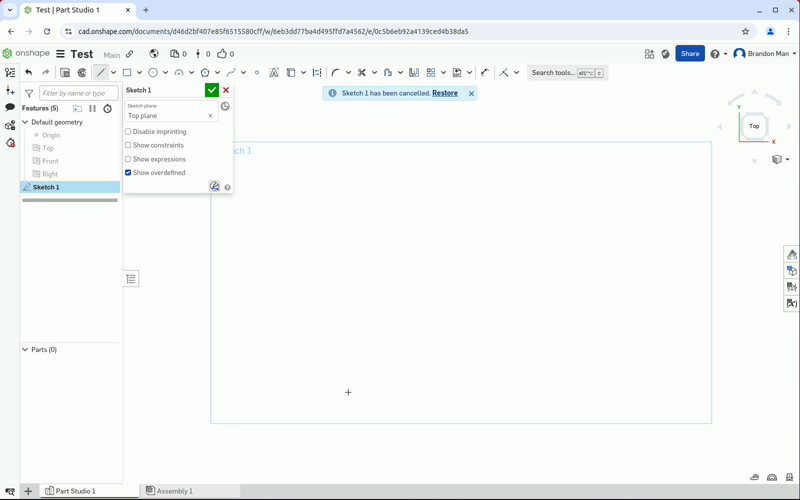
key_down(shift)
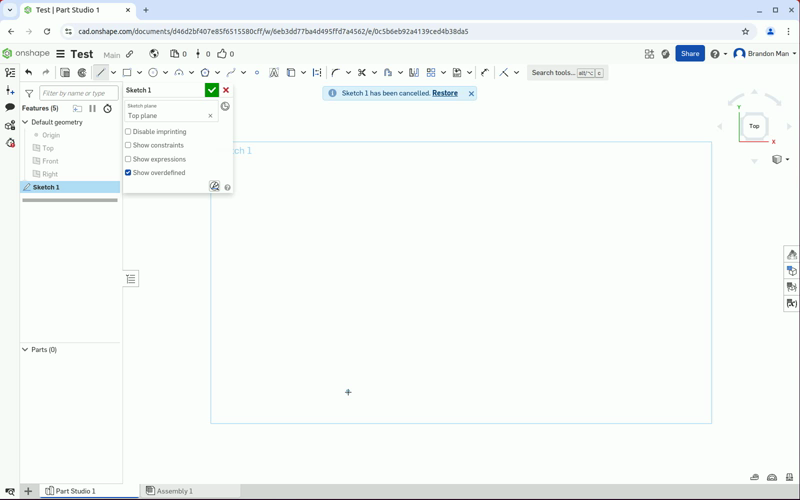
mouse_move(562, 391)
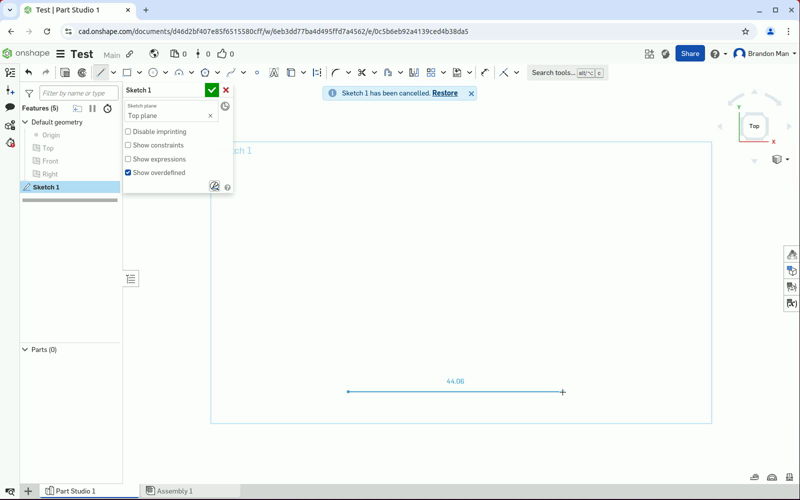
click(562, 391)
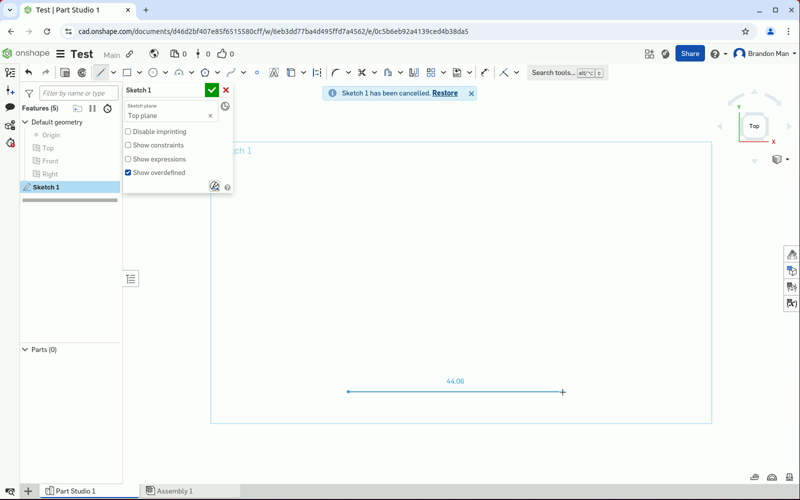
key_up(shift)
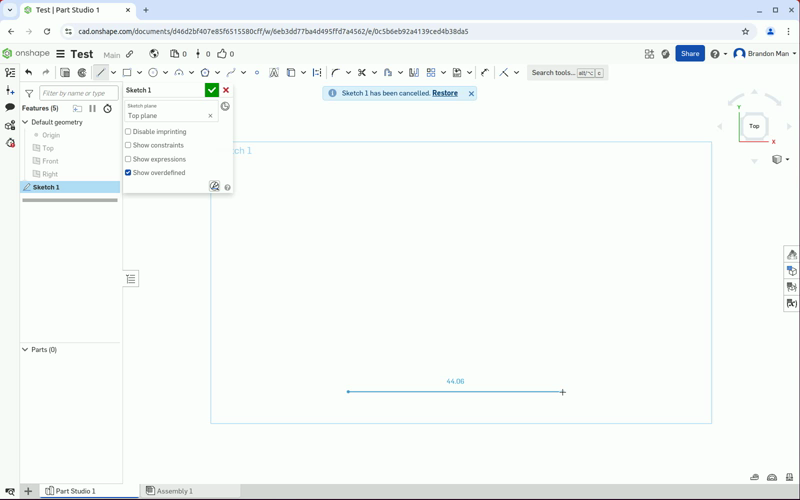
key_down(shift)
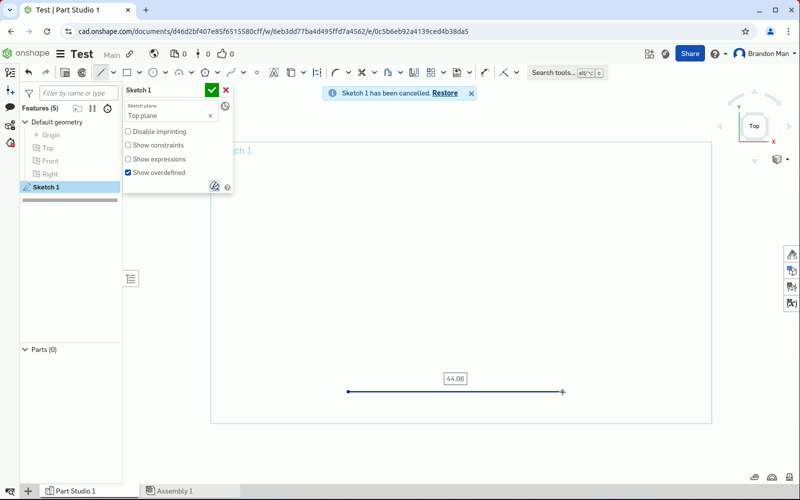
mouse_move(562, 283)
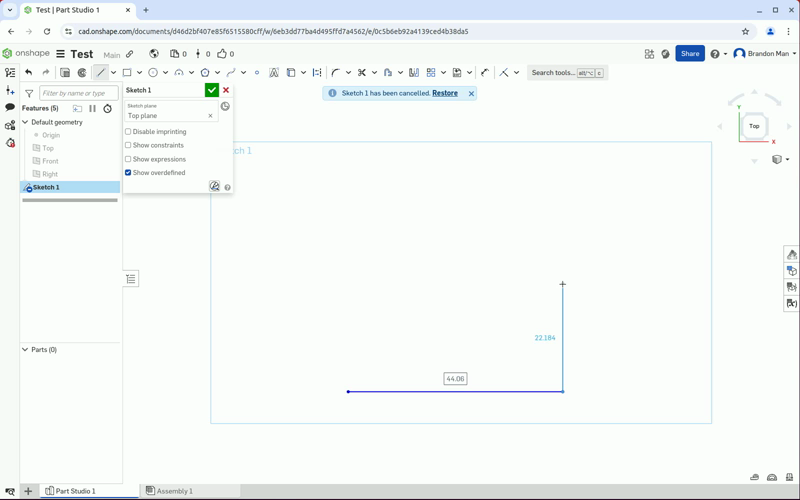
click(562, 283)
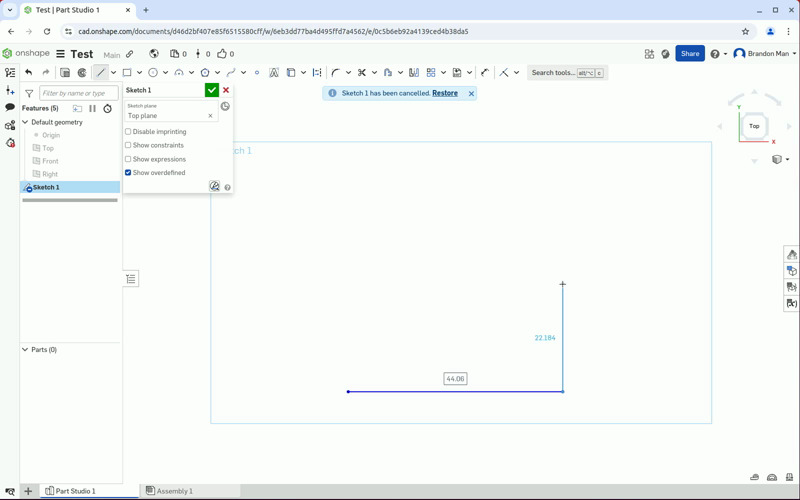
key_up(shift)
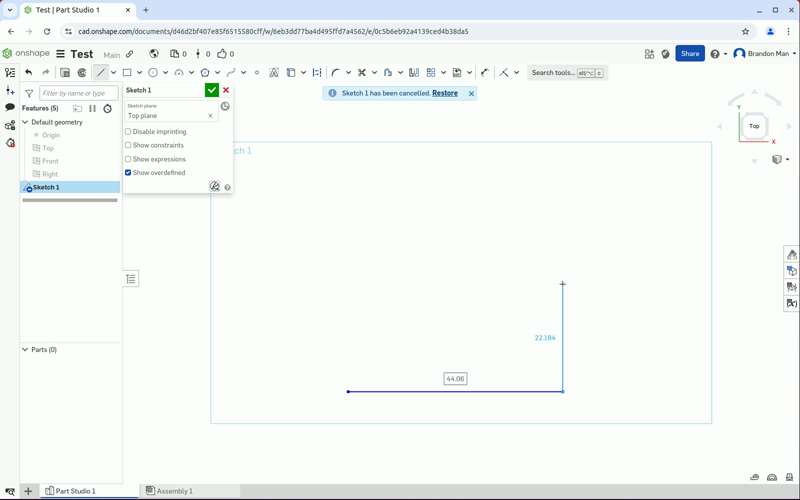
key_down(shift)
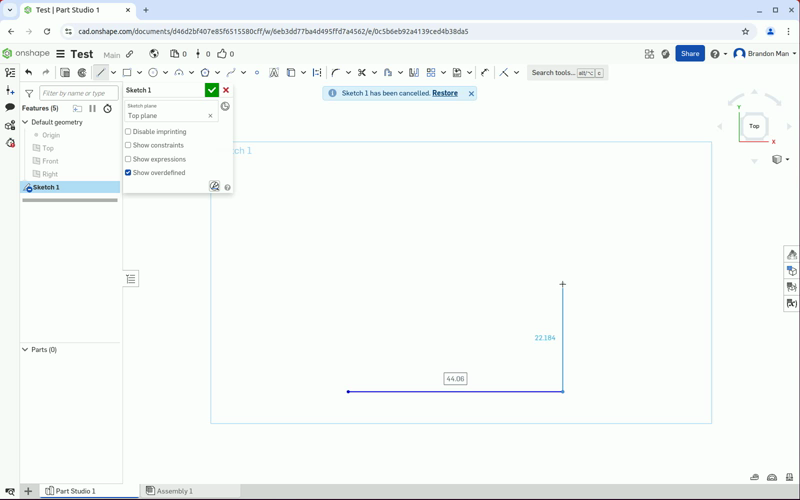
mouse_move(348, 283)
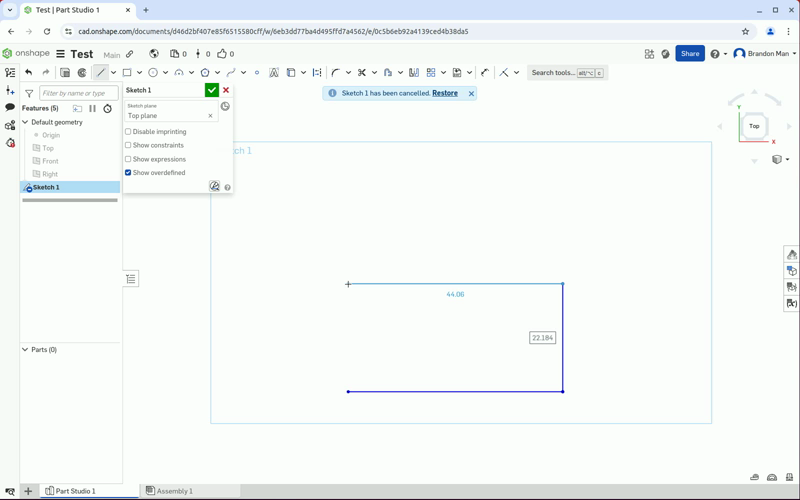
click(348, 283)
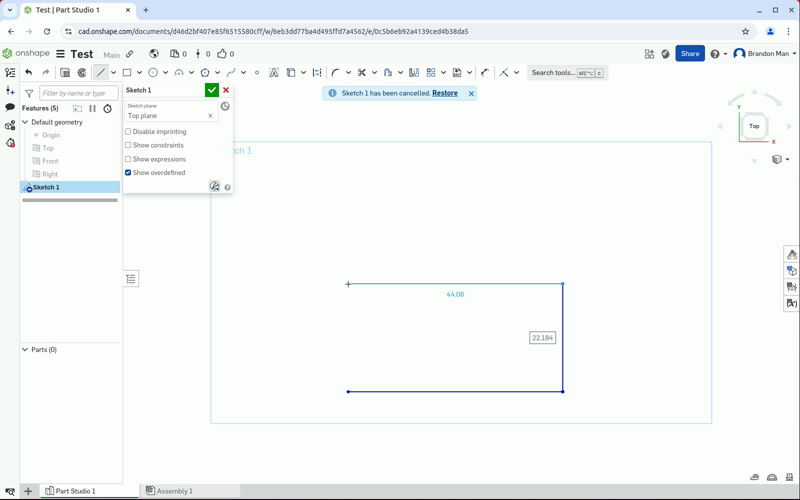
key_up(shift)
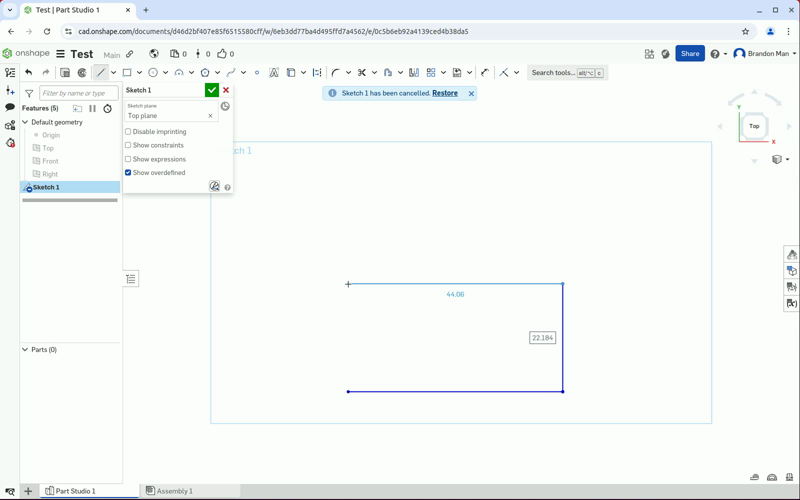
key_down(shift)
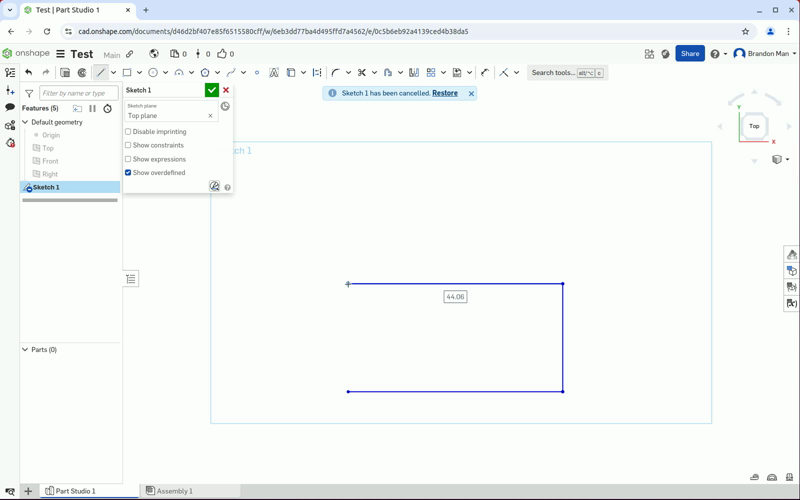
mouse_move(348, 391)
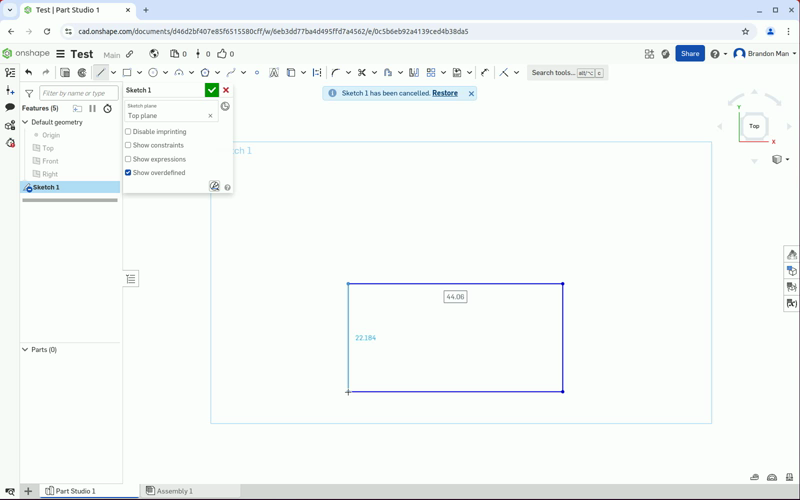
key_up(shift)
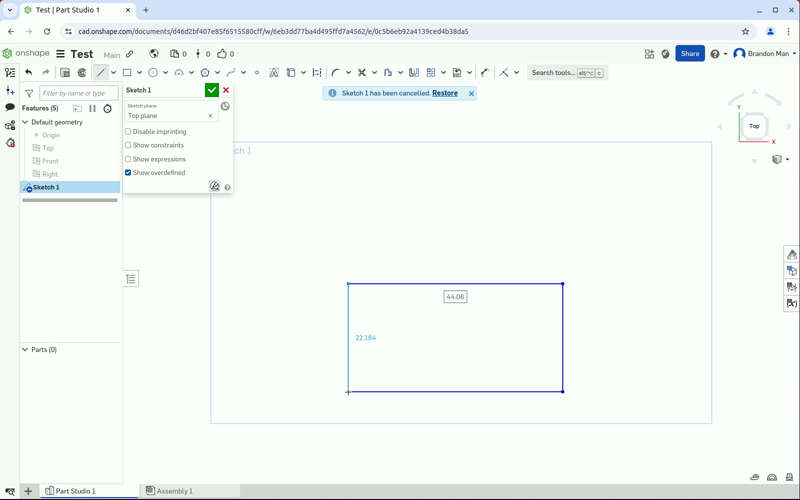
click(348, 391)
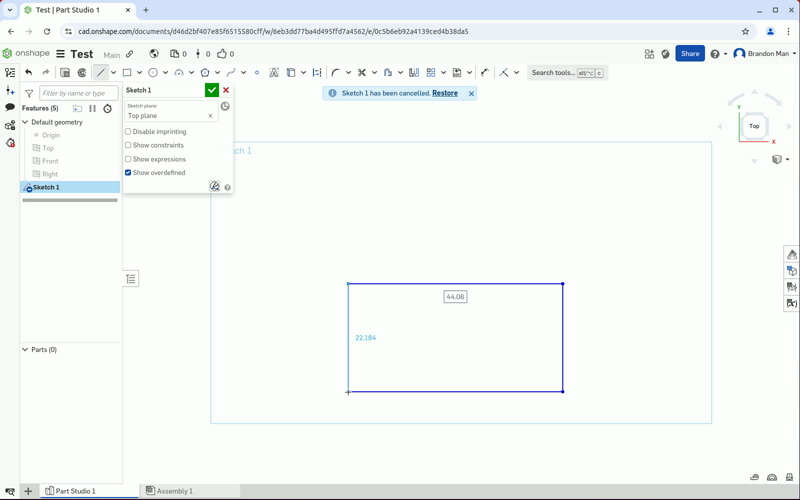
key(esc)
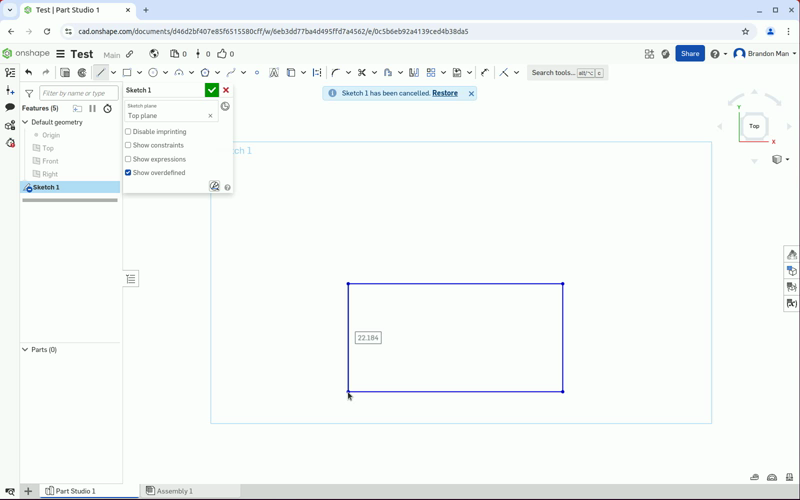
mouse_move(473, 306)
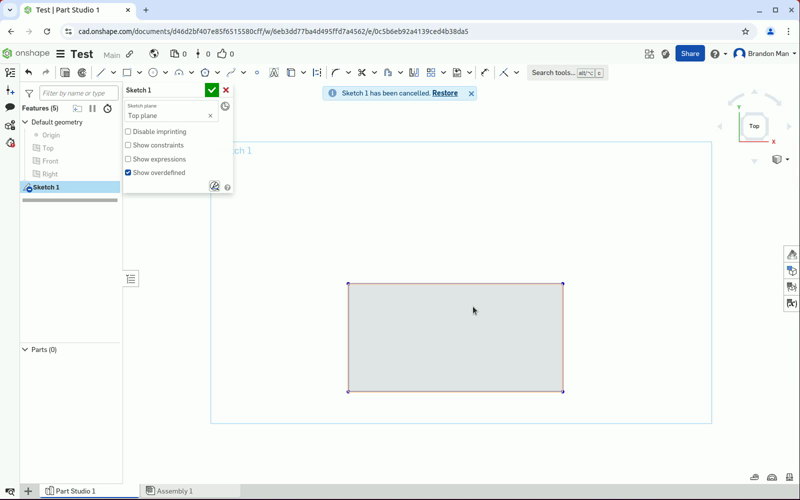
click(473, 306)
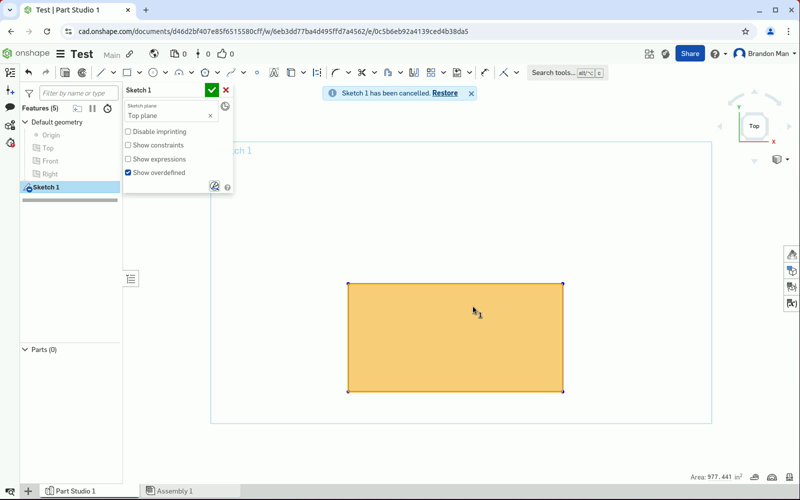
mouse_move(73, 352)
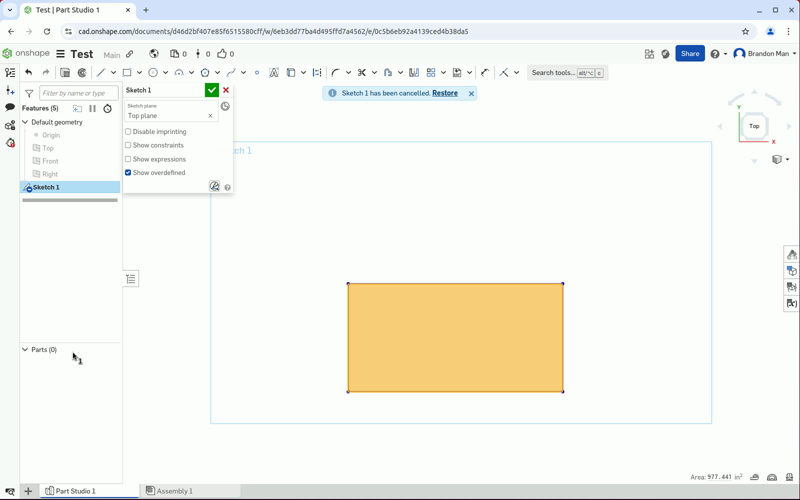
key(shift+y)
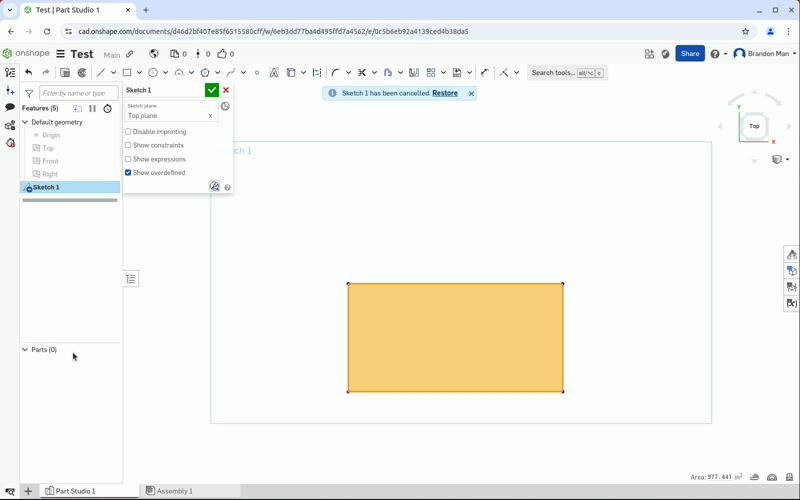
key(shift+e)
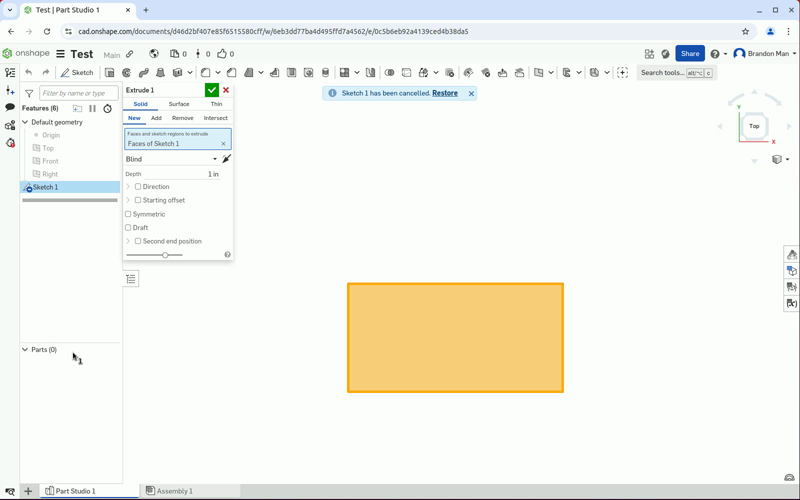
mouse_move(143, 106)
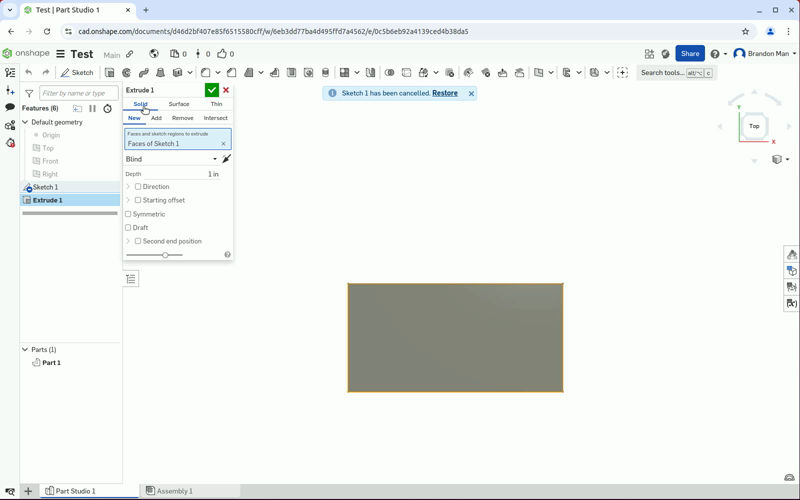
click(143, 106)
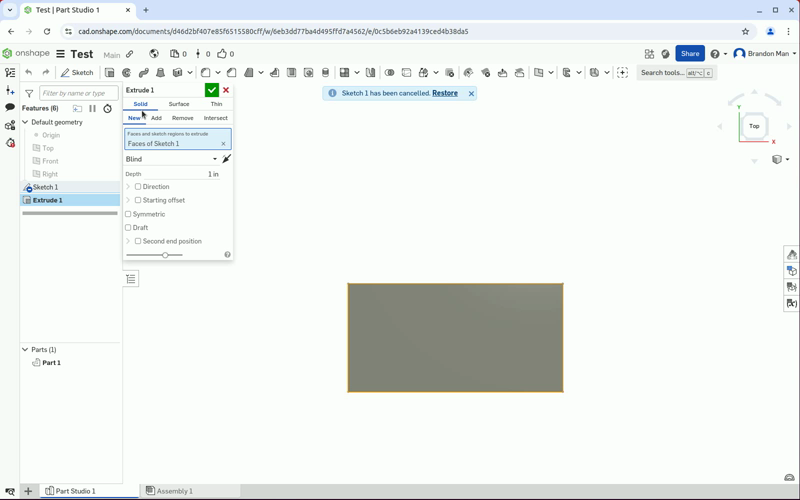
mouse_move(137, 120)
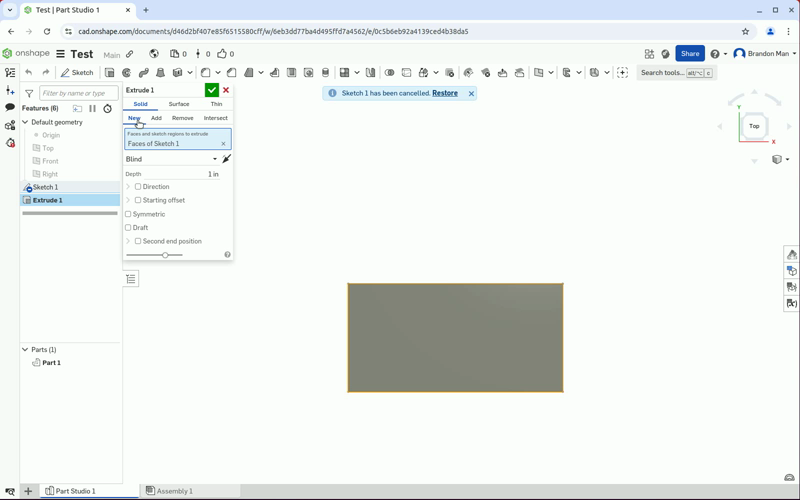
click(137, 120)
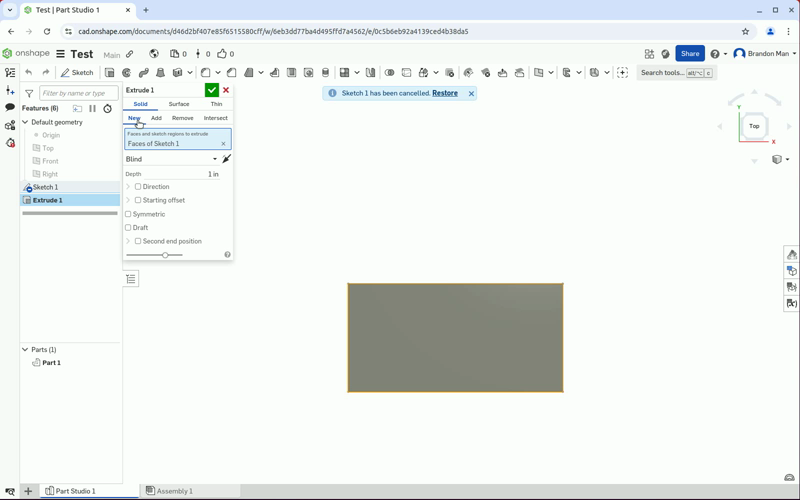
key(tab, 4)
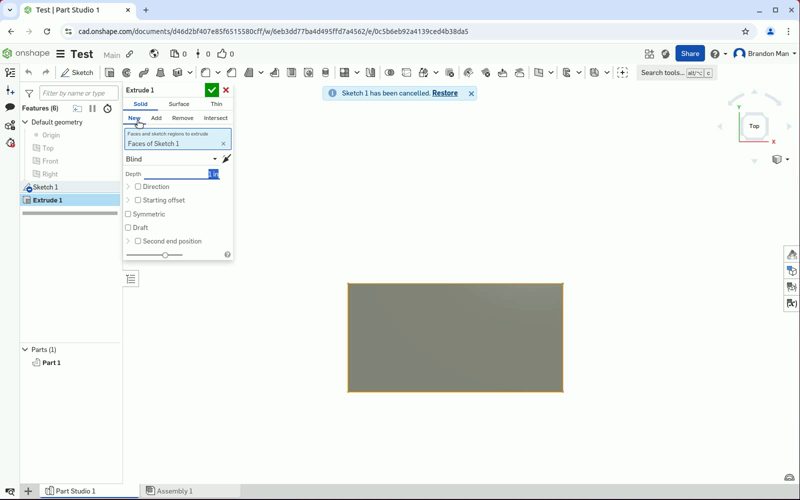
text(5.055)
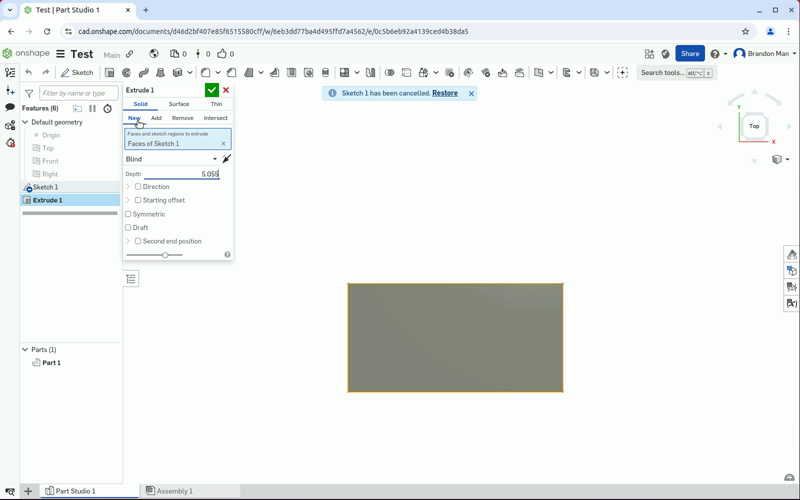
key(enter)
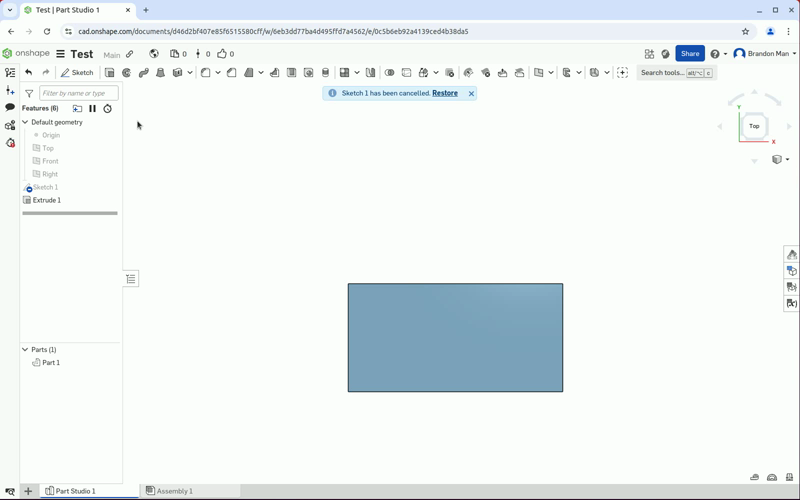
key(shift+h)
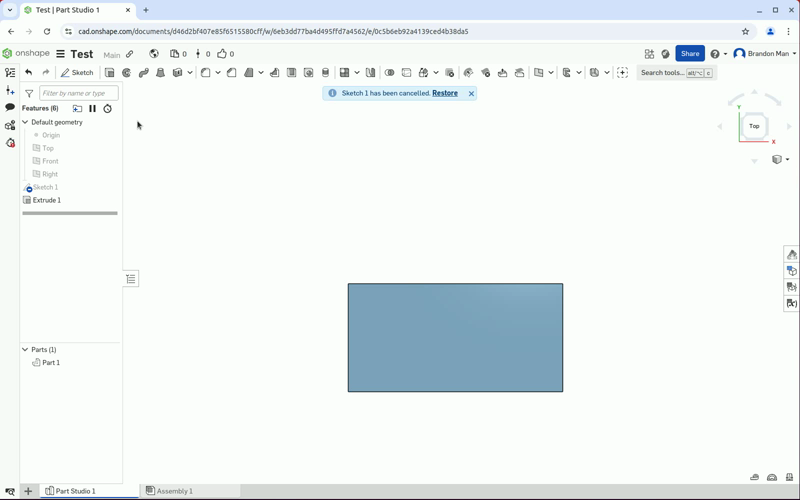
key(shift+h)
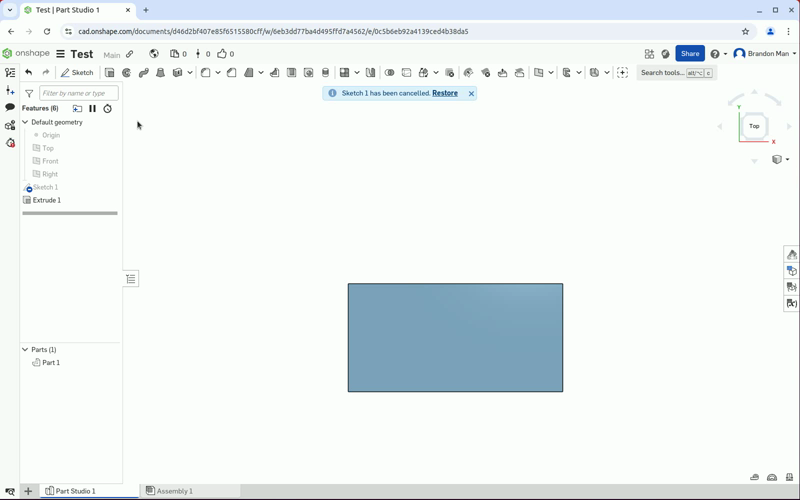
mouse_move(73, 189)
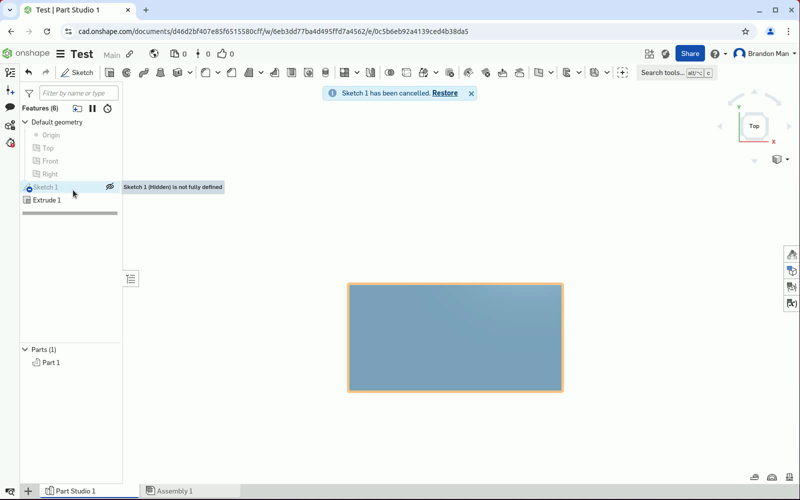
click(73, 189)
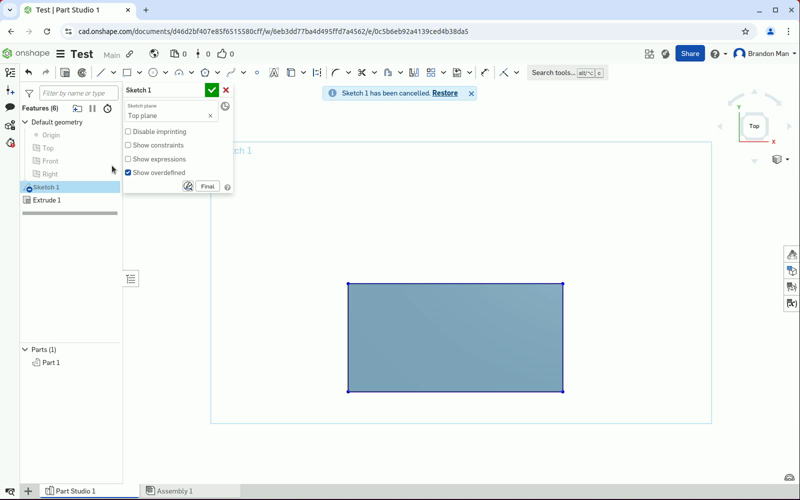
mouse_move(229, 92)
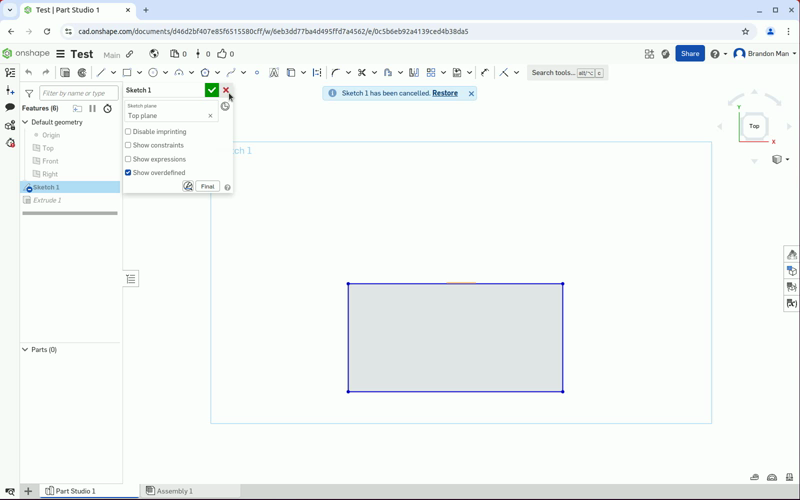
click(229, 92)
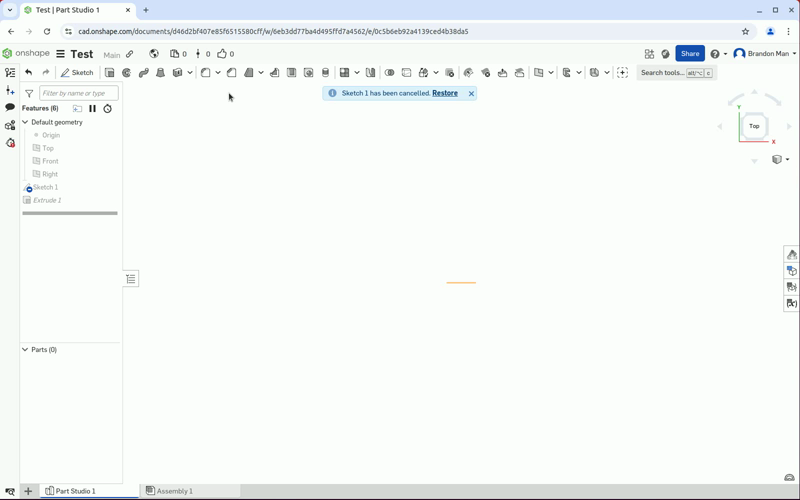
mouse_move(73, 352)
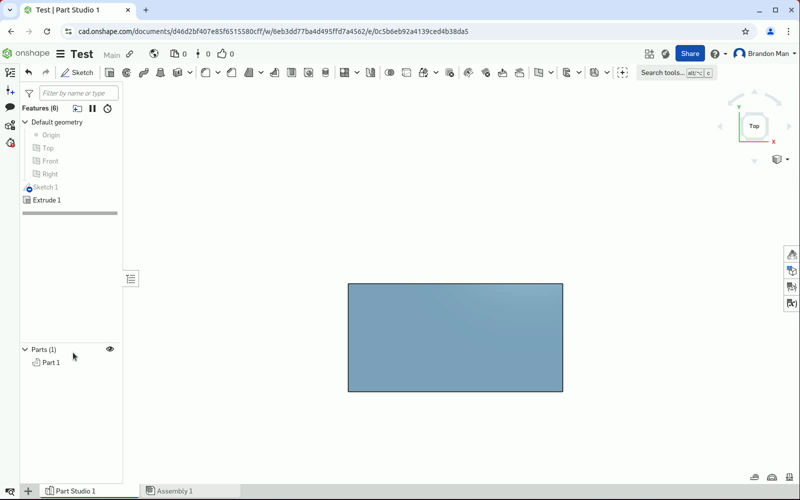
key(y)
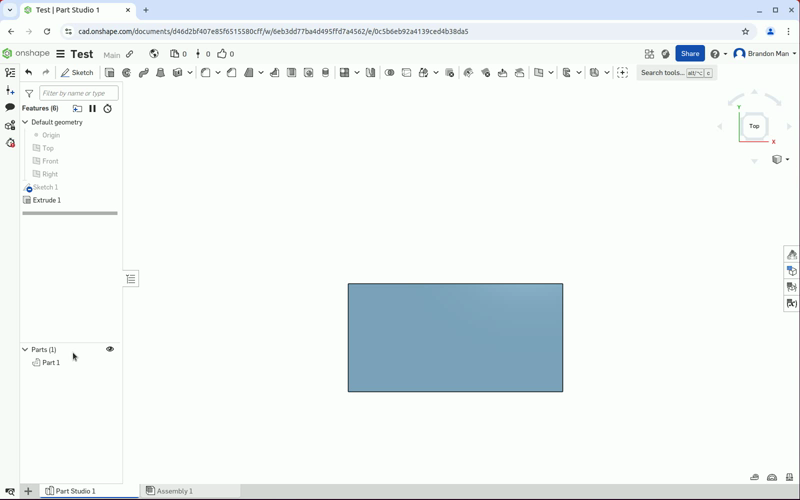
key(shift+p)
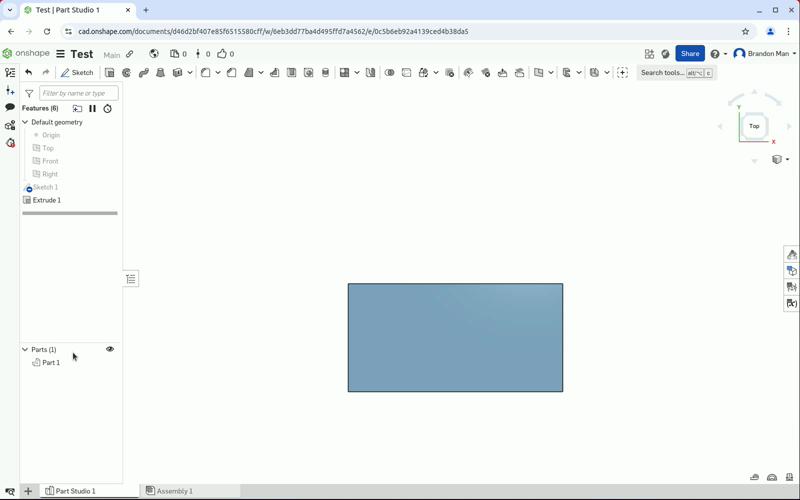
key(space)
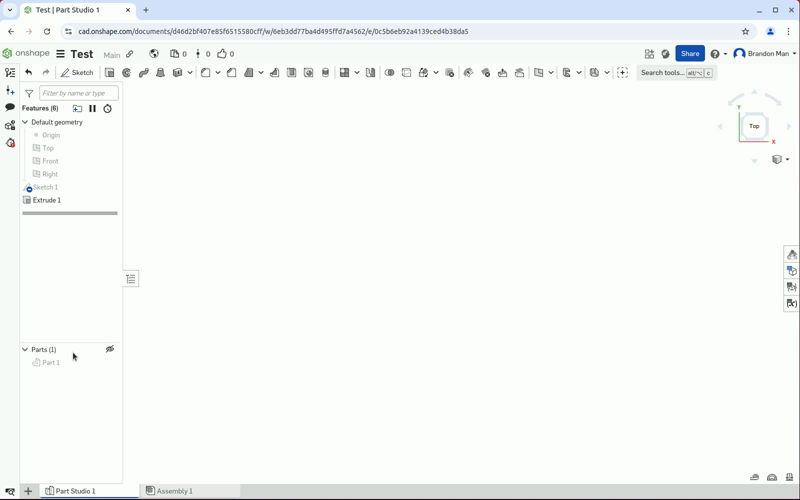
key_down(shift)
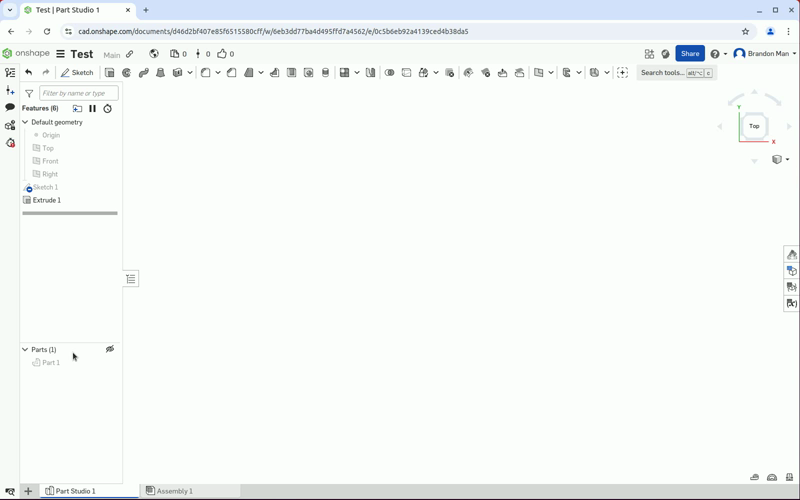
key(up)
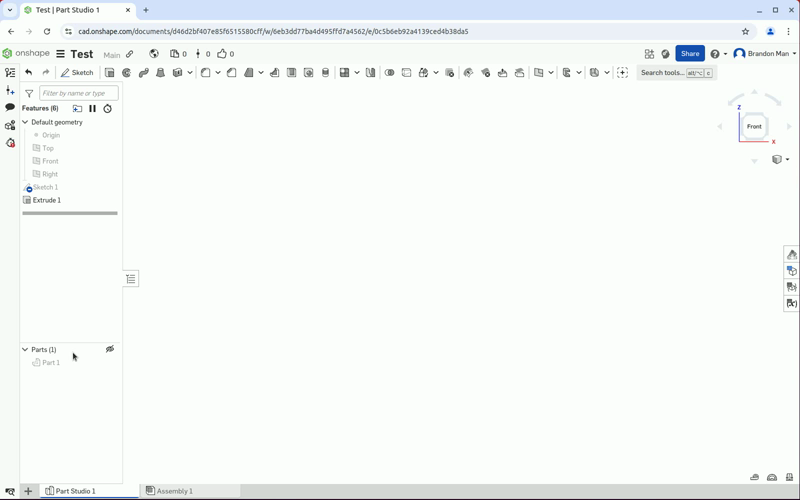
key_up(shift)
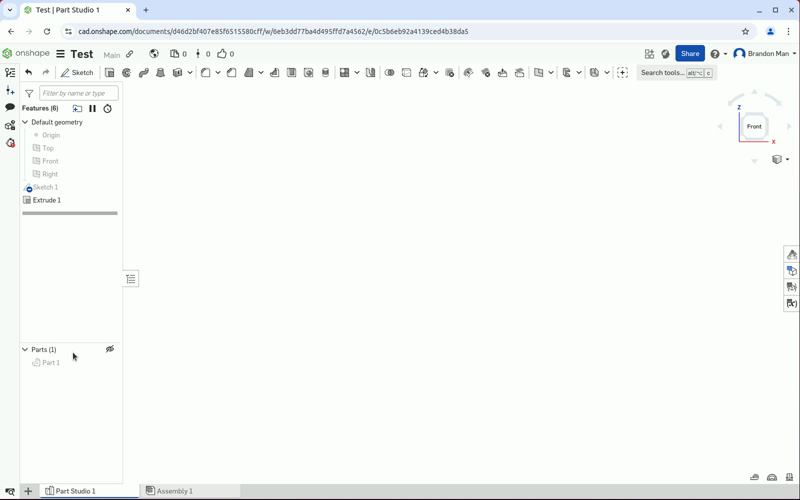
mouse_move(73, 352)
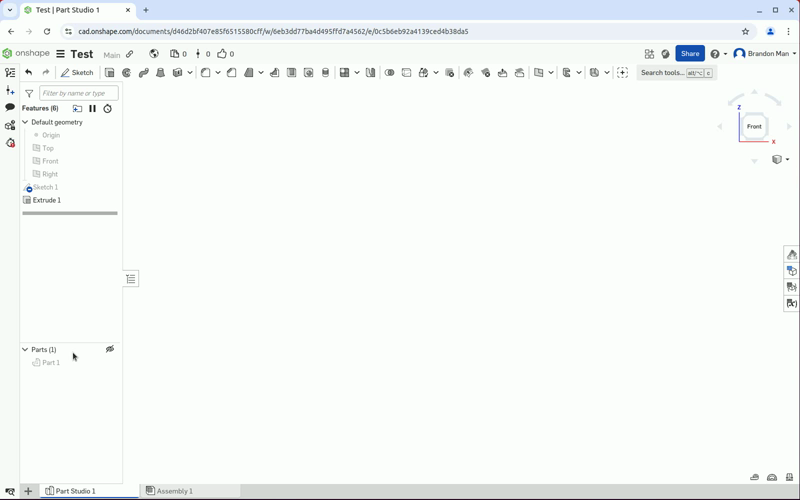
key(shift+y)
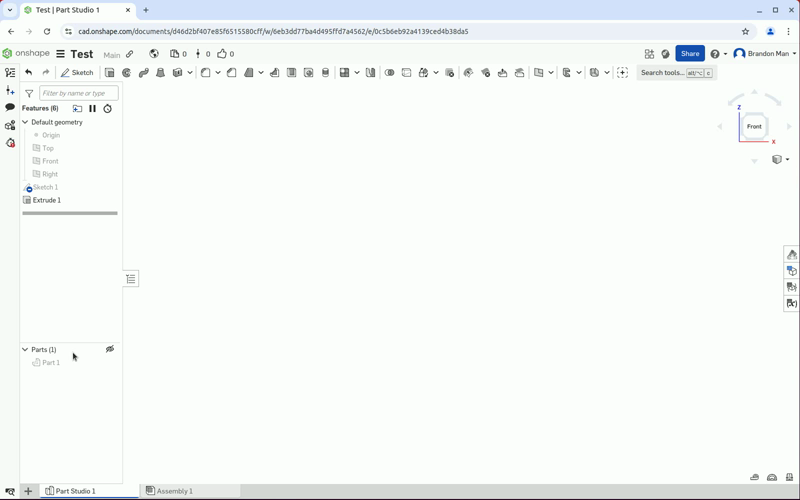
key(shift+s)
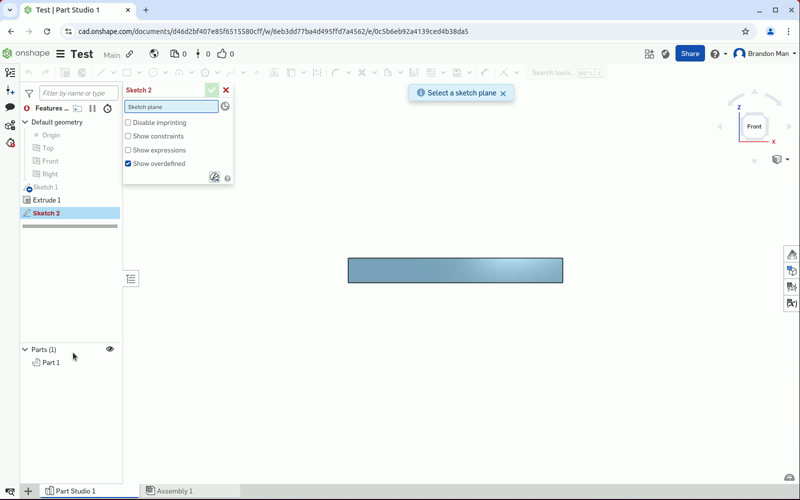
mouse_move(73, 163)
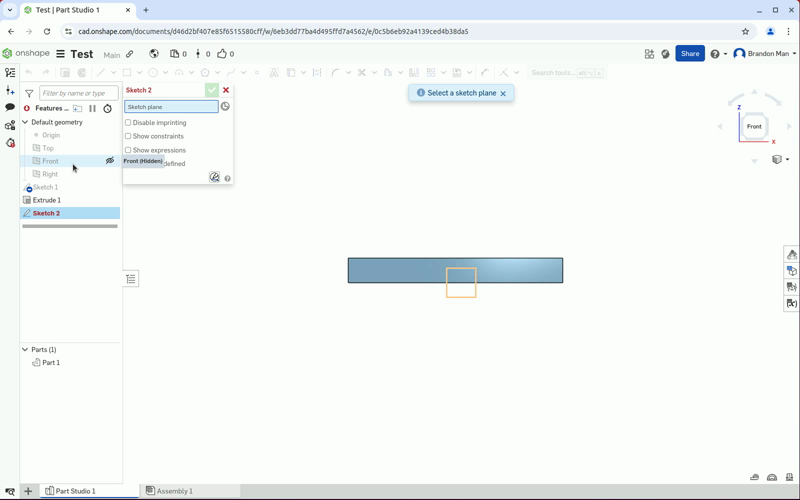
click(73, 163)
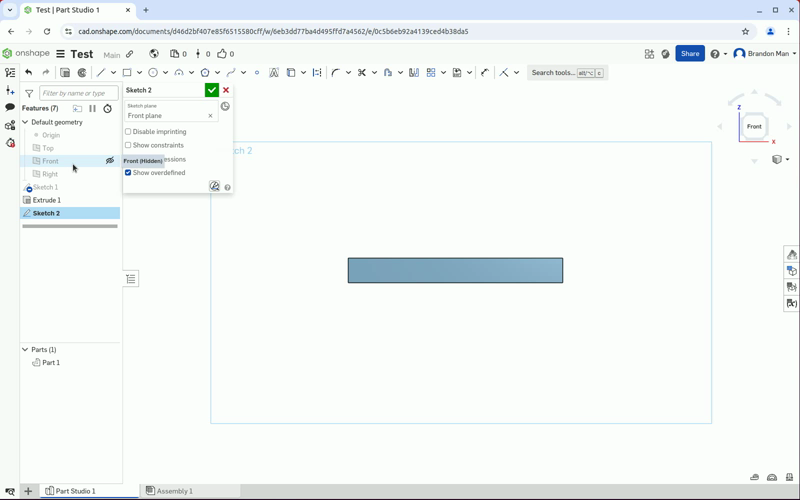
mouse_move(73, 352)
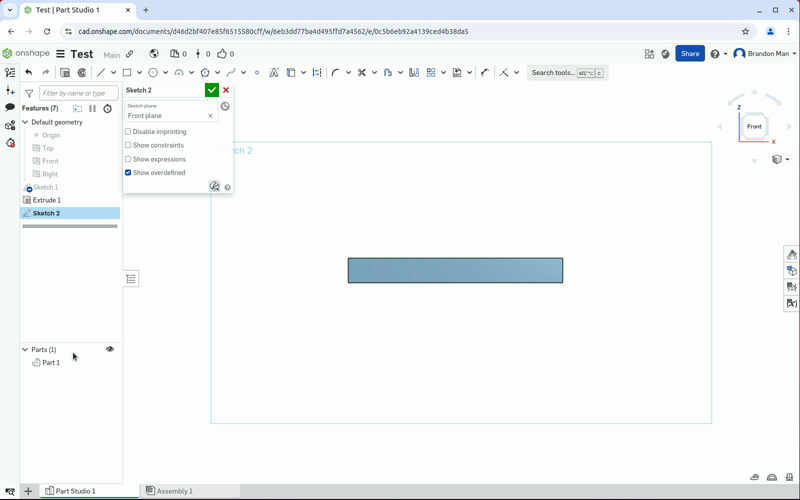
key(y)
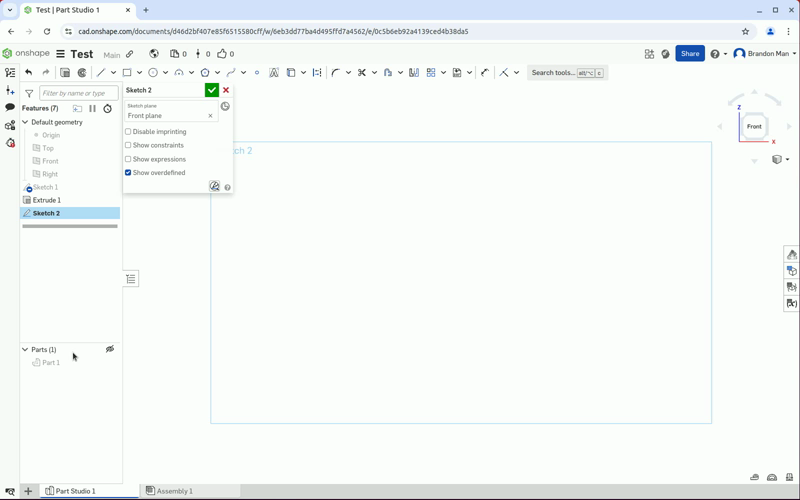
key(l)
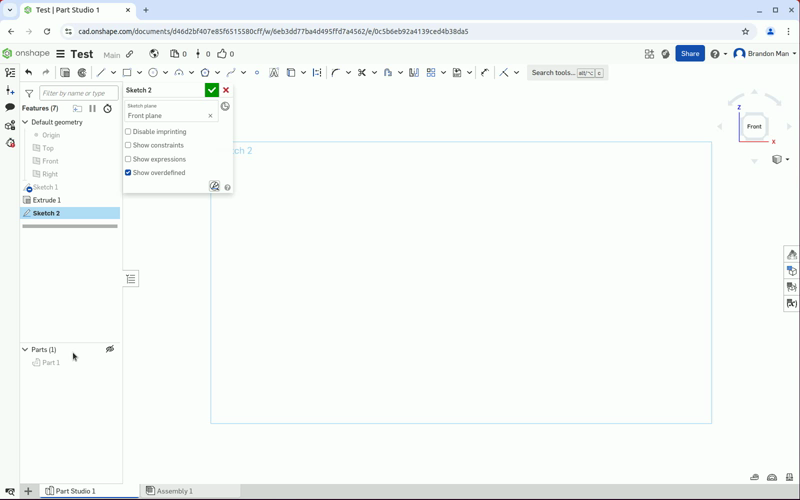
key_down(shift)
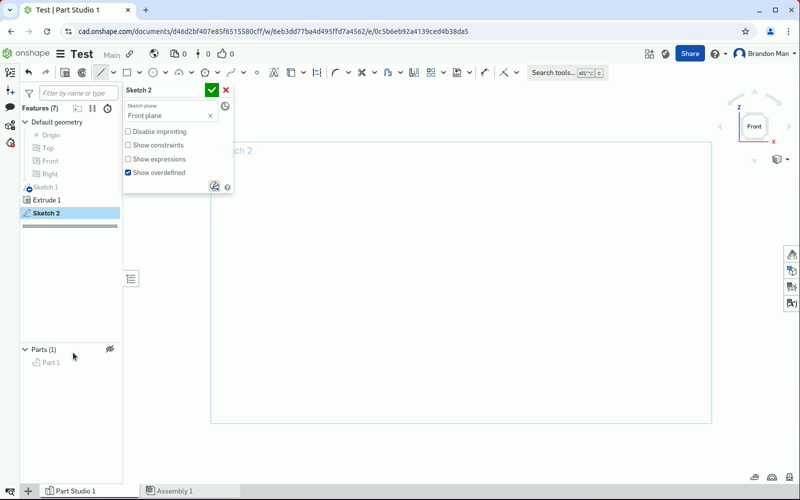
mouse_move(349, 282)
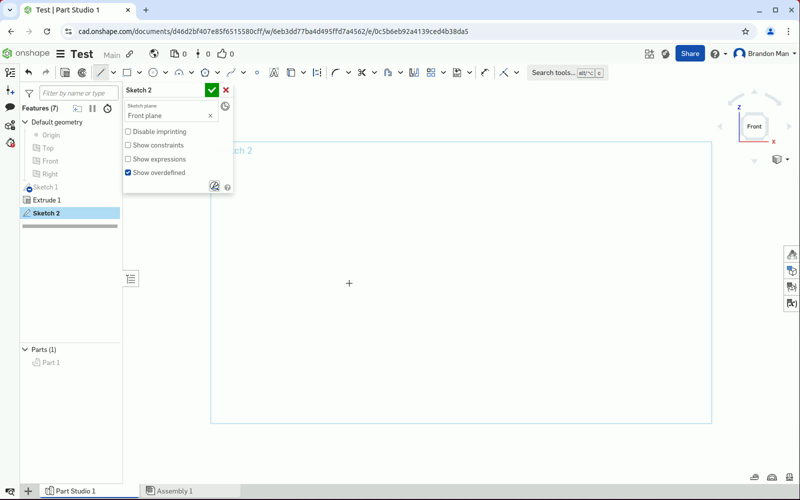
click(349, 282)
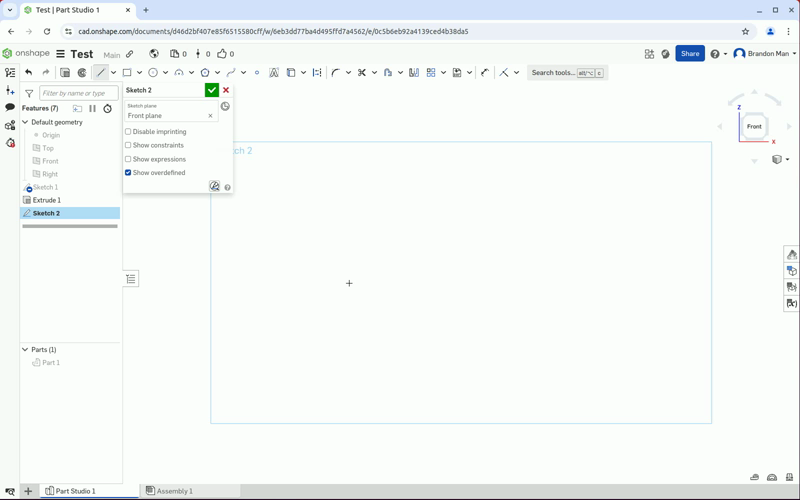
key_up(shift)
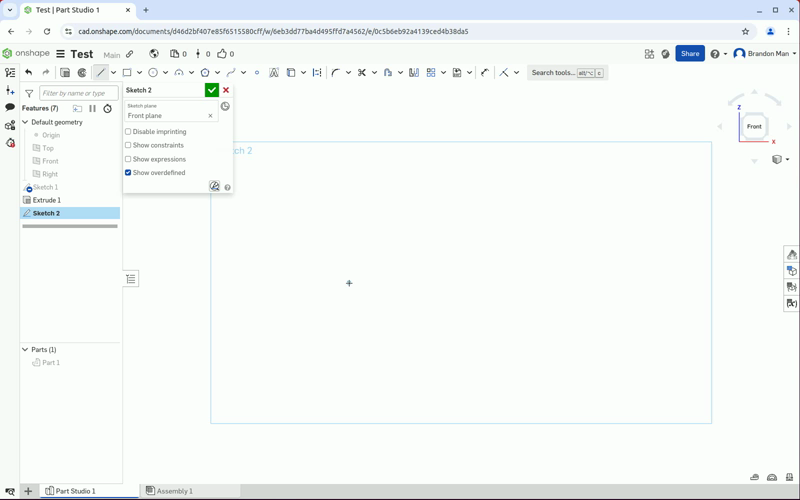
key_down(shift)
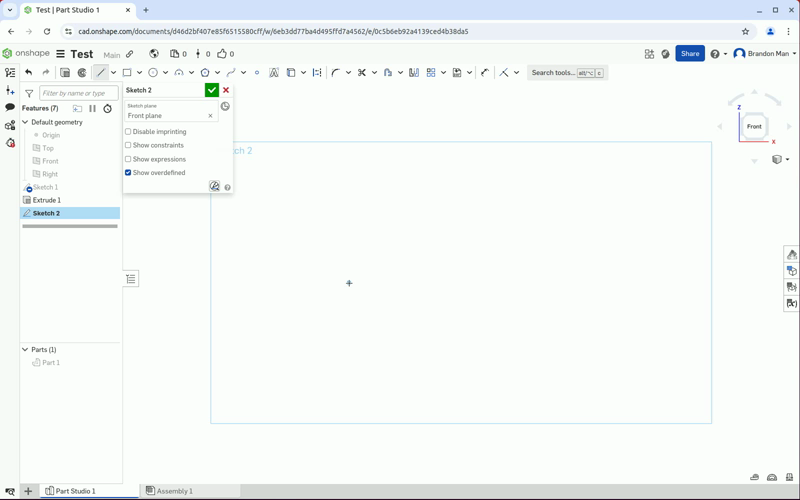
mouse_move(562, 282)
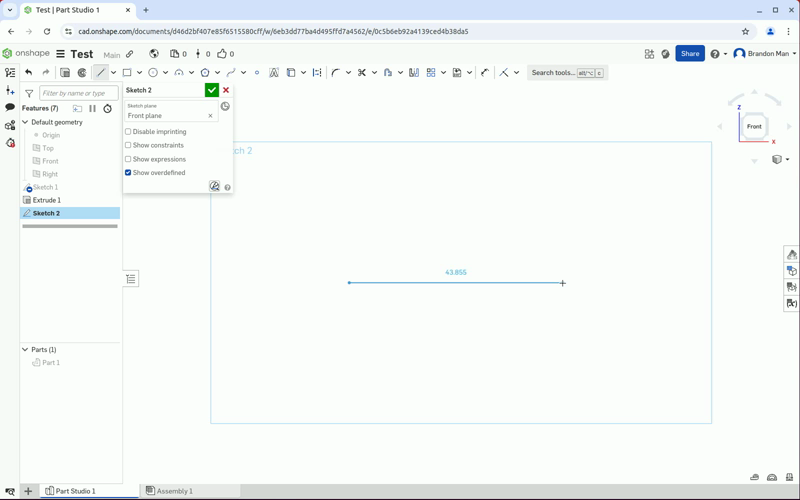
click(562, 282)
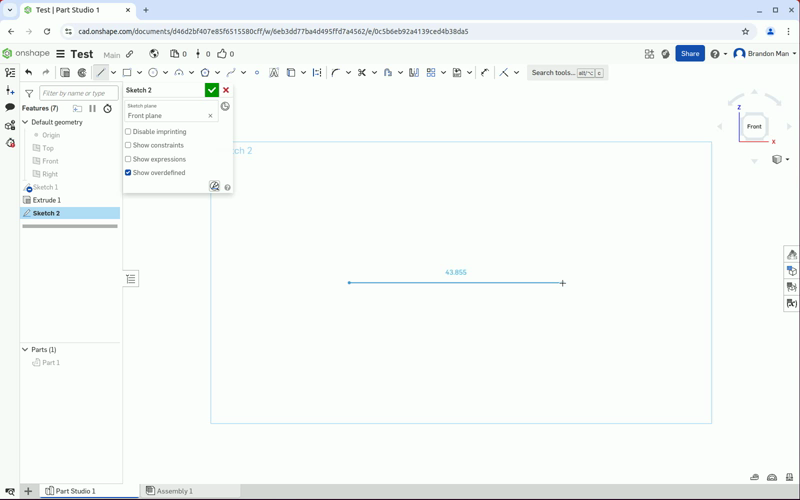
key_up(shift)
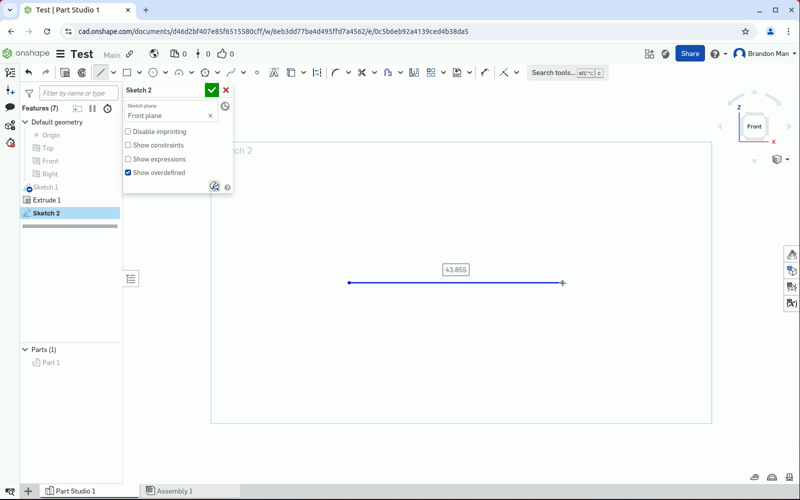
key_down(shift)
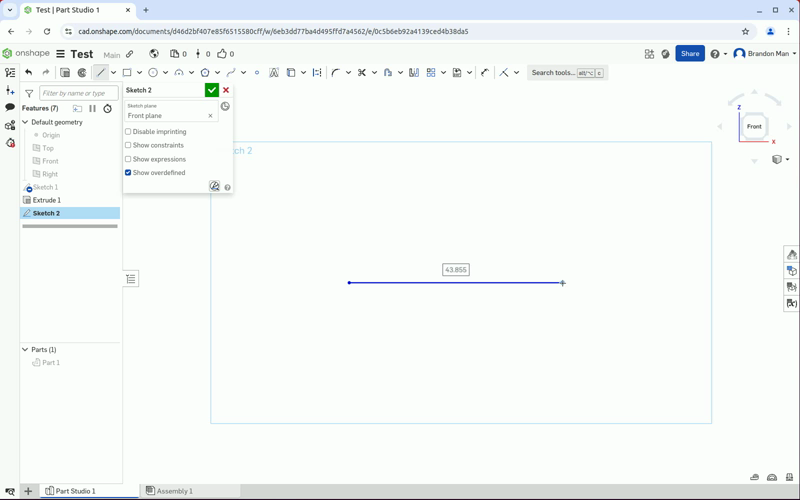
mouse_move(589, 282)
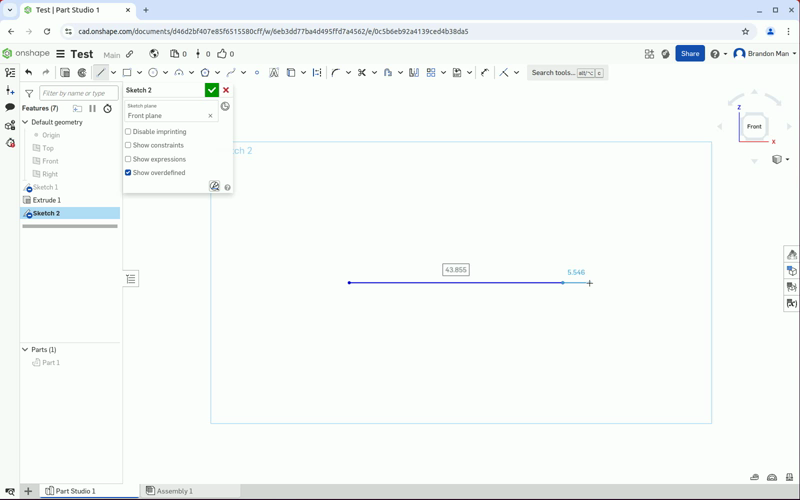
mouse_move(560, 244)
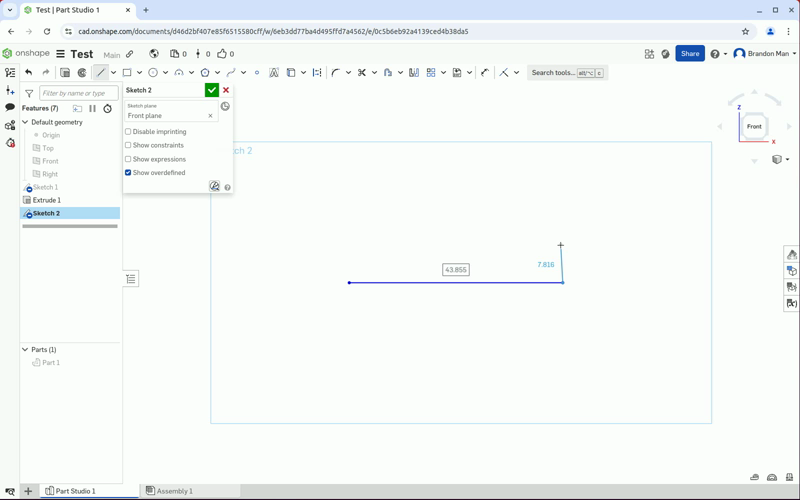
click(560, 244)
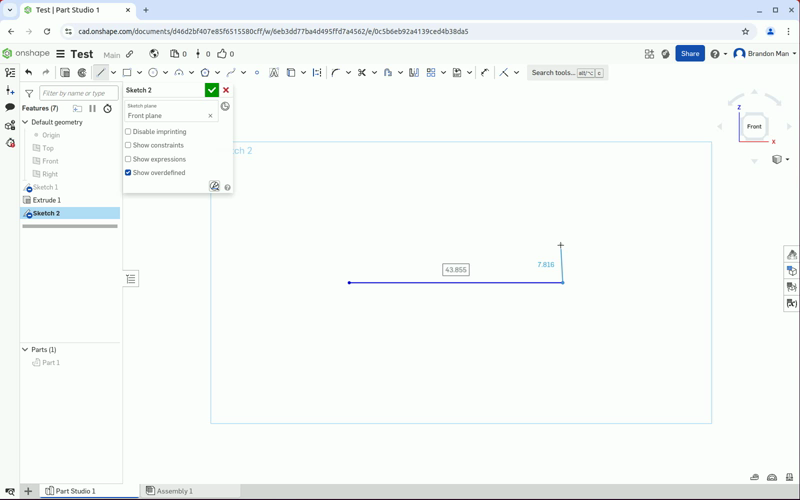
key_up(shift)
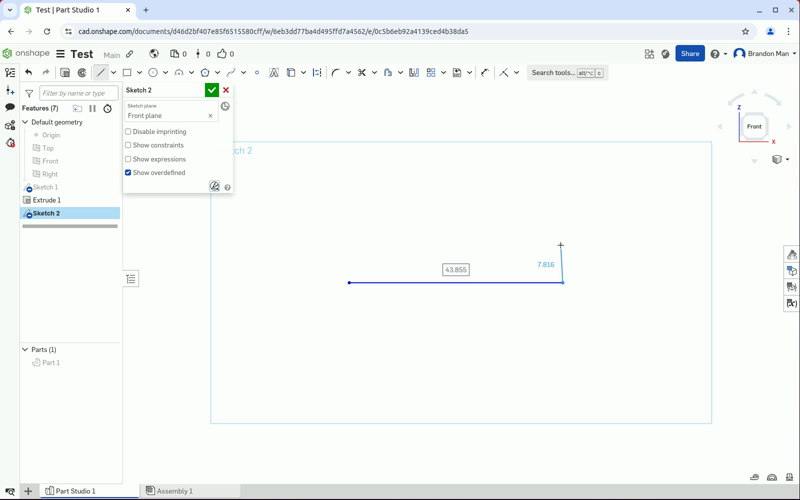
key_down(shift)
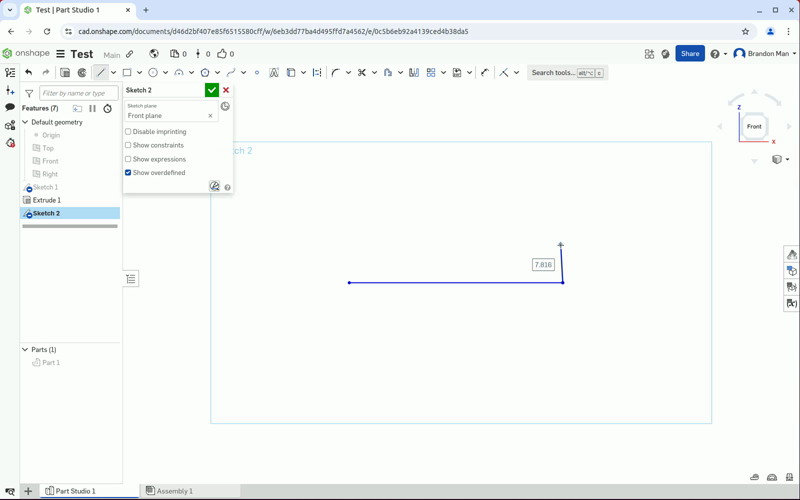
mouse_move(500, 210)
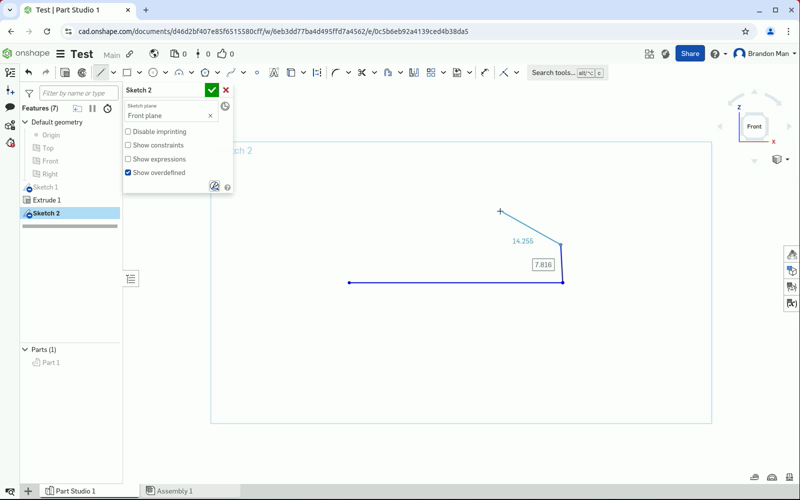
click(500, 210)
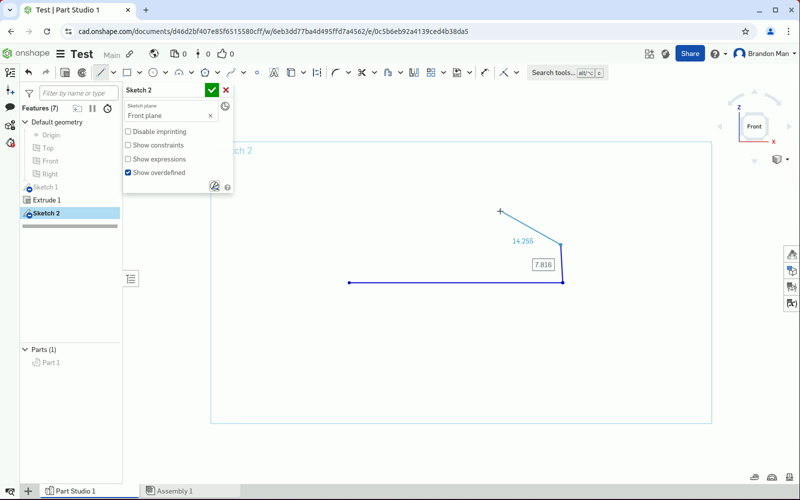
key_up(shift)
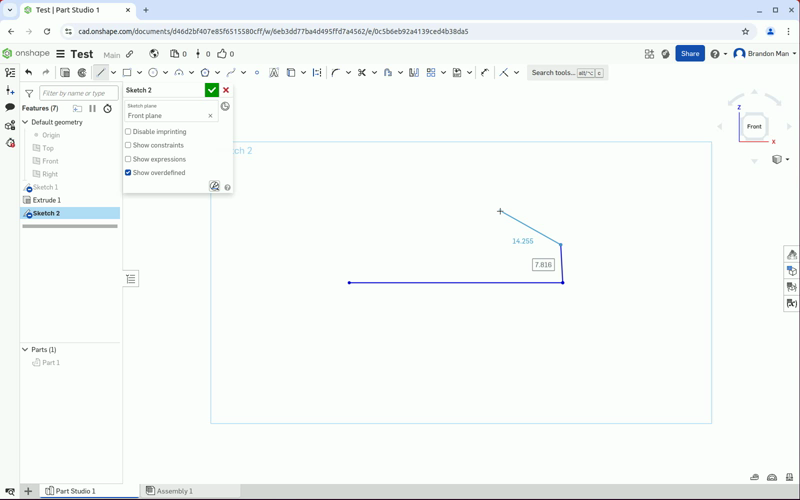
key_down(shift)
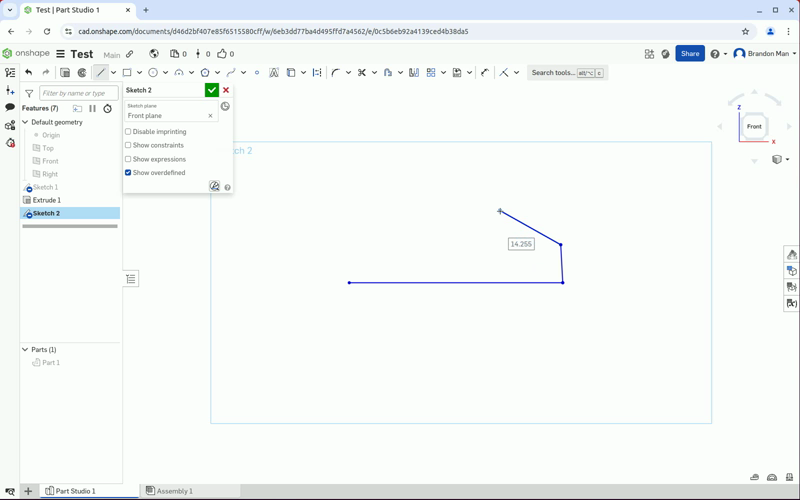
mouse_move(410, 210)
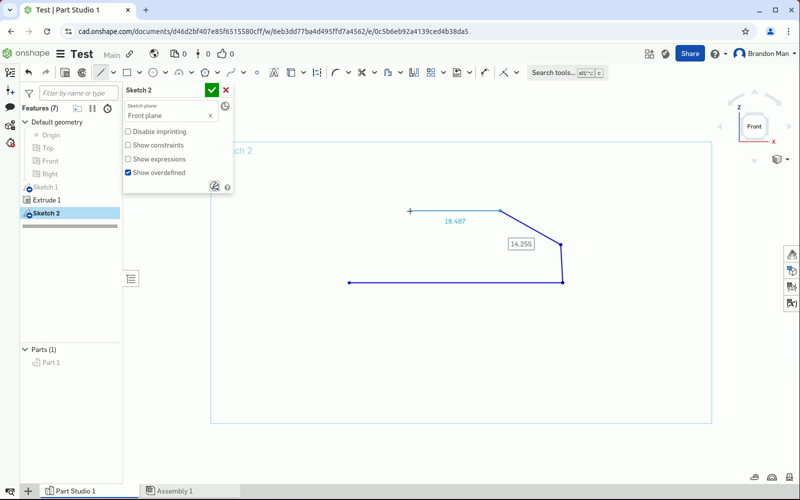
click(410, 210)
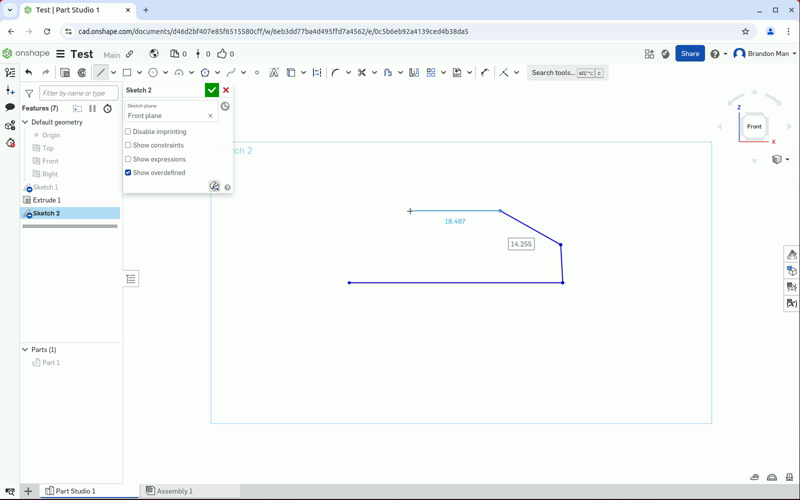
key_up(shift)
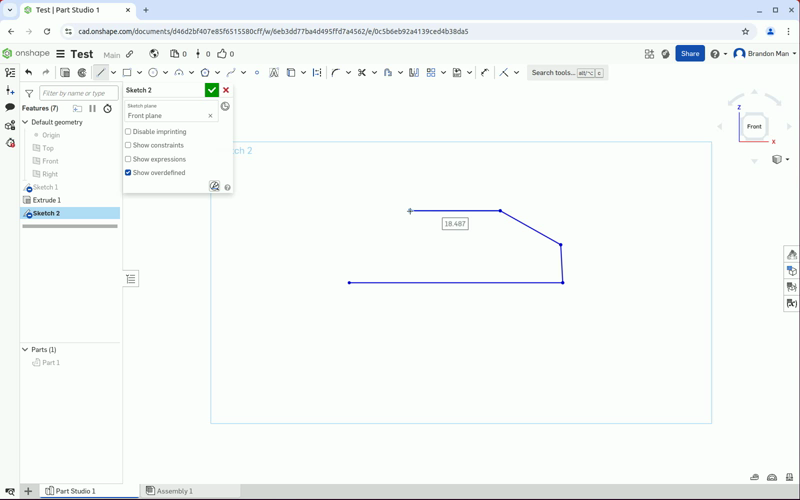
key_down(shift)
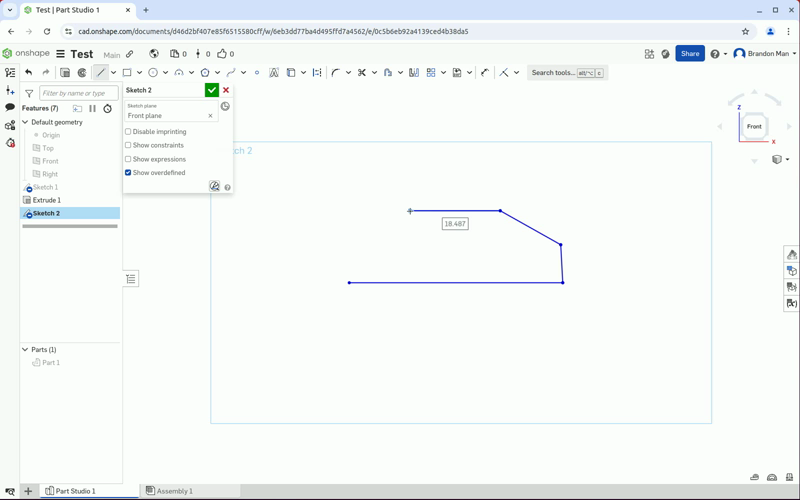
mouse_move(349, 244)
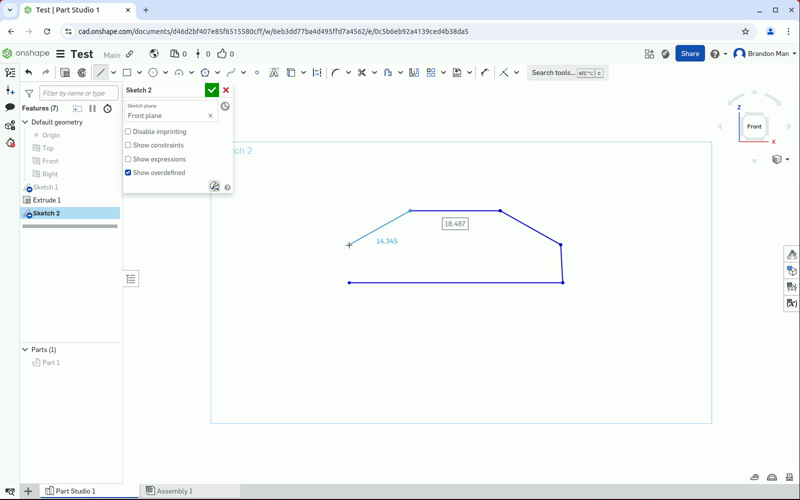
click(349, 244)
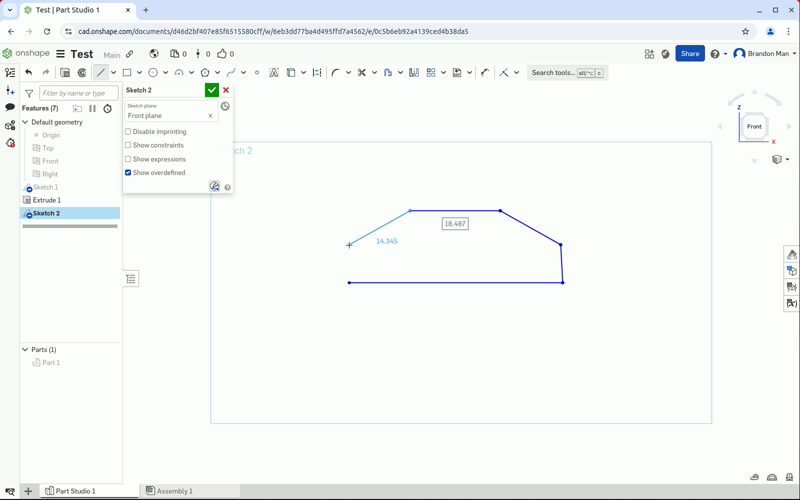
key_up(shift)
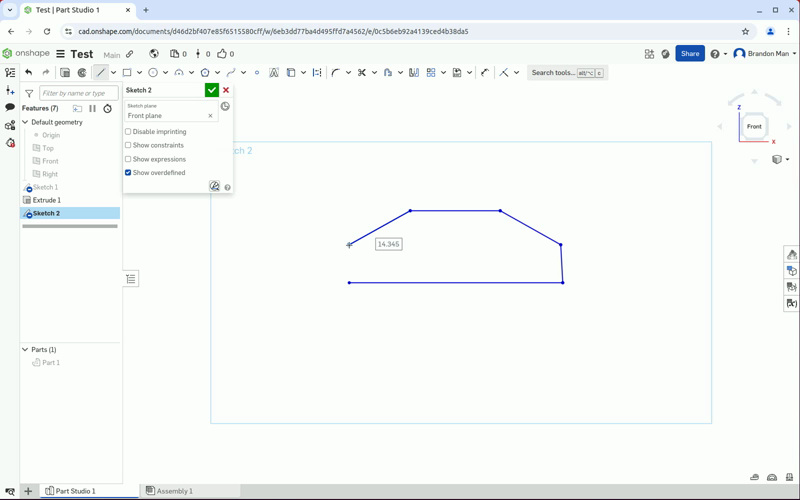
mouse_move(379, 244)
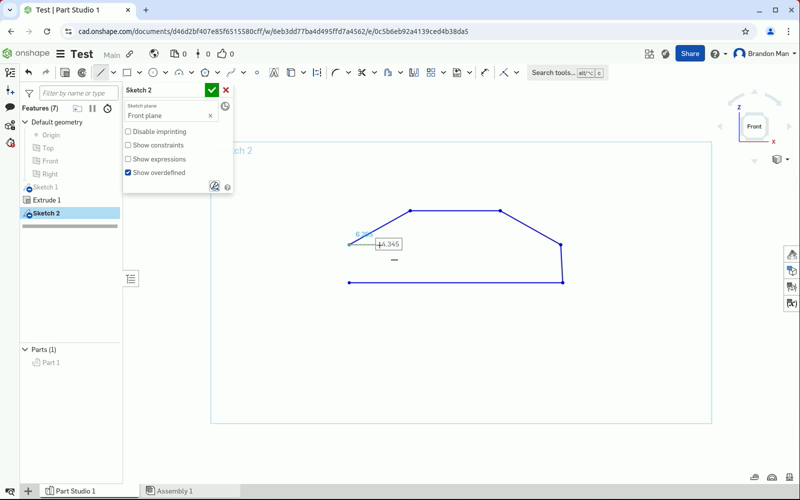
key_down(shift)
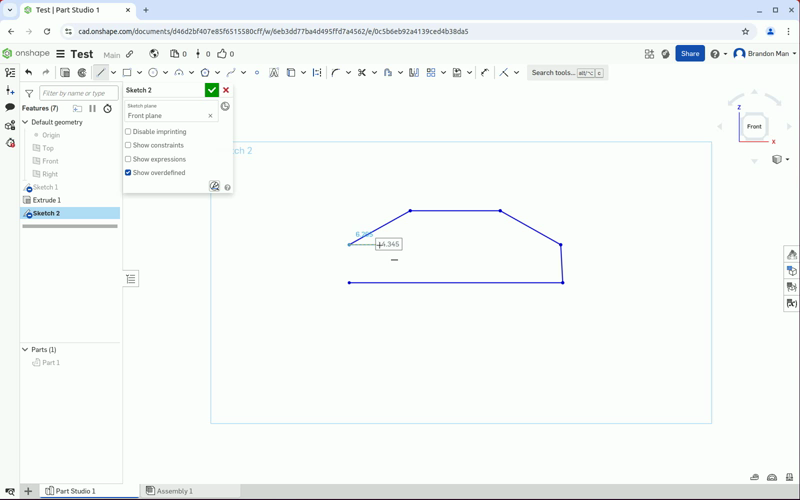
mouse_move(349, 282)
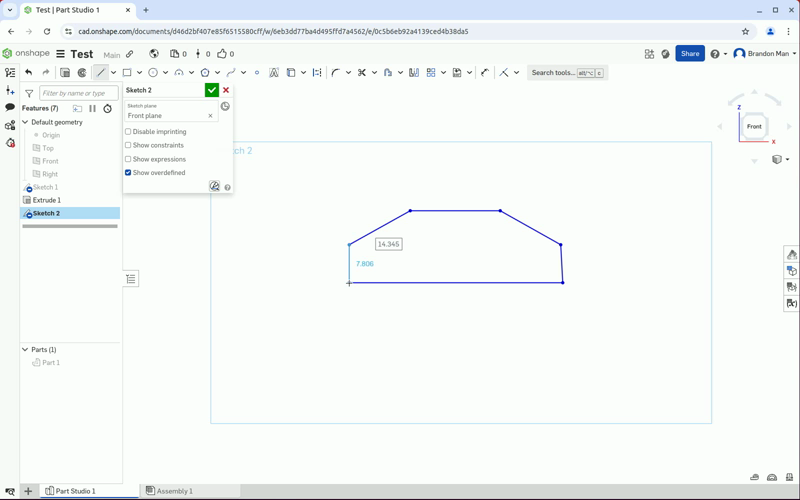
key_up(shift)
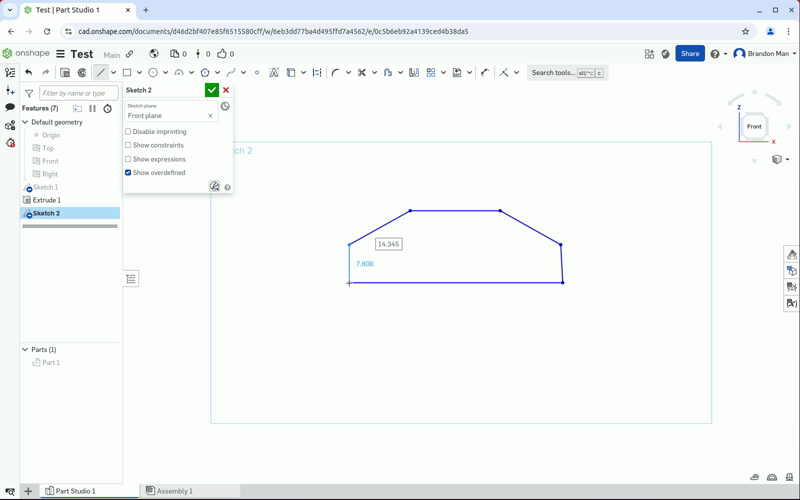
click(349, 282)
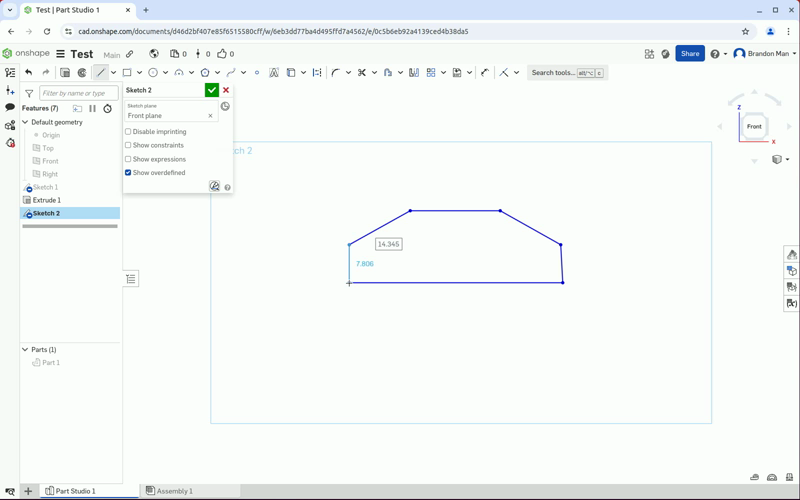
key(esc)
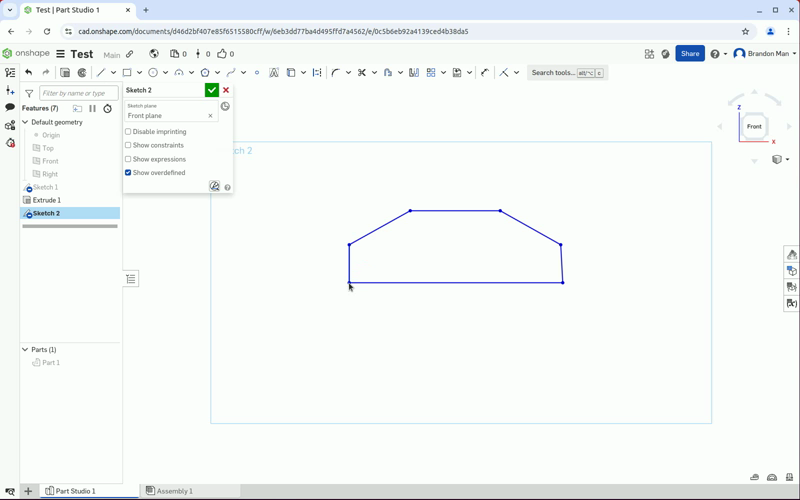
mouse_move(438, 271)
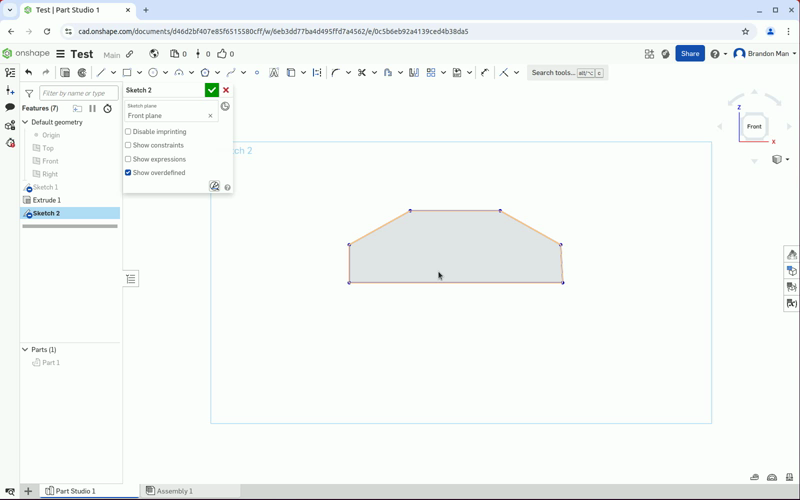
click(438, 271)
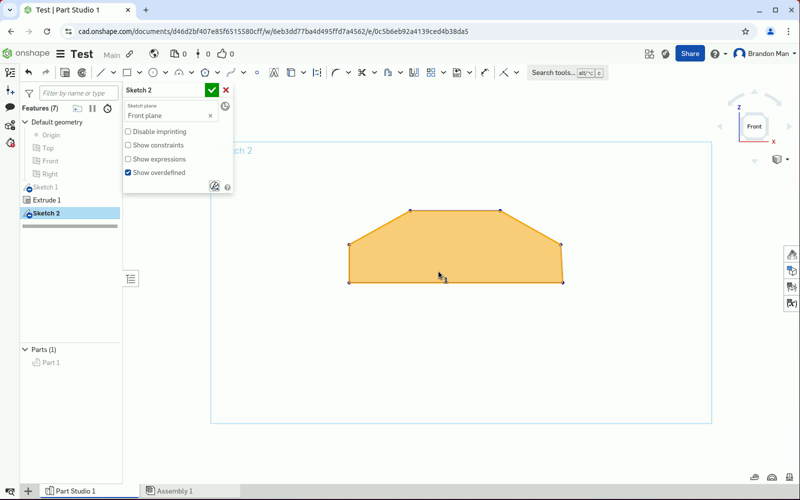
mouse_move(73, 352)
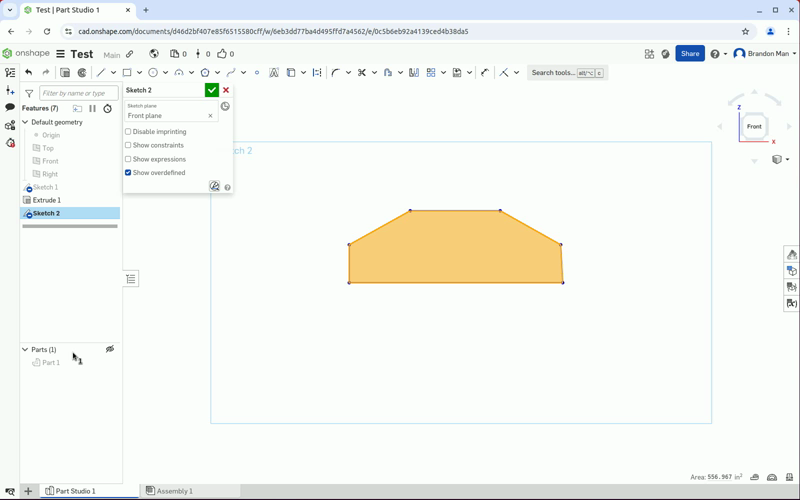
key(shift+y)
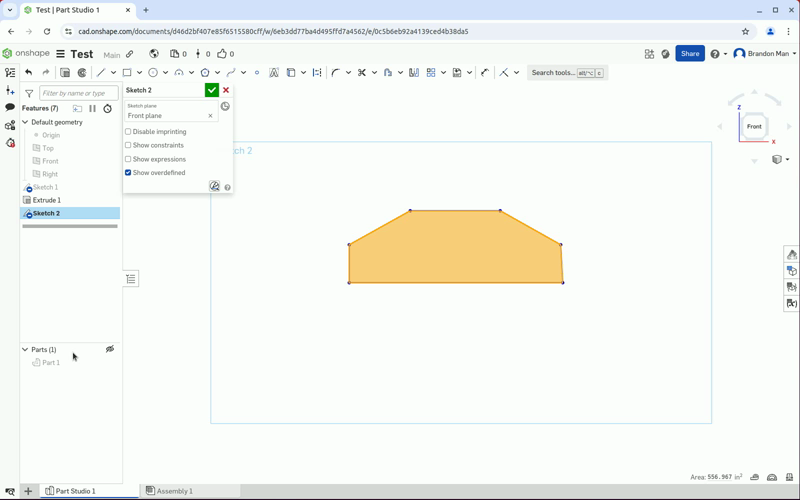
key(shift+e)
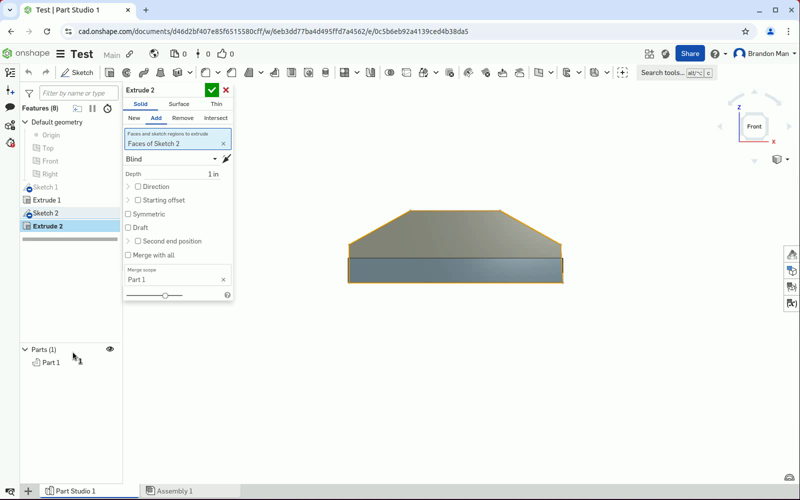
mouse_move(143, 106)
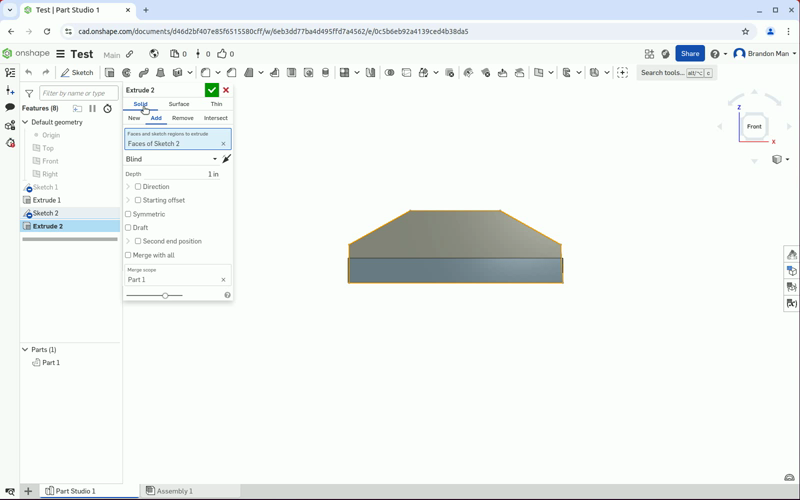
click(143, 106)
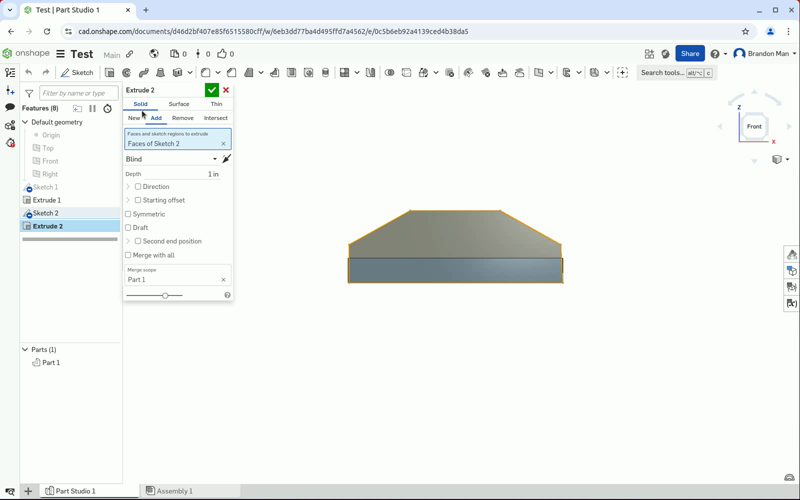
mouse_move(137, 120)
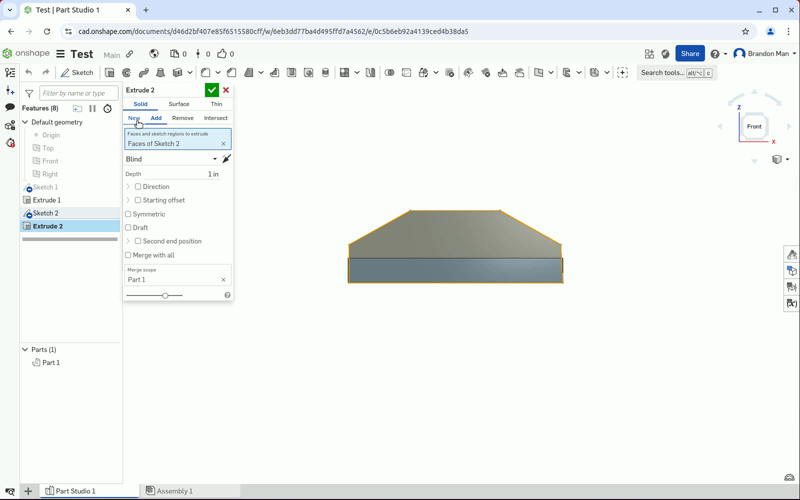
click(137, 120)
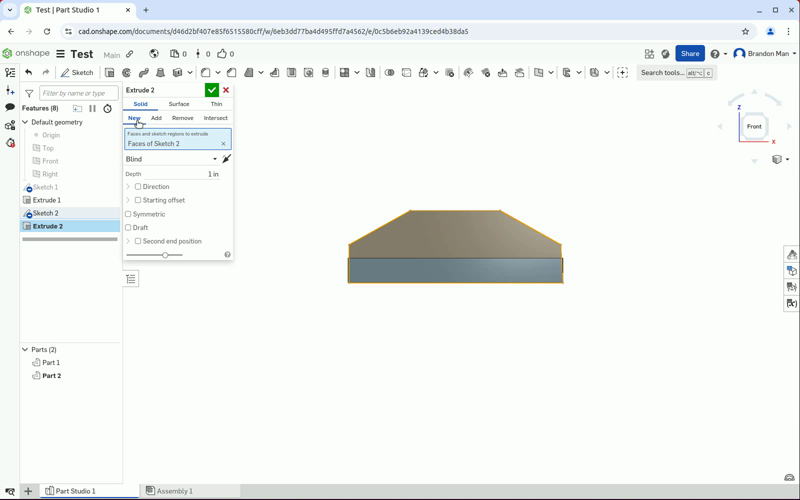
key(tab, 4)
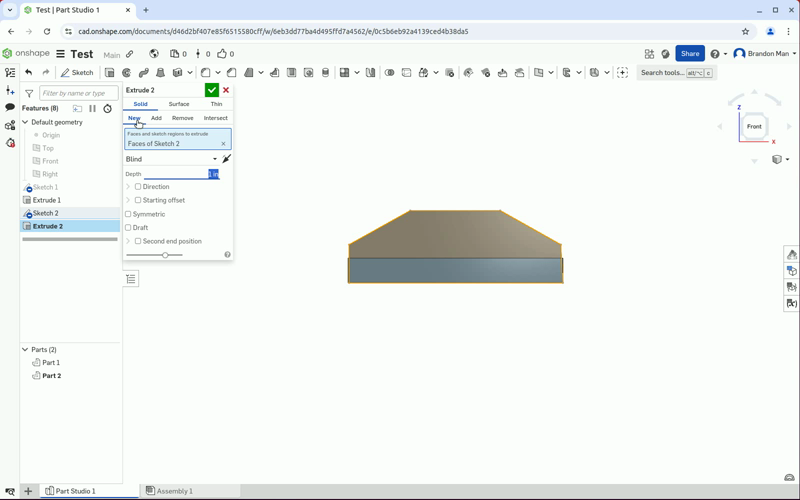
text(10.591)
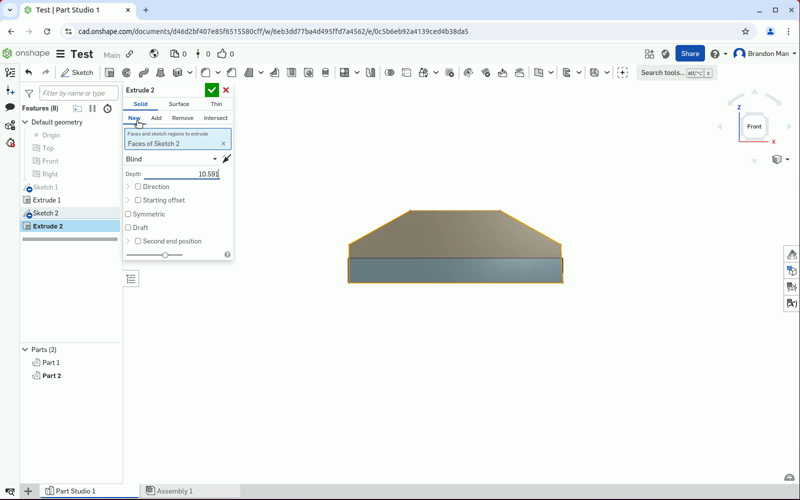
key(enter)
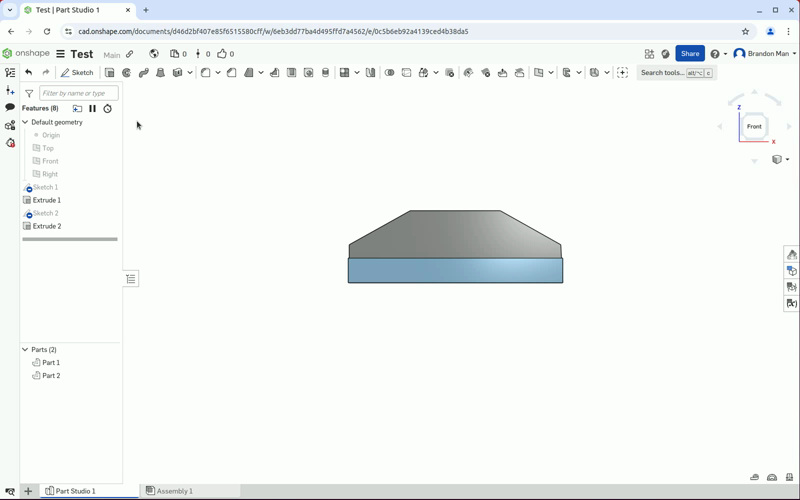
key(shift+h)
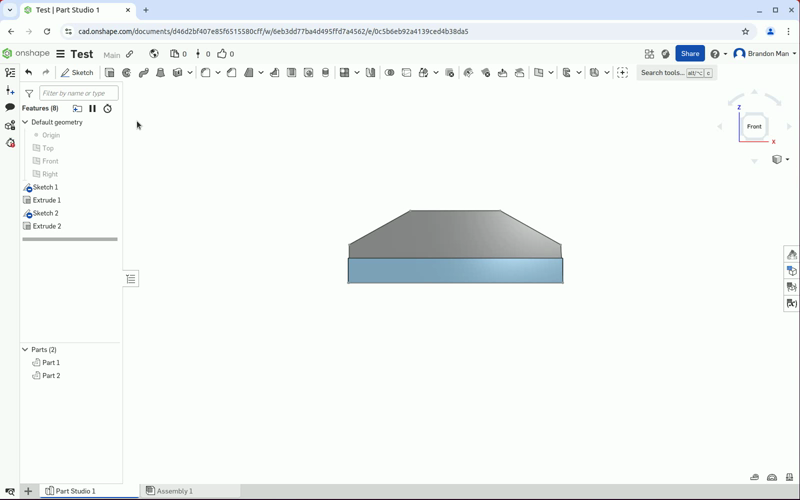
key(shift+h)
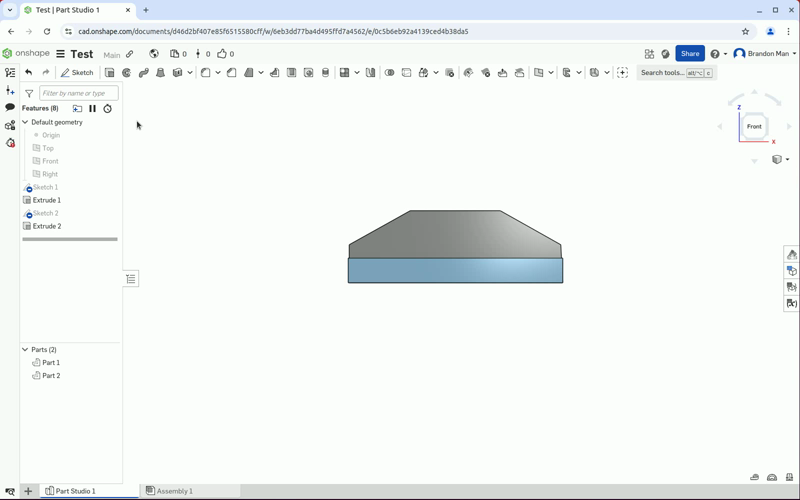
mouse_move(73, 189)
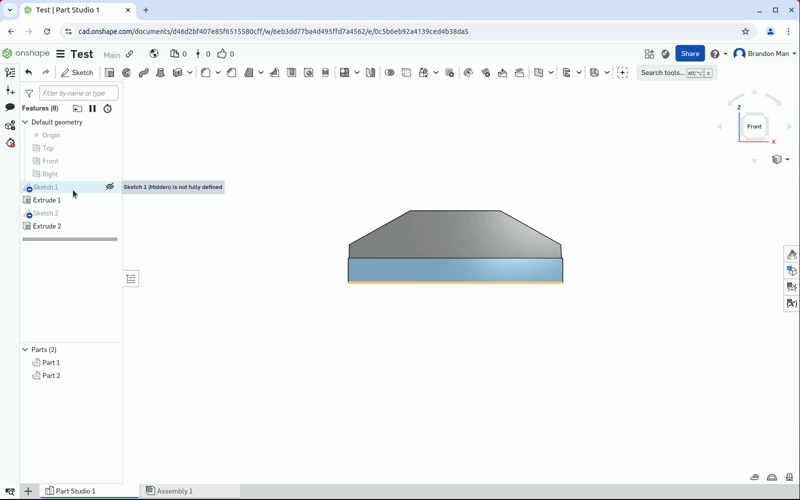
click(73, 189)
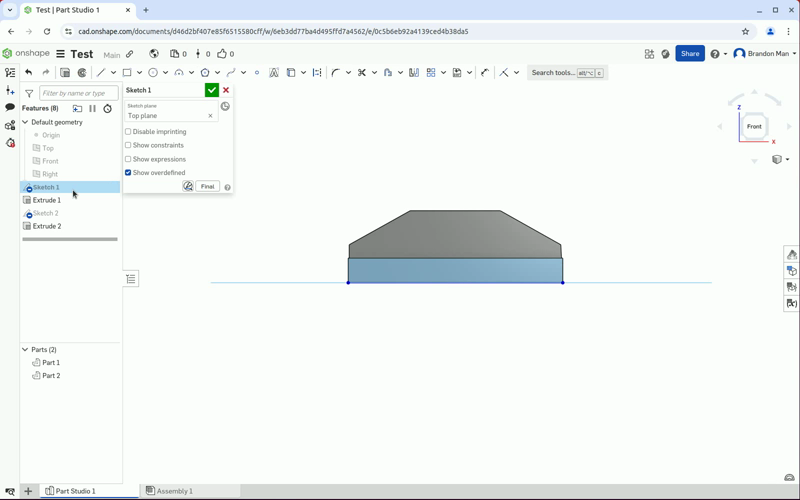
mouse_move(229, 92)
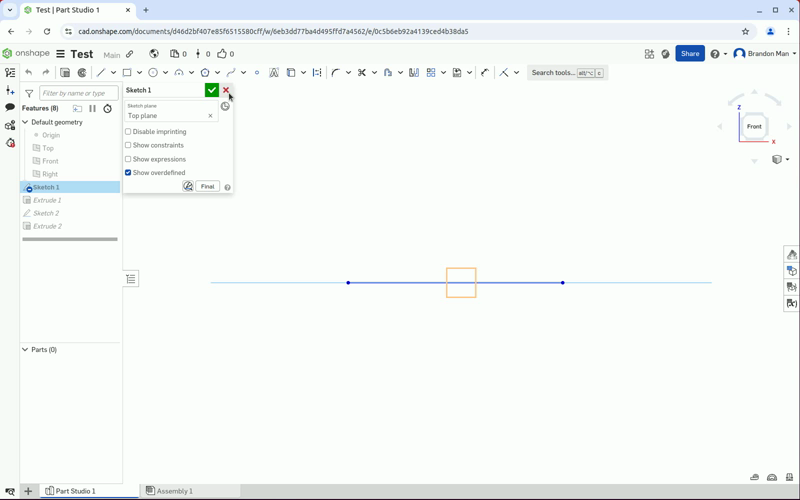
click(229, 92)
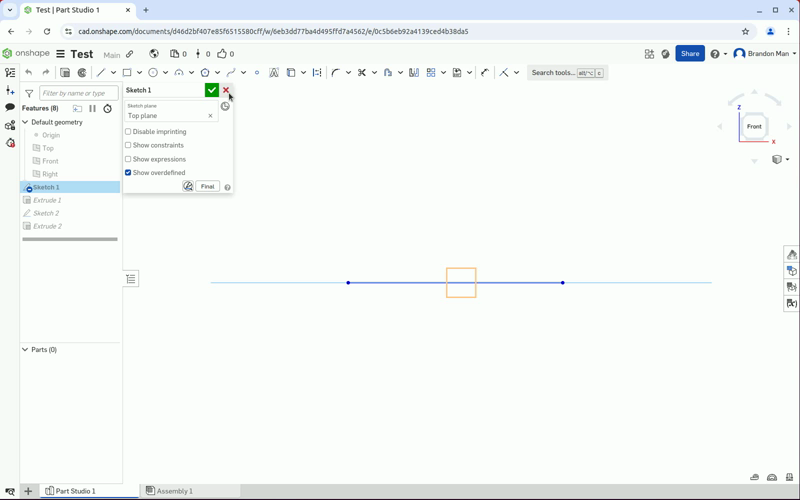
key(shift+s)
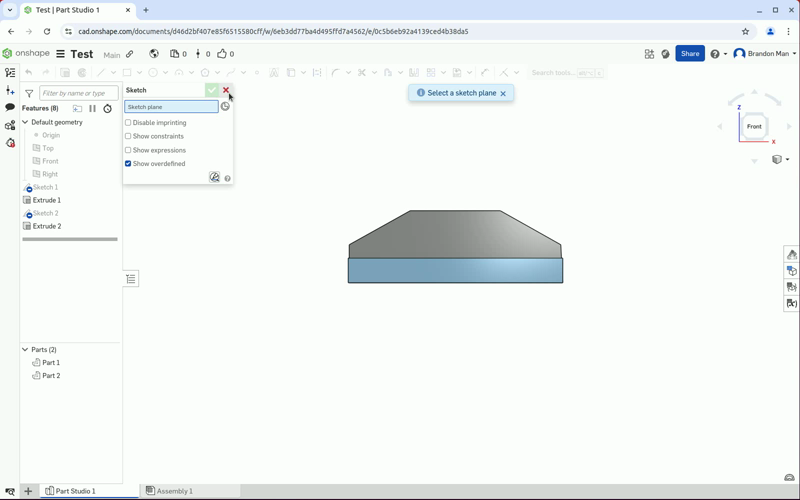
mouse_move(73, 163)
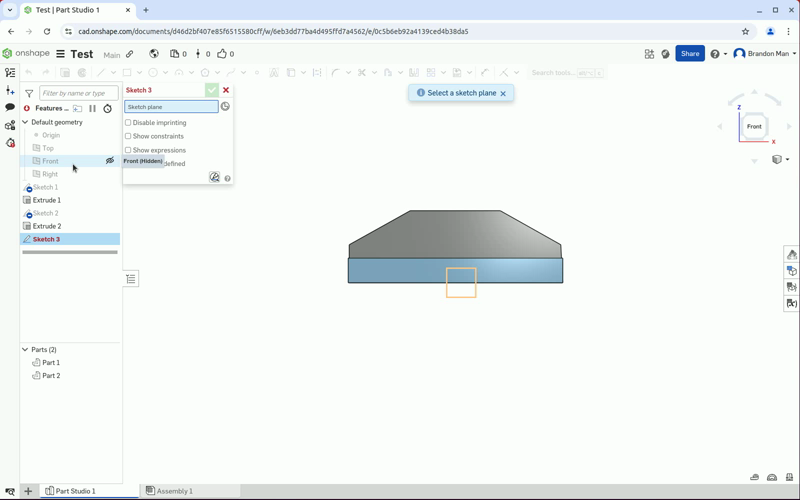
click(73, 163)
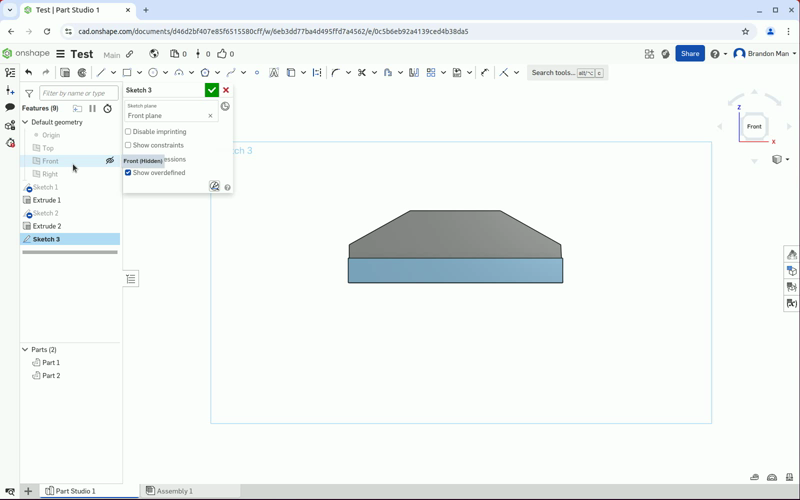
mouse_move(73, 352)
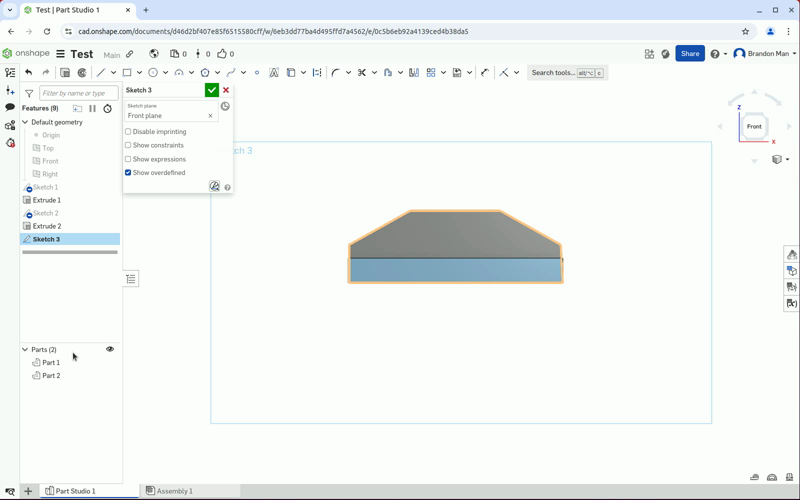
key(y)
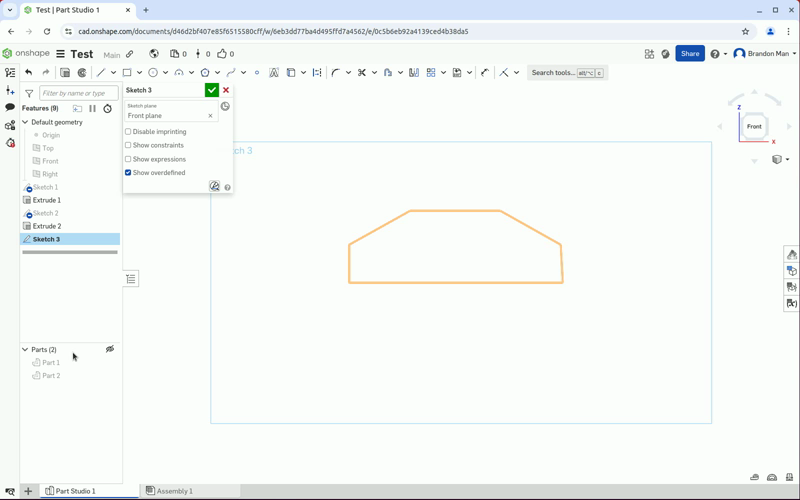
key(l)
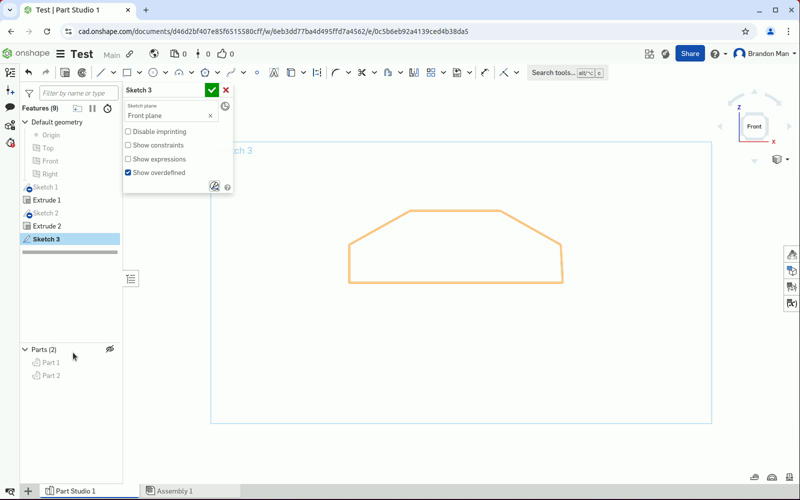
key_down(shift)
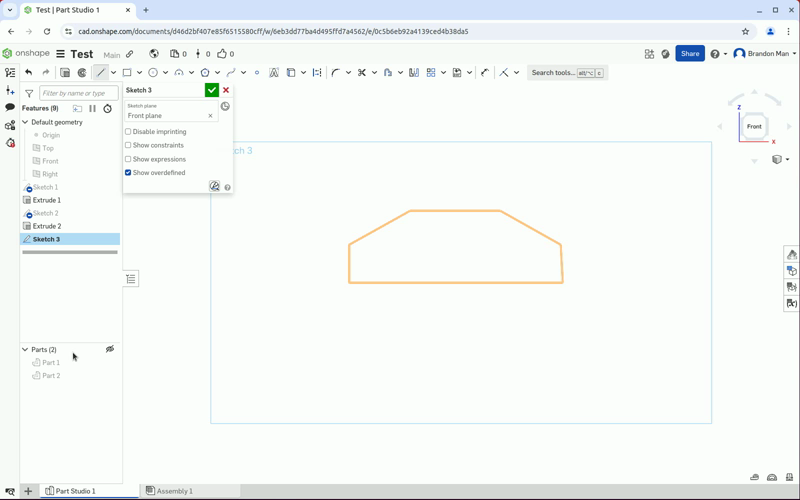
mouse_move(382, 272)
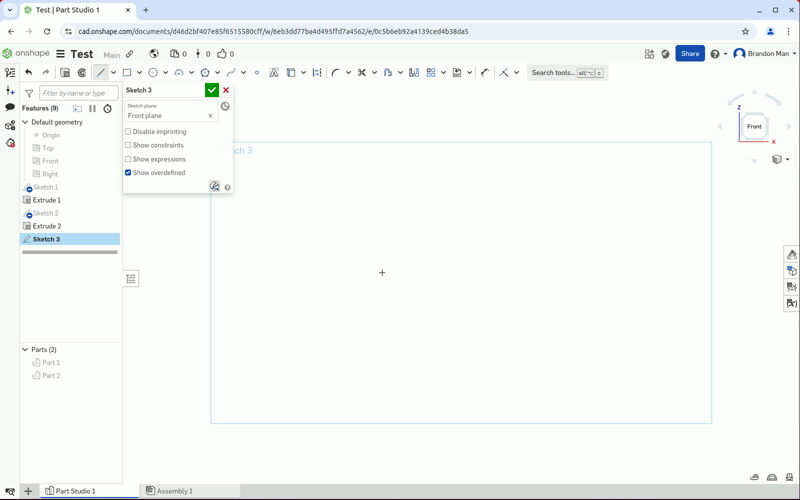
click(382, 272)
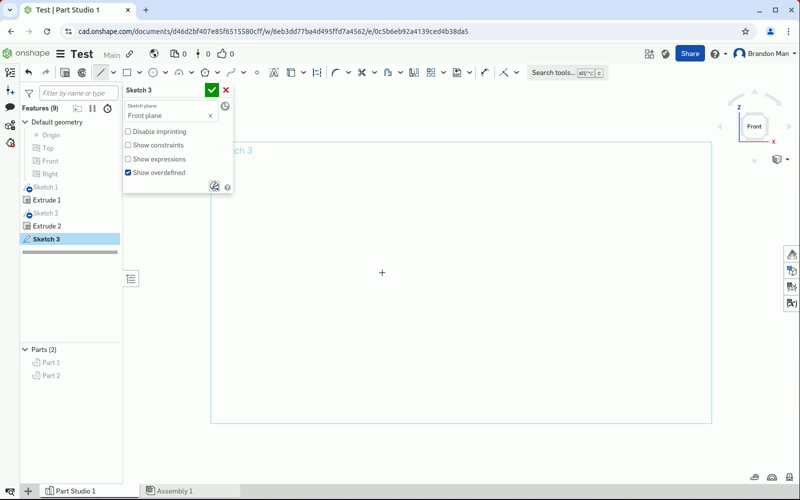
key_up(shift)
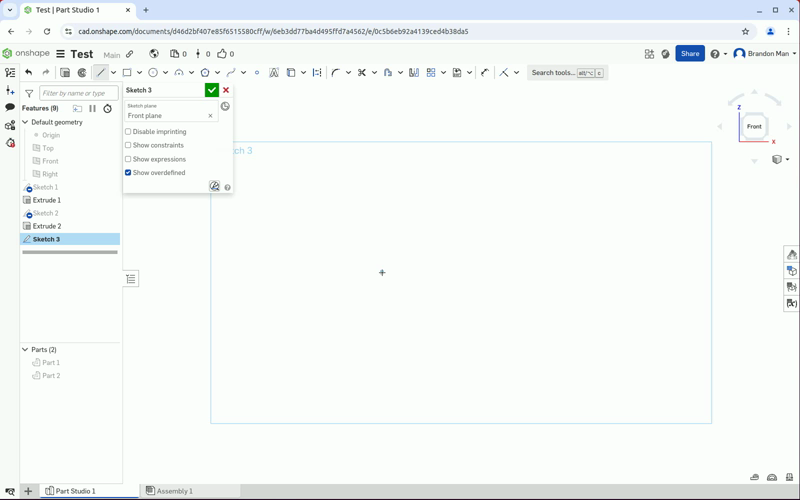
key_down(shift)
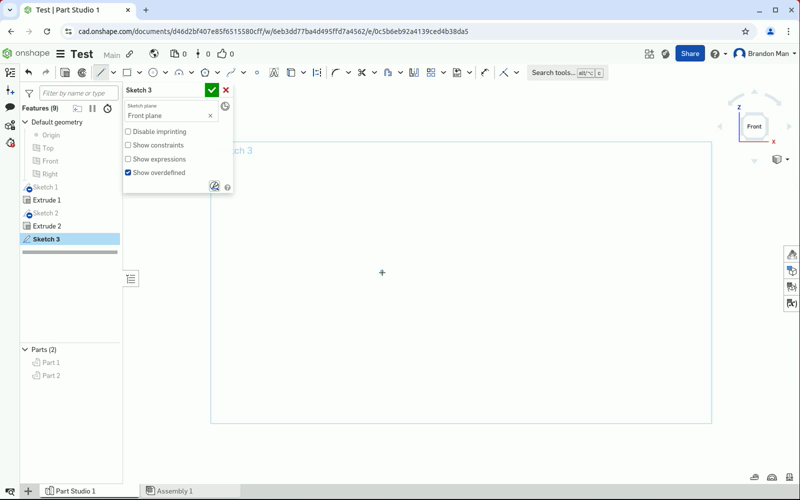
mouse_move(412, 272)
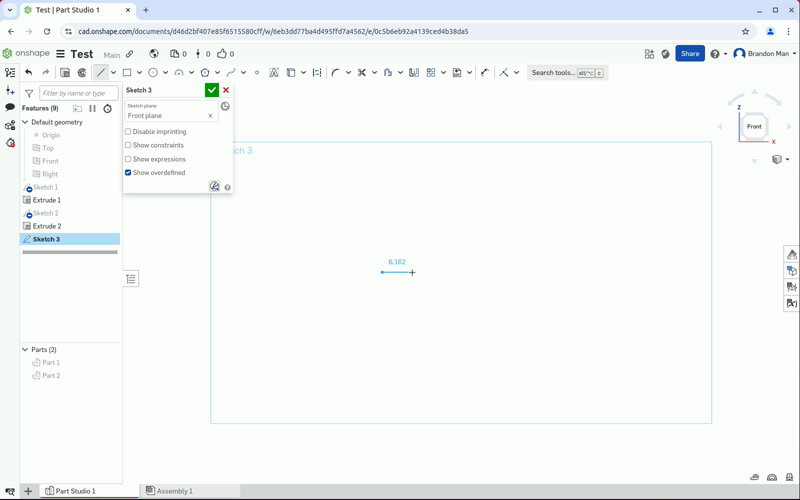
mouse_move(392, 283)
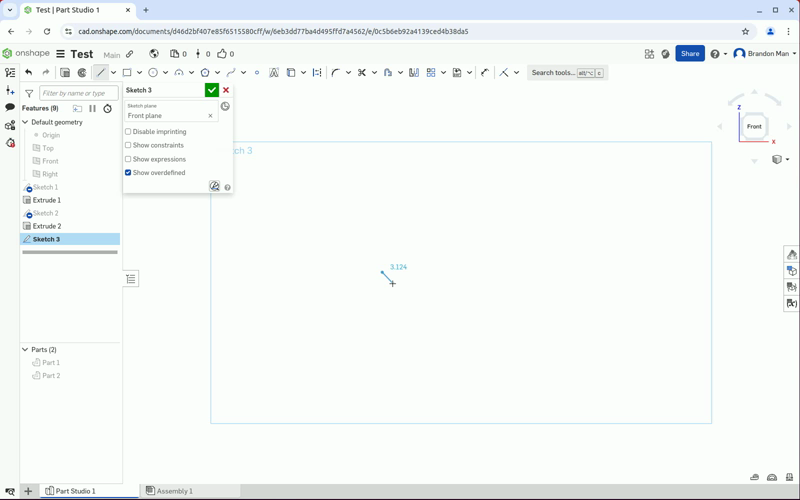
click(392, 283)
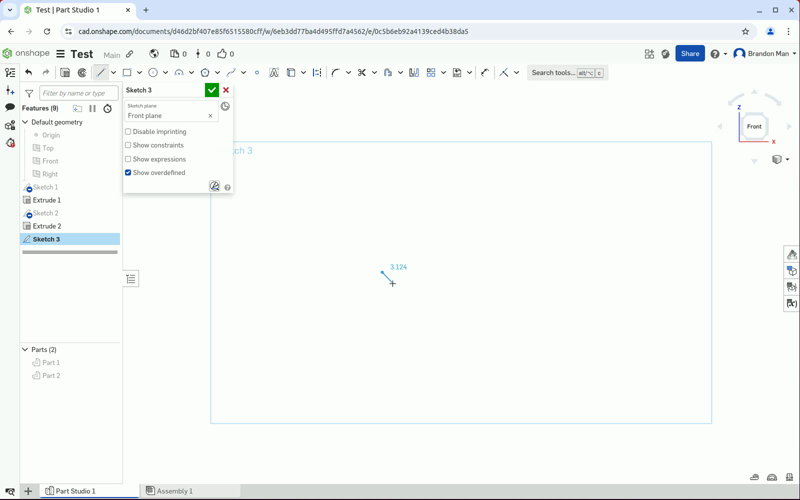
key_up(shift)
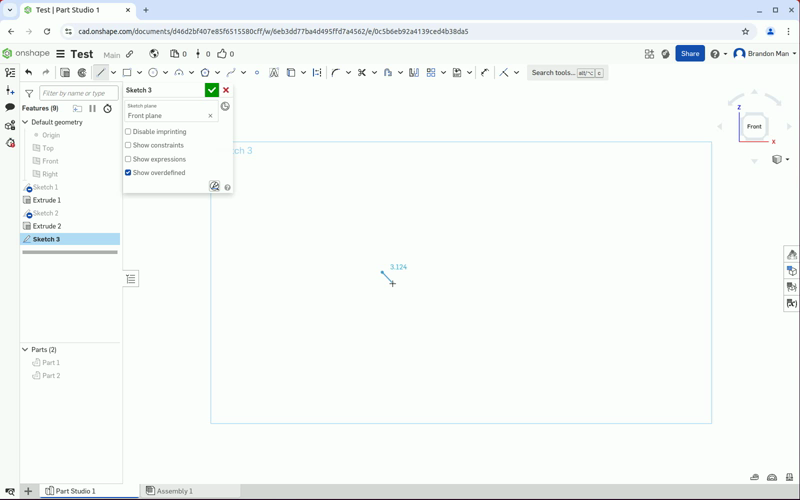
key_down(shift)
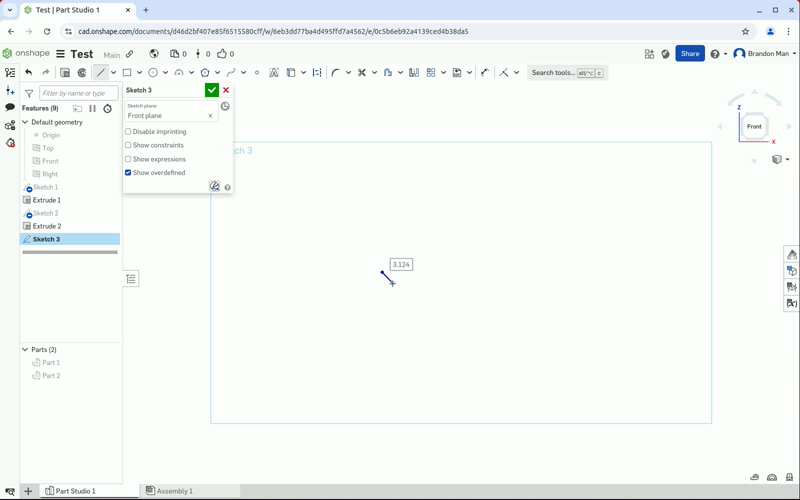
mouse_move(517, 283)
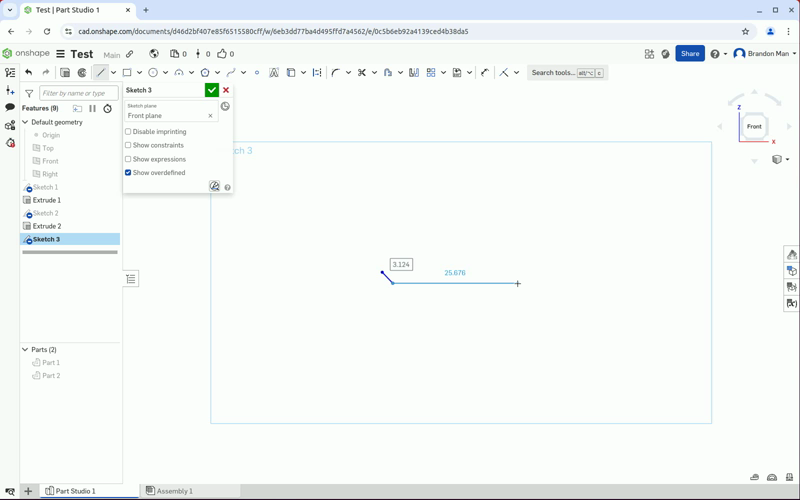
click(517, 283)
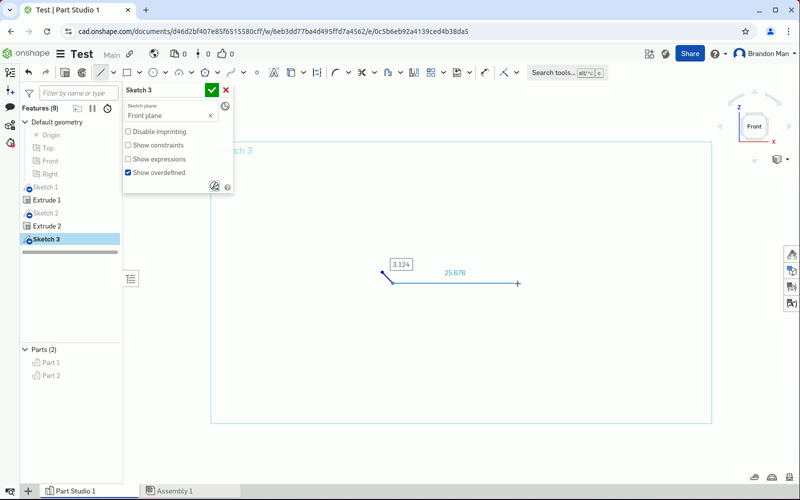
key_up(shift)
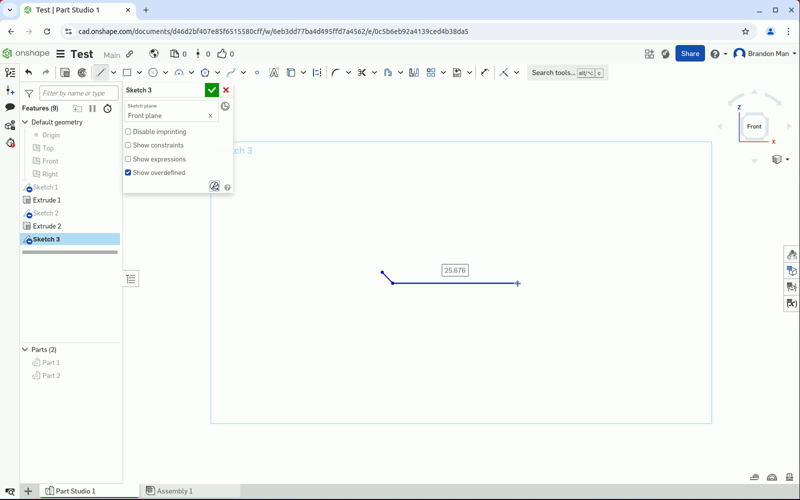
key_down(shift)
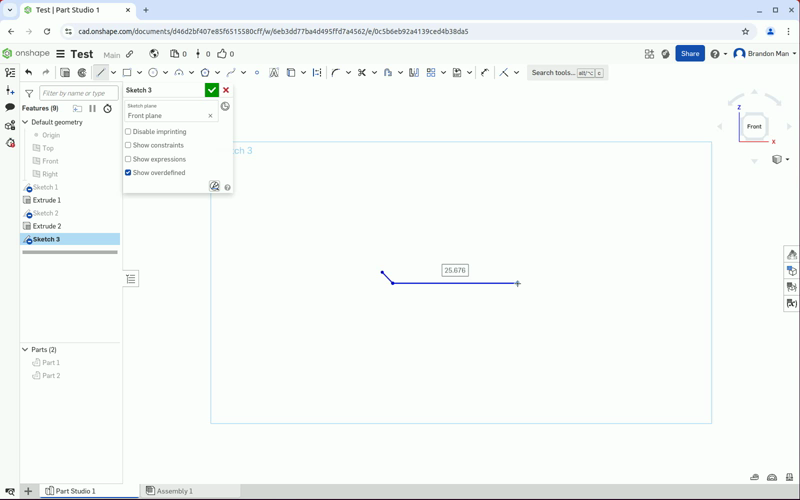
mouse_move(547, 283)
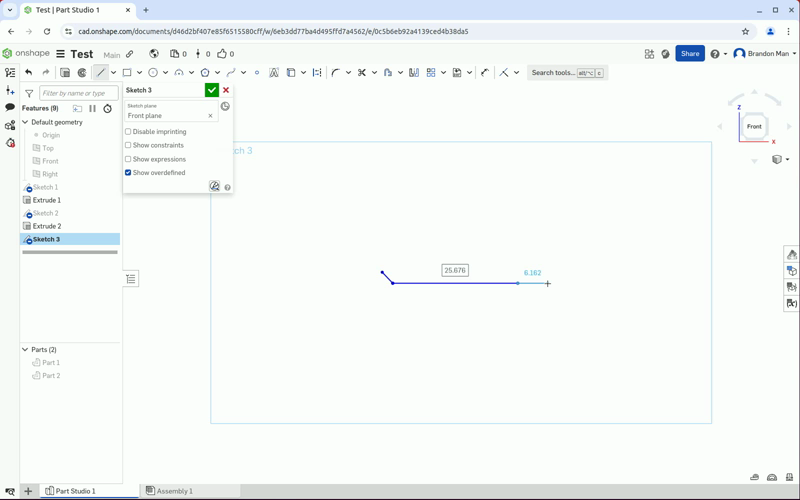
mouse_move(528, 272)
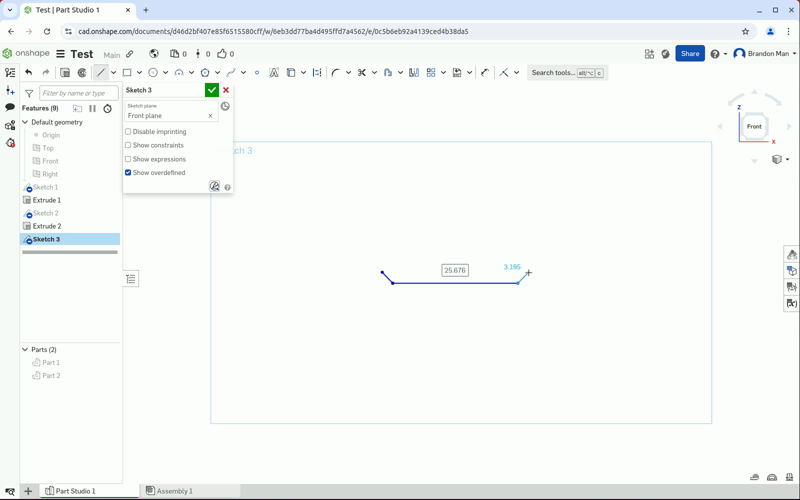
click(528, 272)
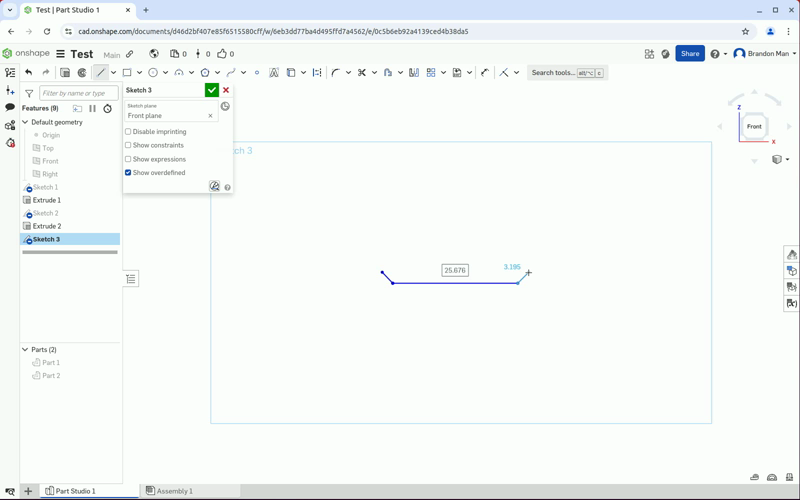
key_up(shift)
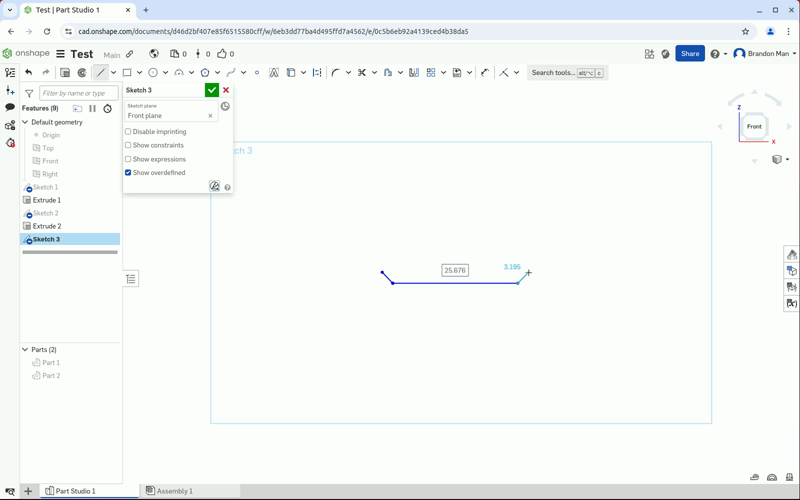
key_down(shift)
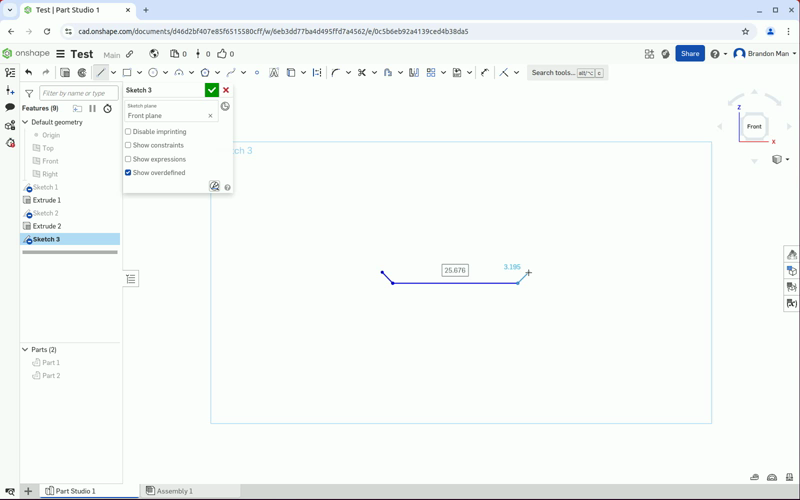
mouse_move(382, 272)
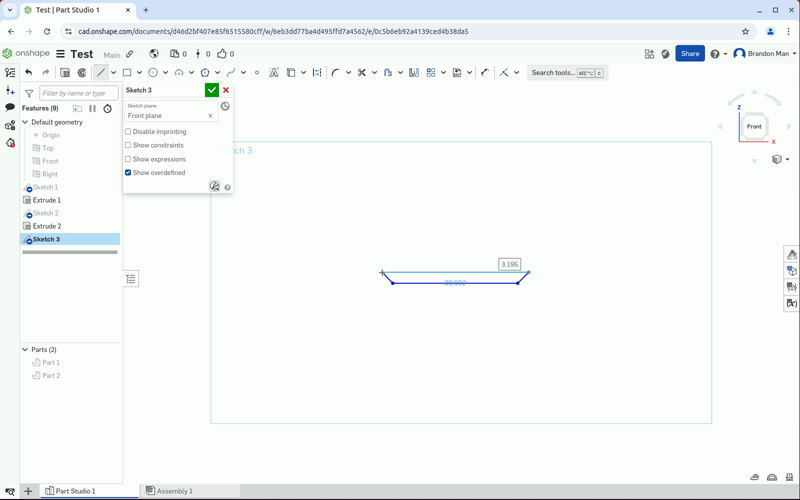
key_up(shift)
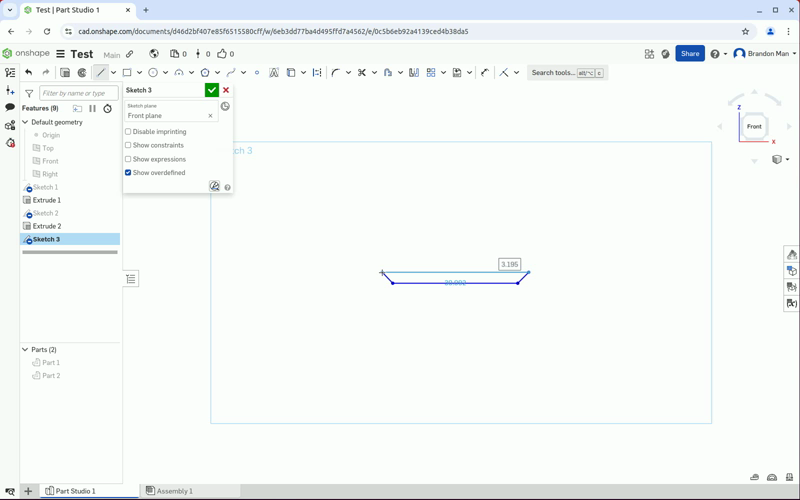
click(382, 272)
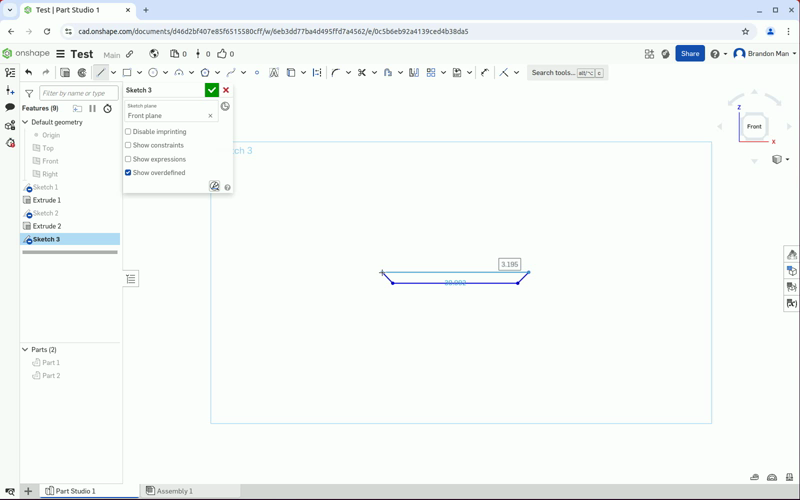
key(esc)
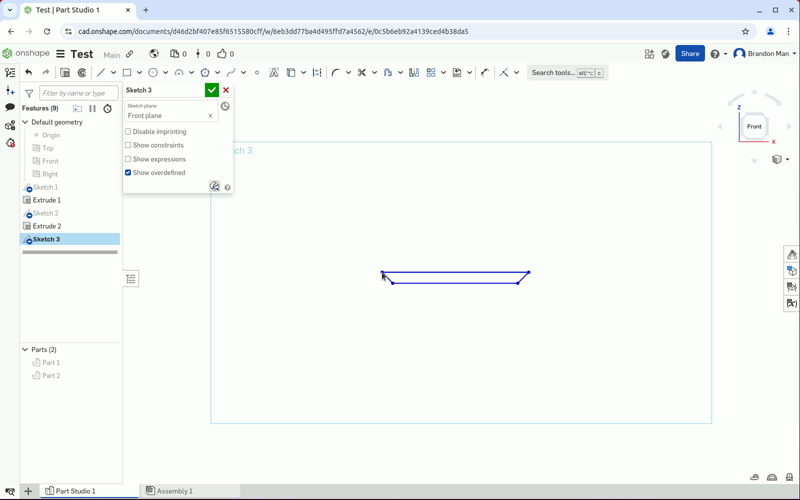
mouse_move(423, 279)
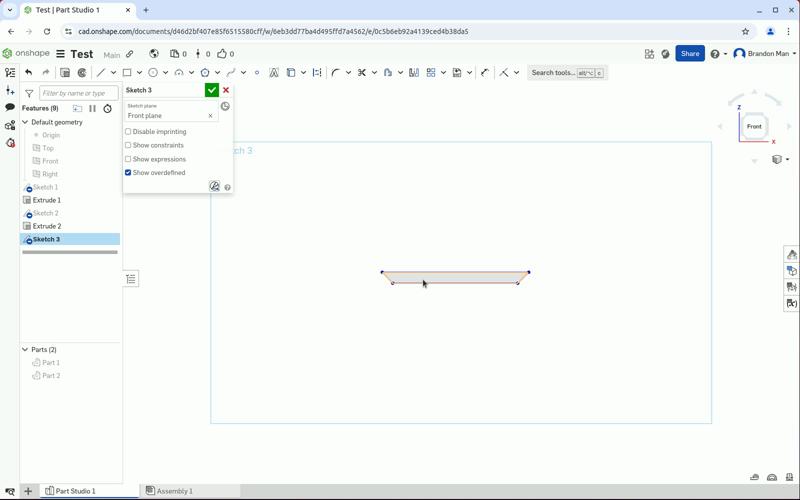
scroll(6)
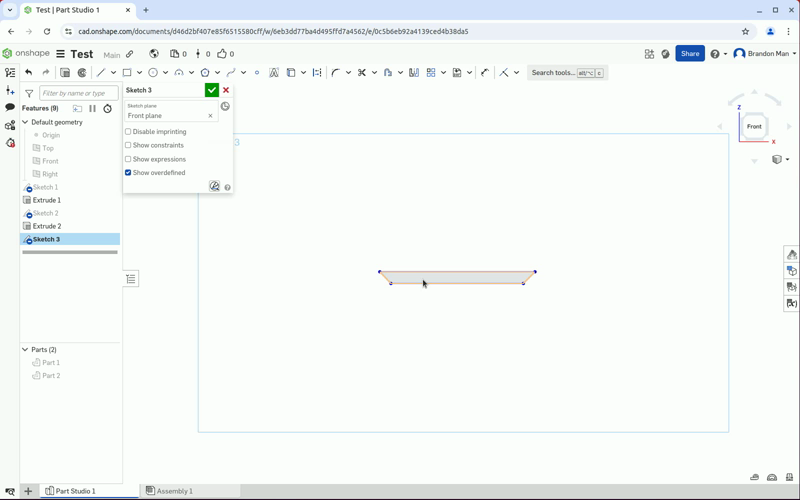
scroll(6)
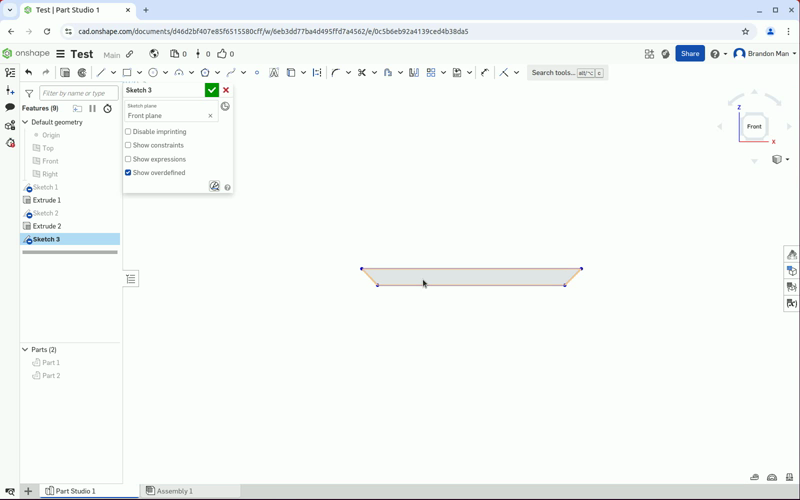
scroll(6)
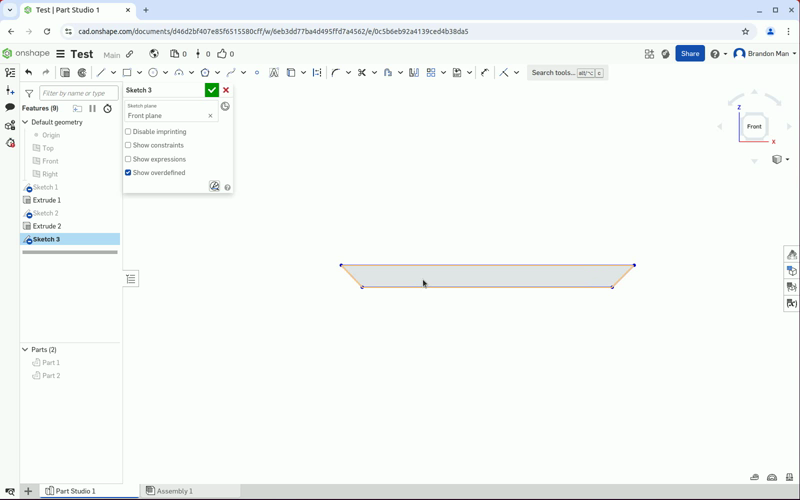
scroll(6)
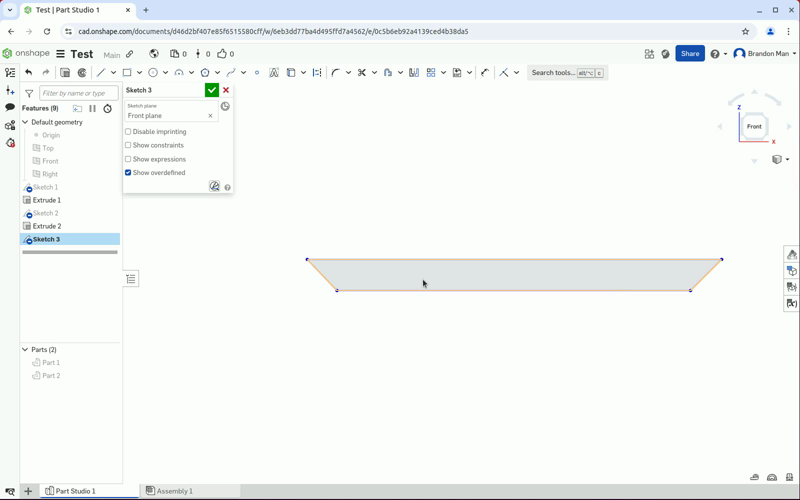
scroll(6)
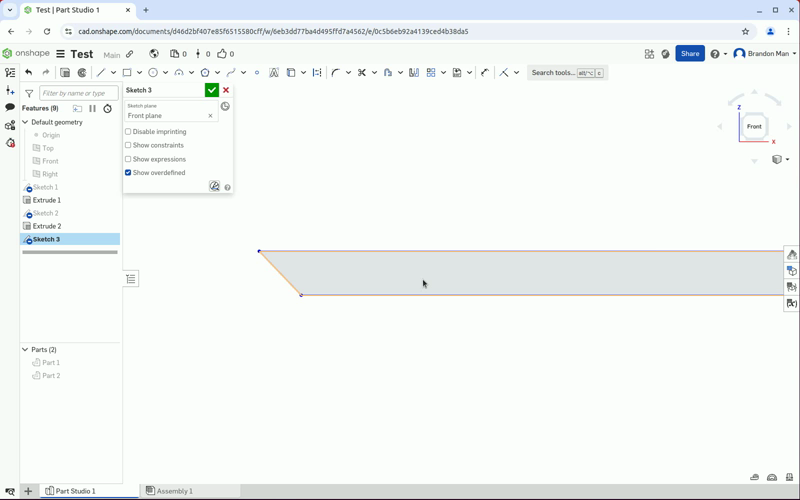
scroll(6)
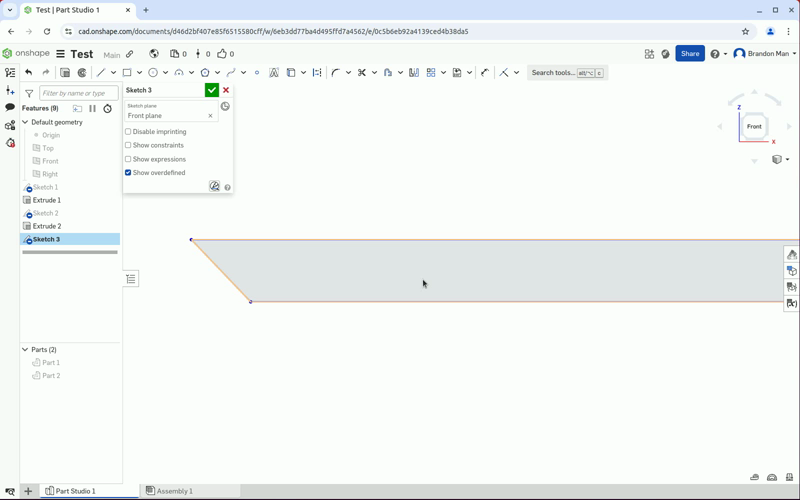
scroll(6)
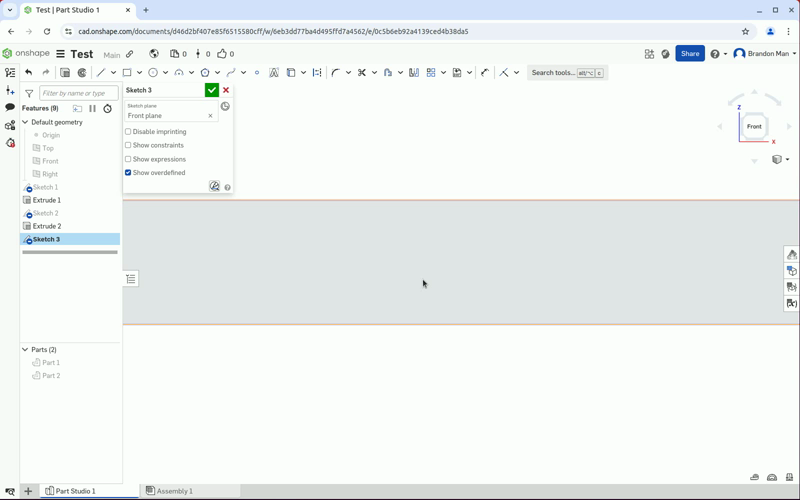
click(423, 279)
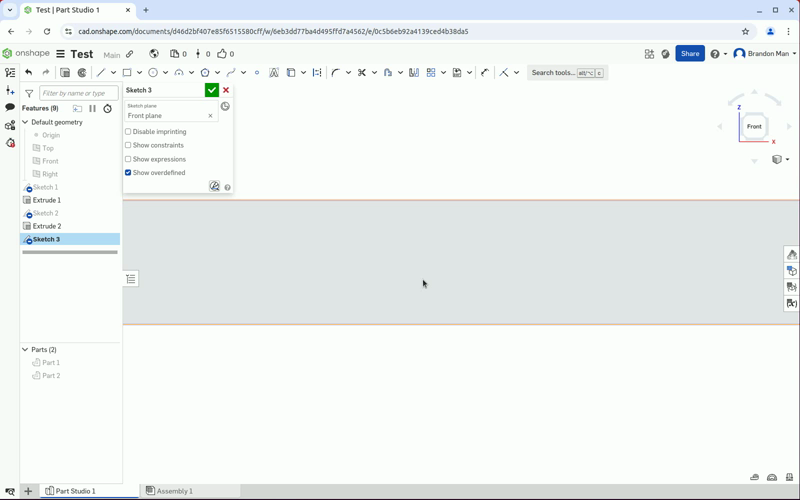
scroll(-6)
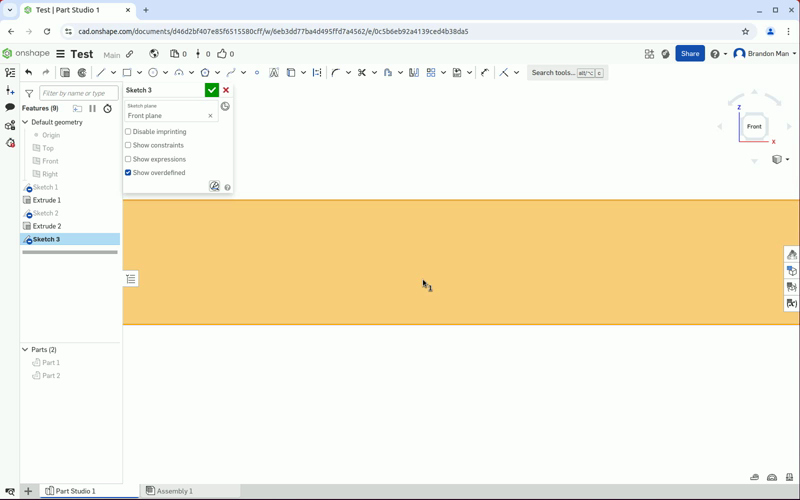
scroll(-6)
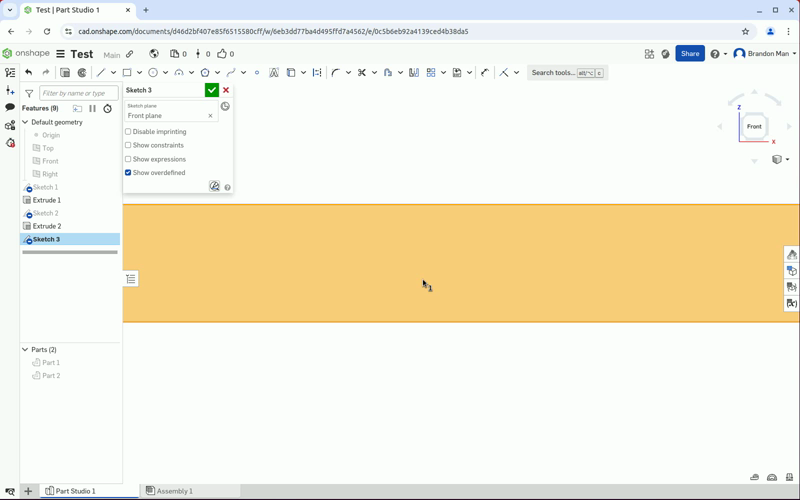
scroll(-6)
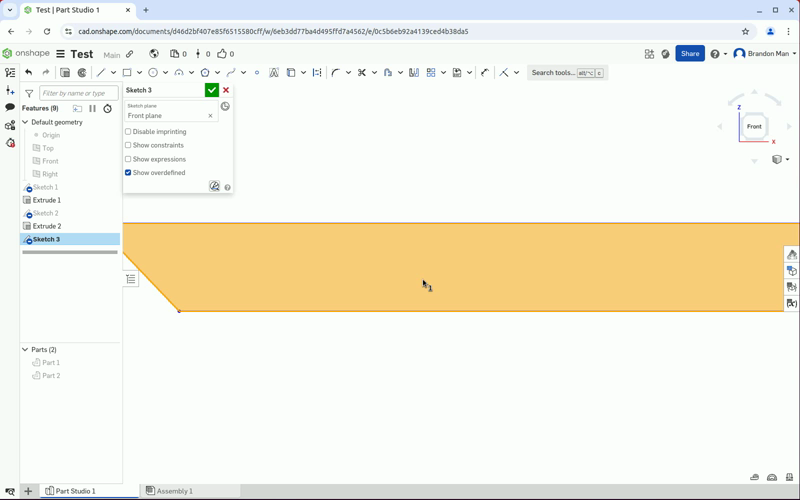
scroll(-6)
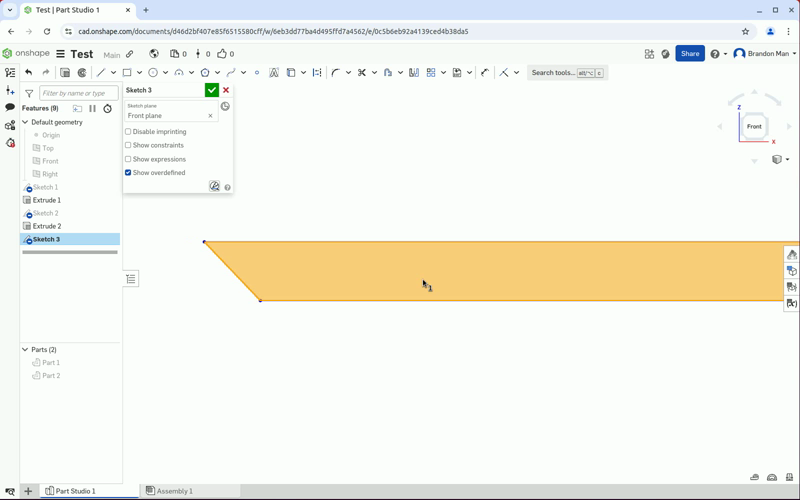
scroll(-6)
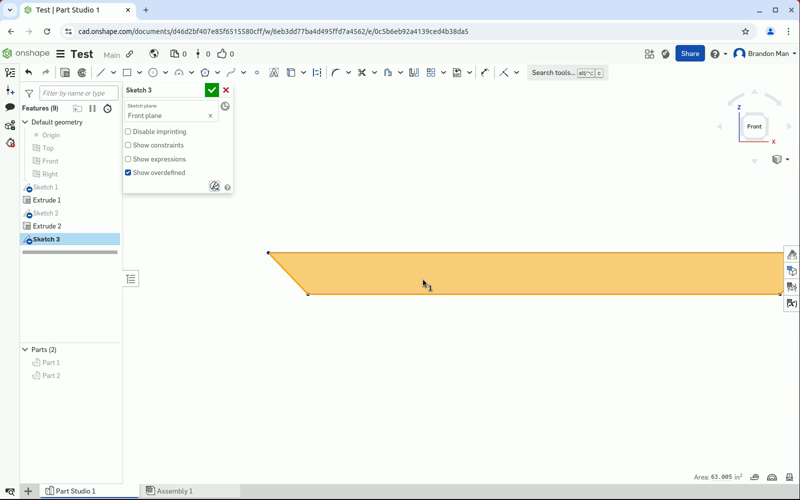
scroll(-6)
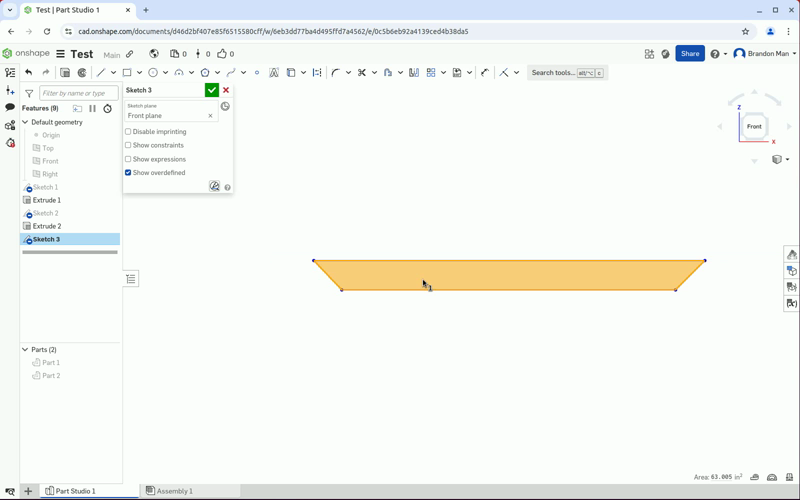
scroll(-6)
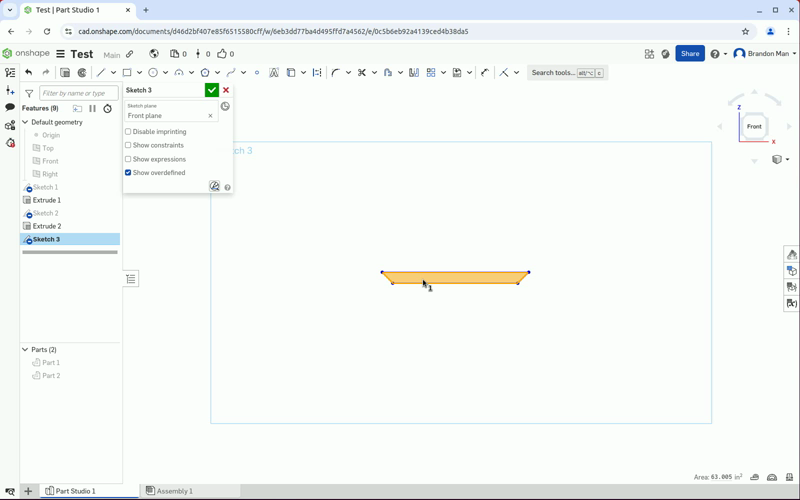
mouse_move(73, 352)
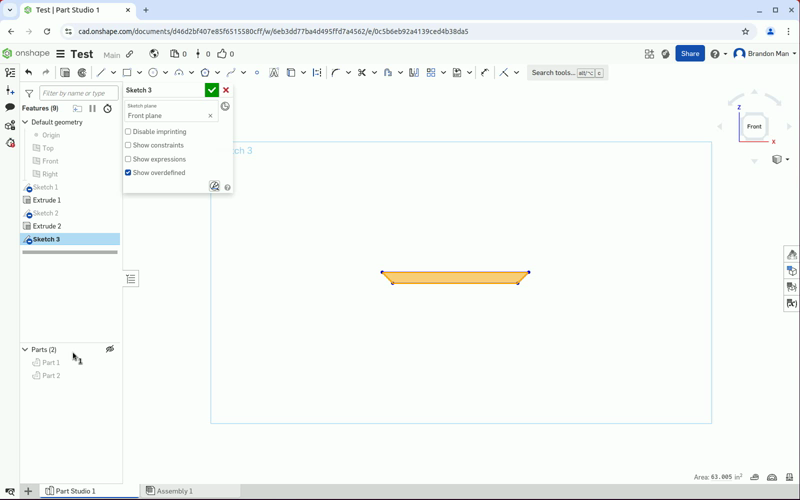
key(shift+y)
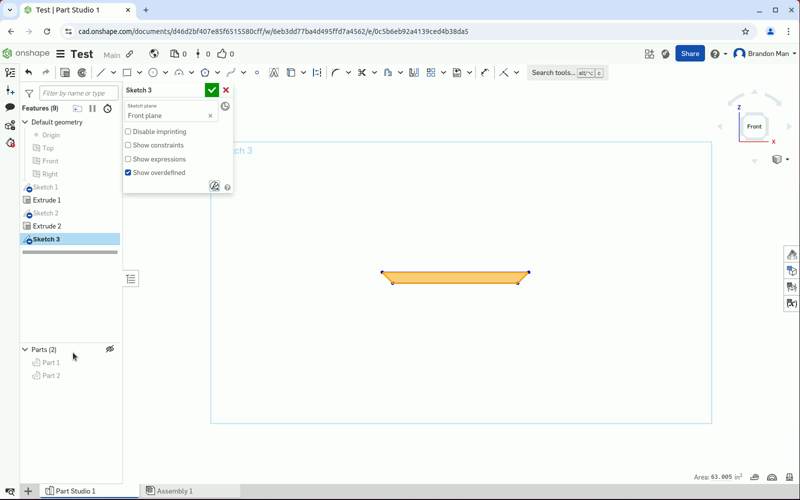
key(shift+e)
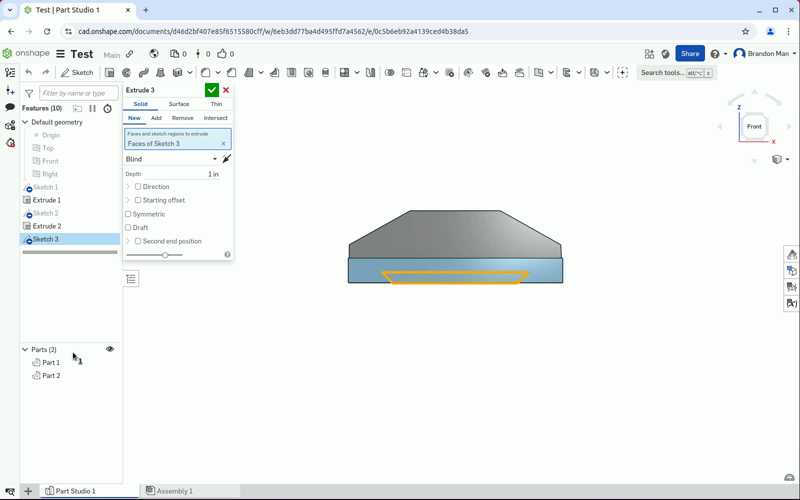
mouse_move(143, 106)
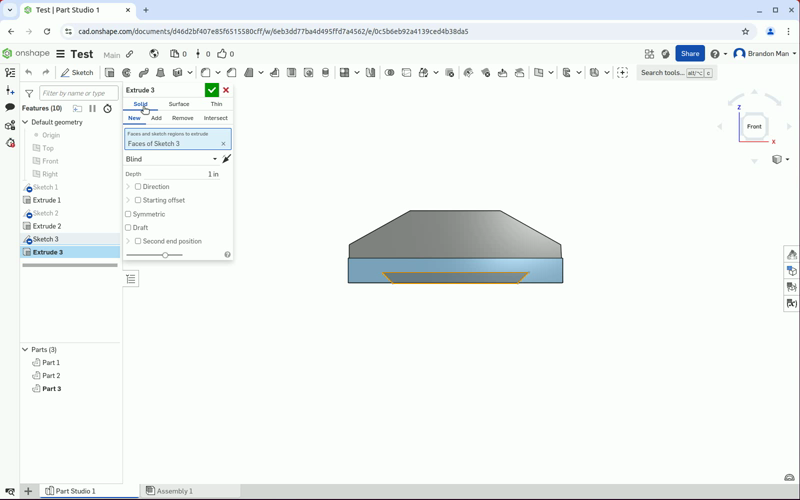
click(143, 106)
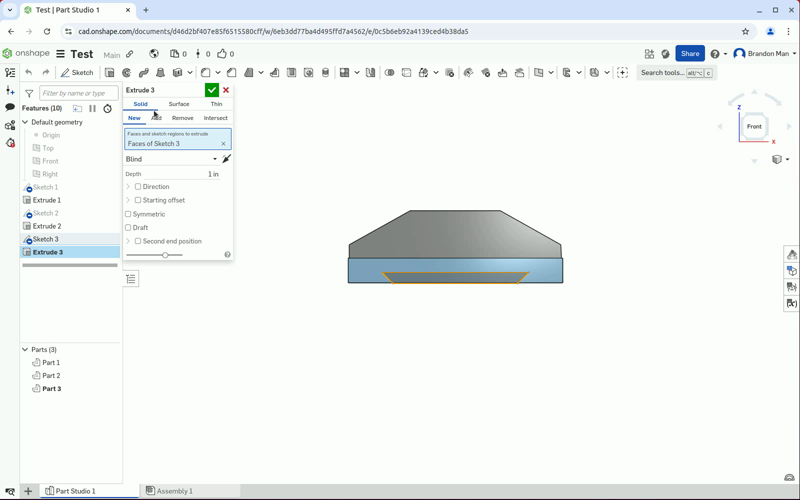
mouse_move(186, 120)
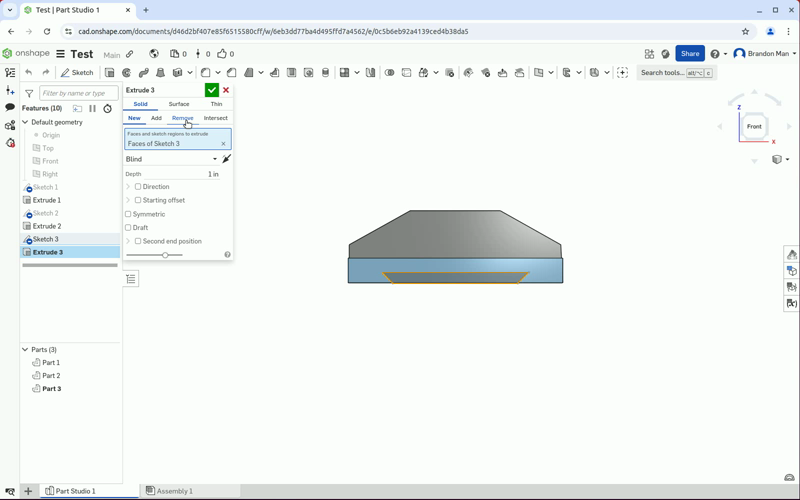
click(186, 120)
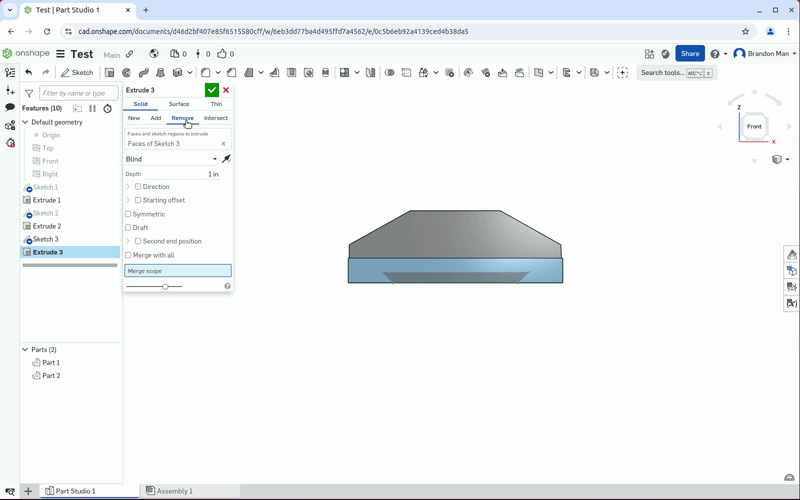
key(tab, 4)
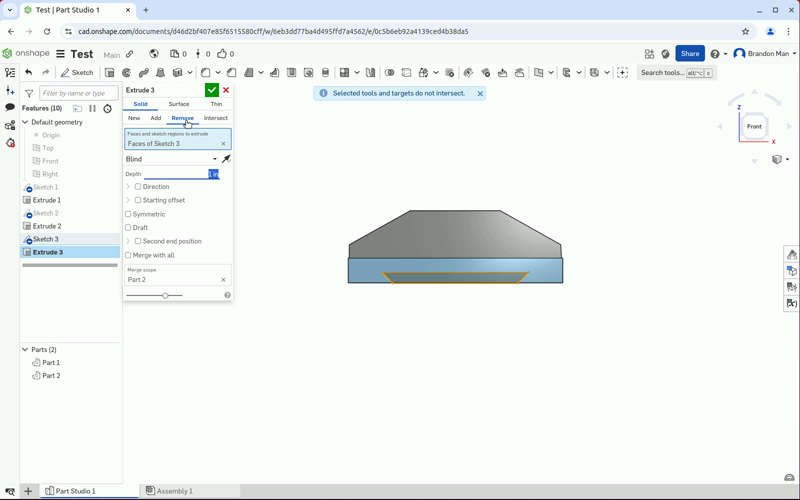
text(-30.33)
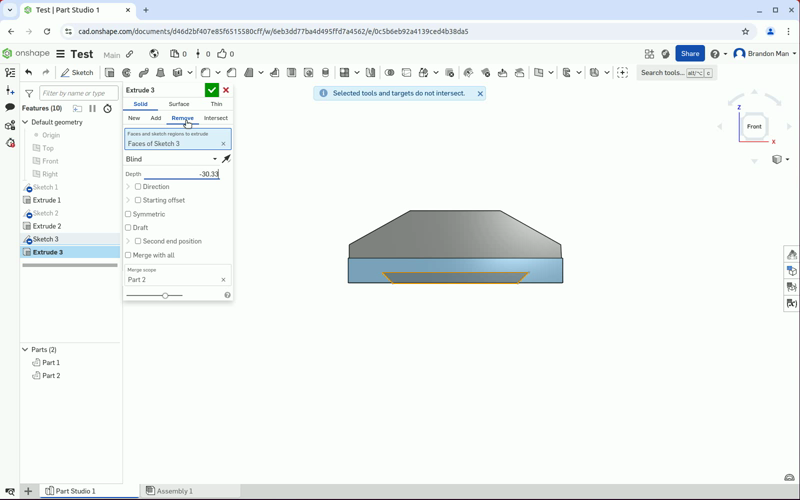
key(tab, 6)
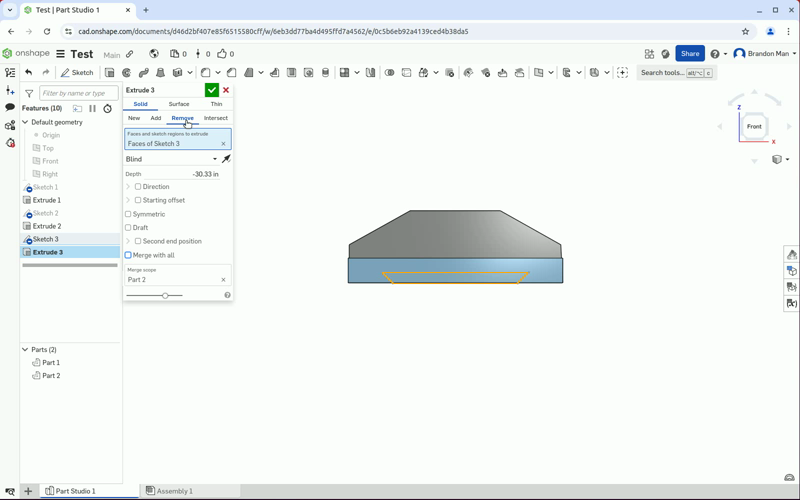
key(space)
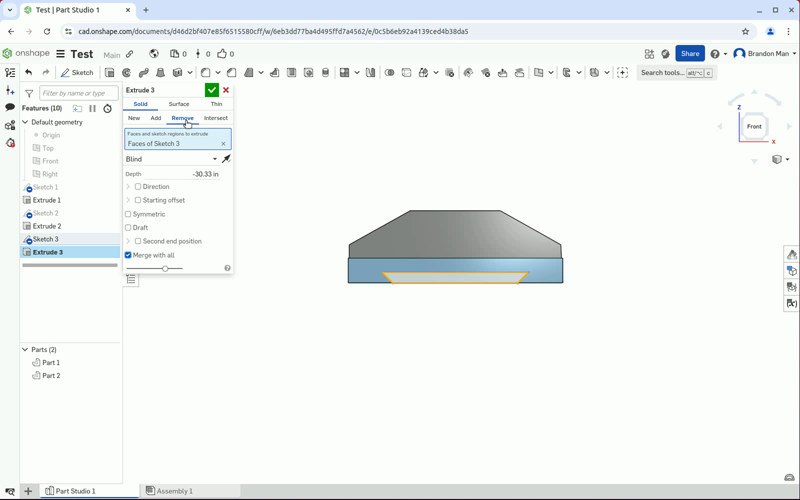
key(enter)
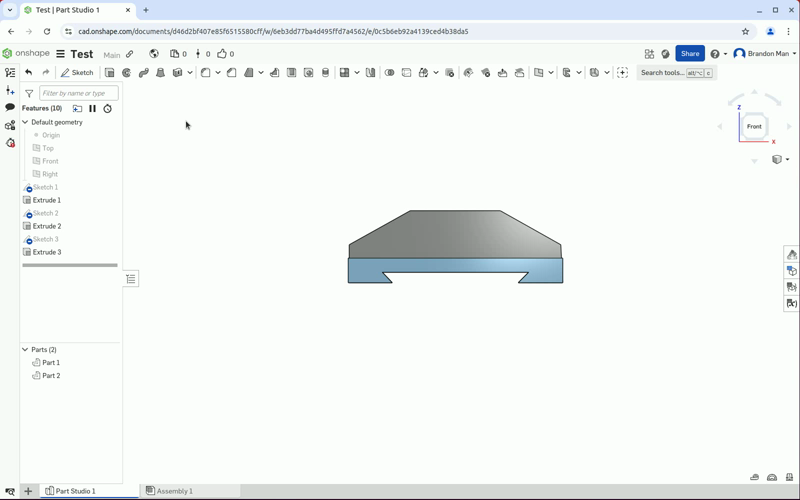
key(shift+h)
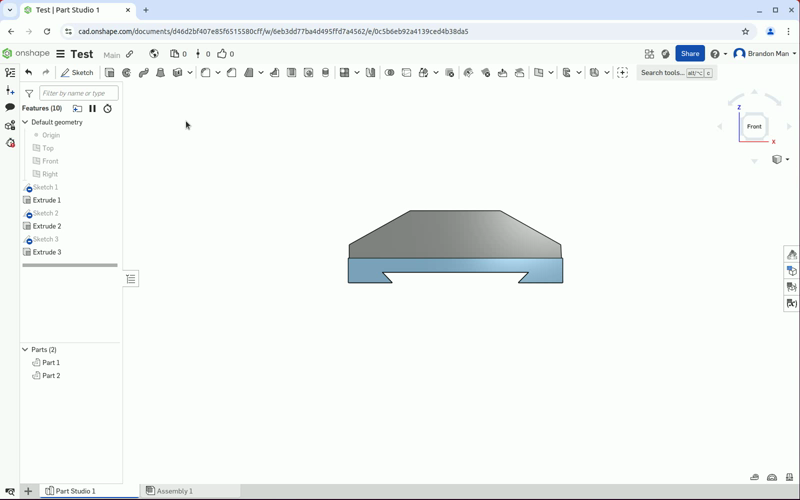
key(shift+h)
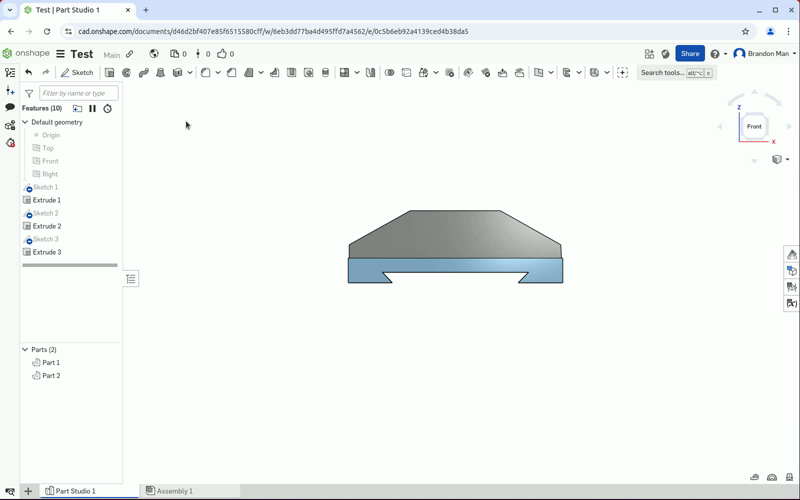
mouse_move(73, 189)
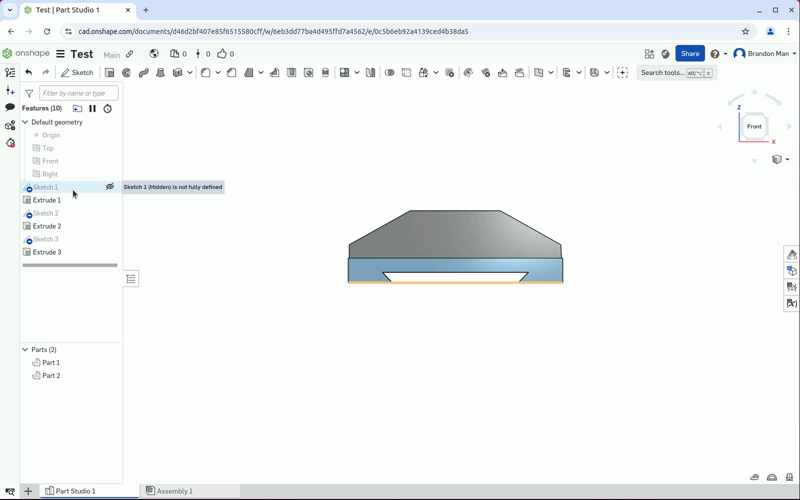
click(73, 189)
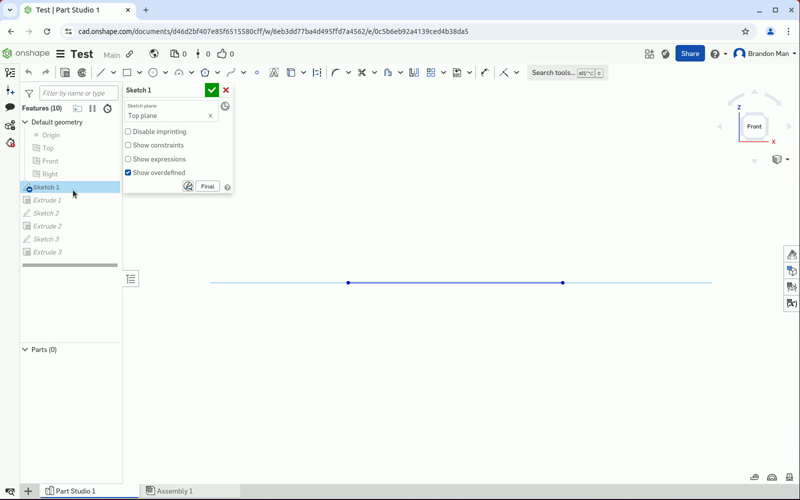
mouse_move(229, 92)
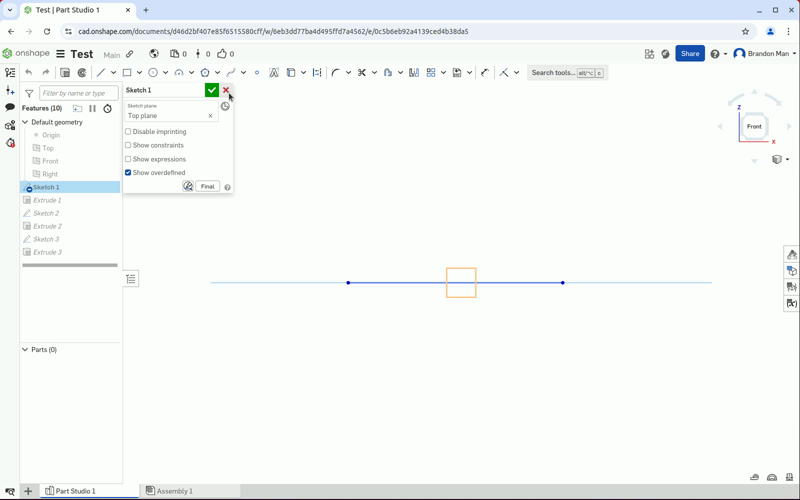
click(229, 92)
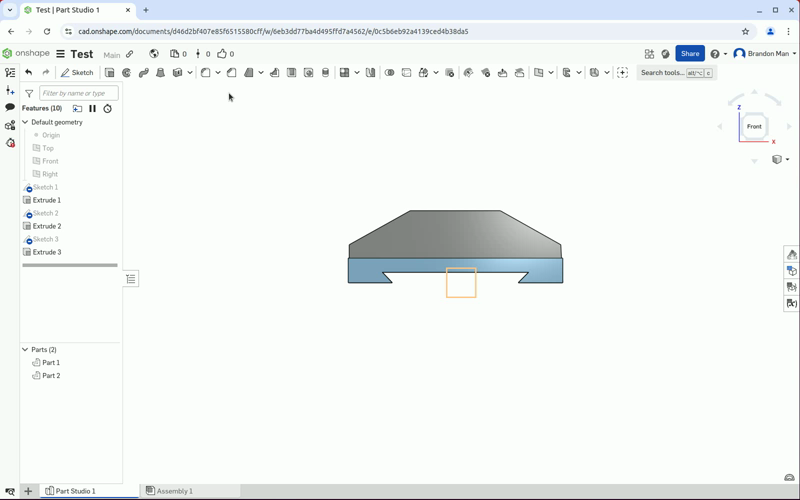
mouse_move(73, 352)
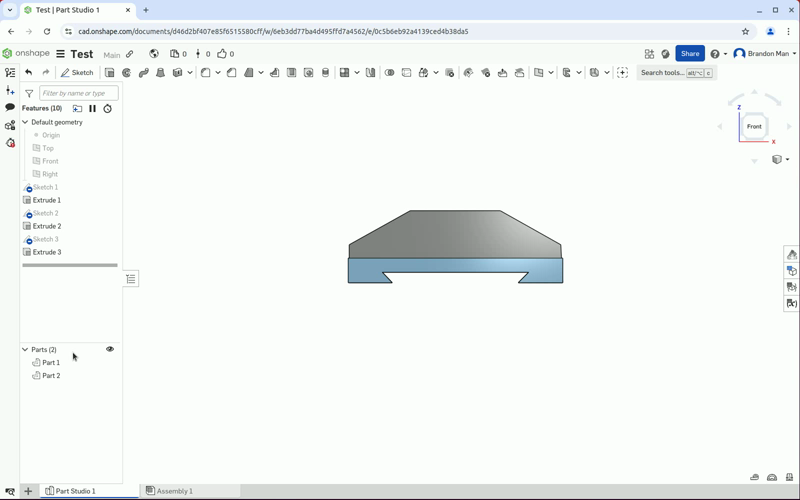
key(y)
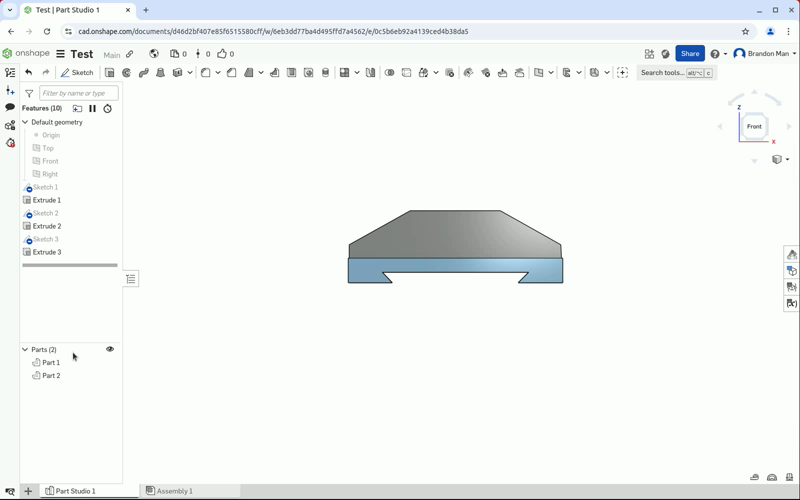
key(shift+p)
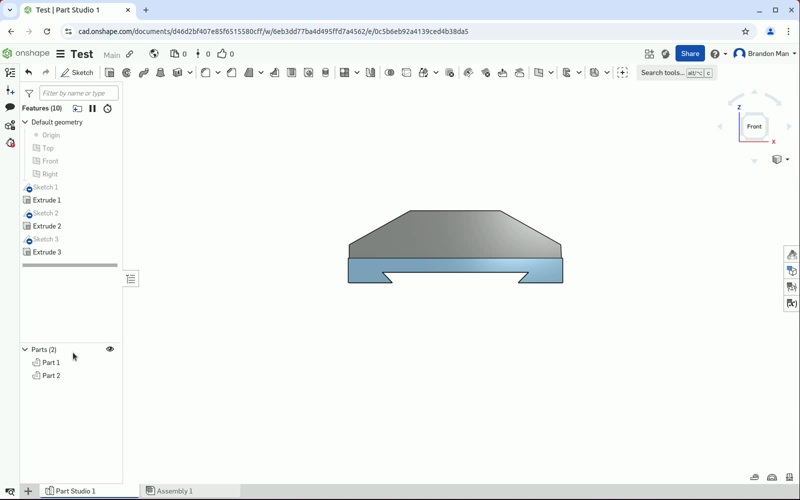
key(space)
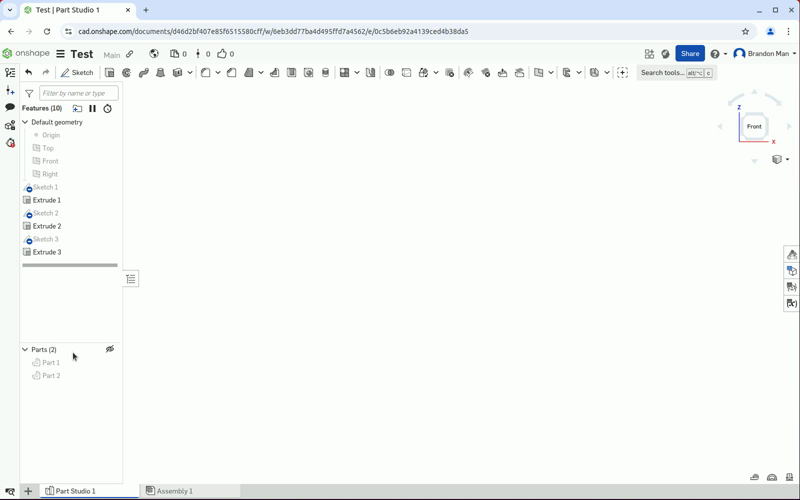
key_down(shift)
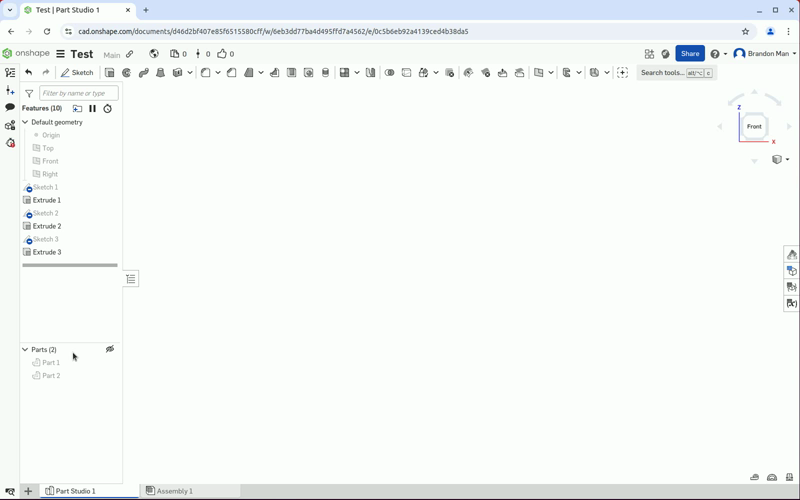
key(down)
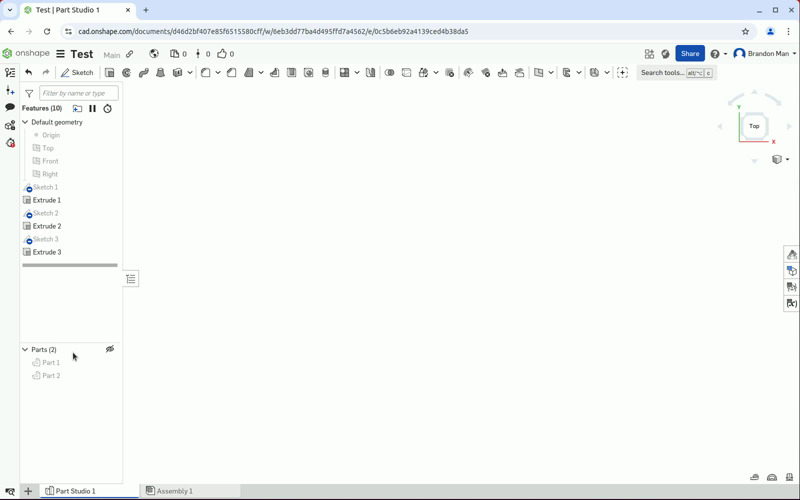
key_up(shift)
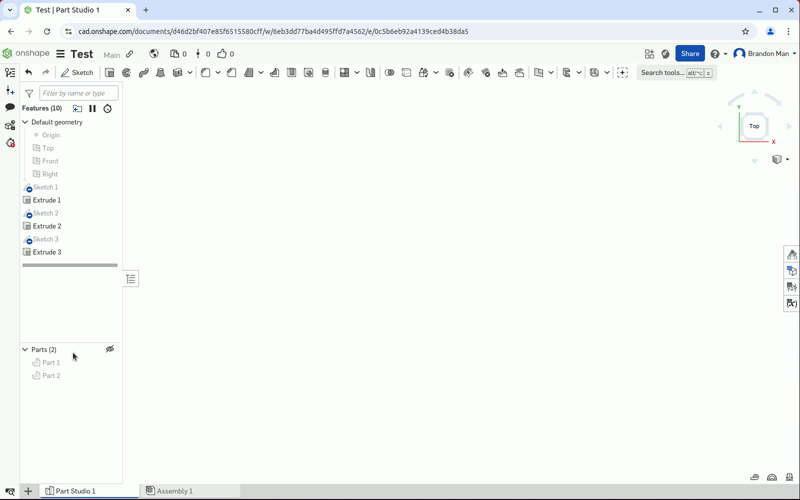
mouse_move(73, 352)
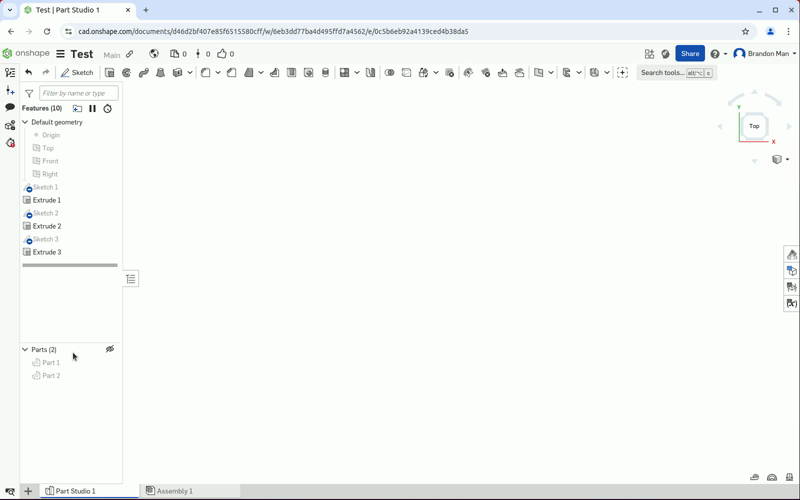
key(shift+y)
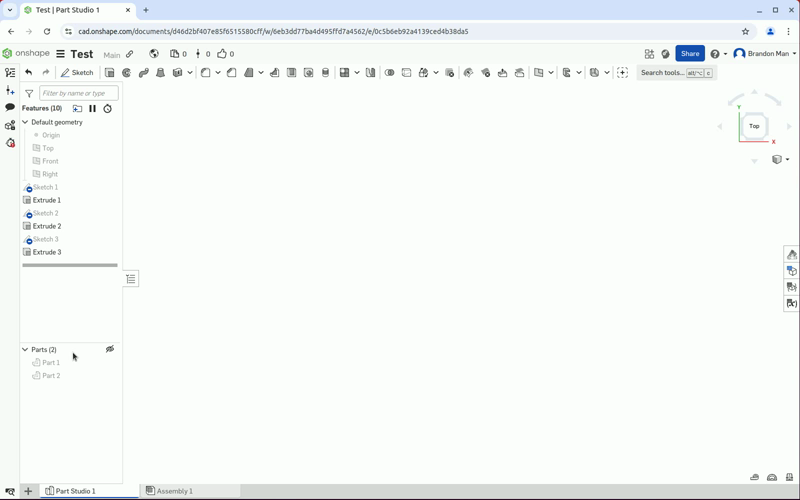
key(shift+s)
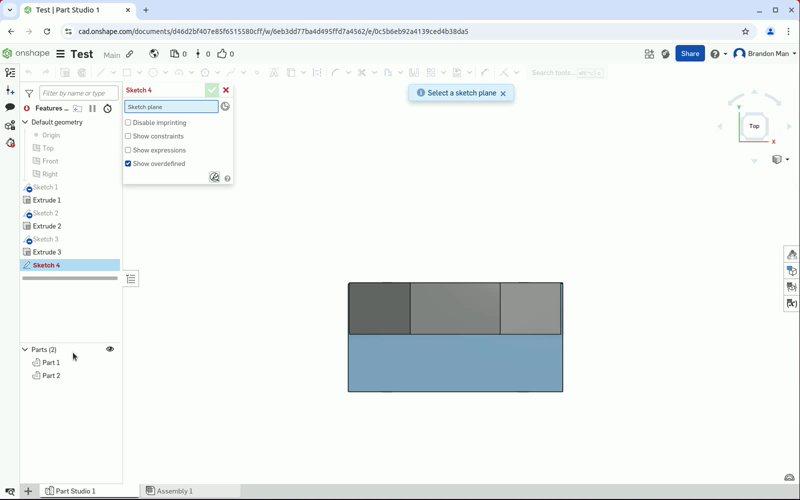
mouse_move(73, 150)
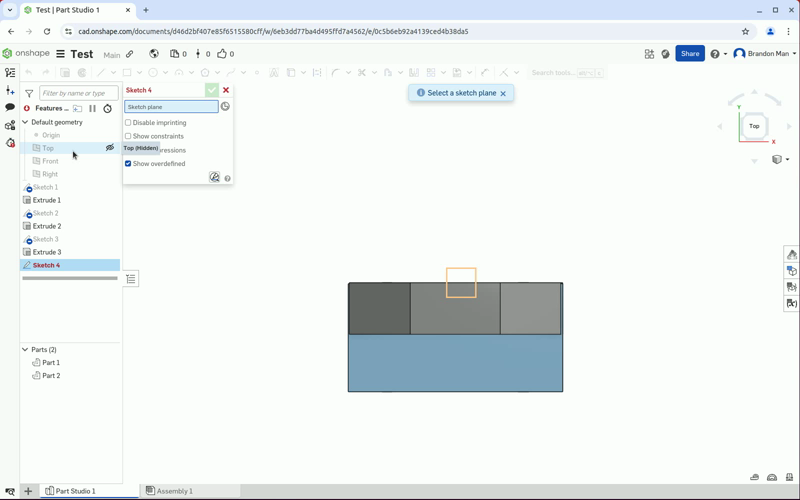
click(73, 150)
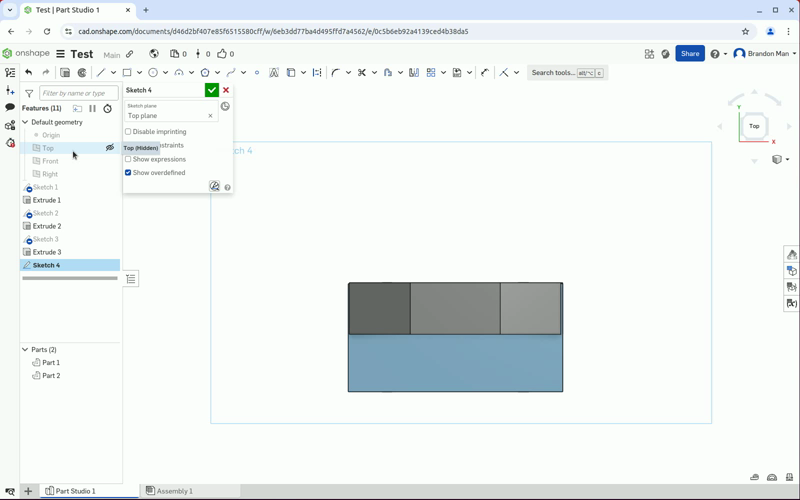
mouse_move(73, 352)
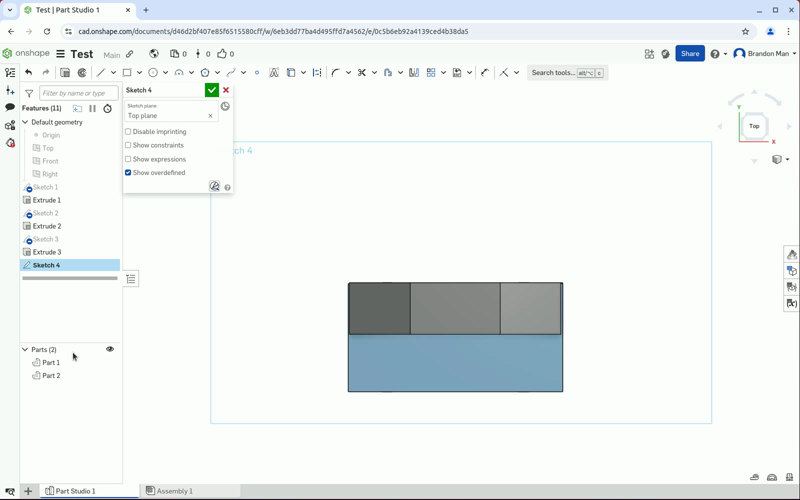
key(y)
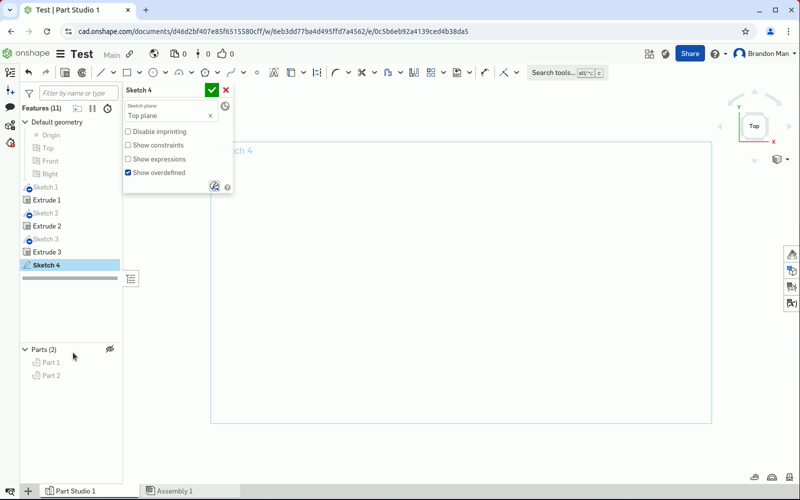
key(c)
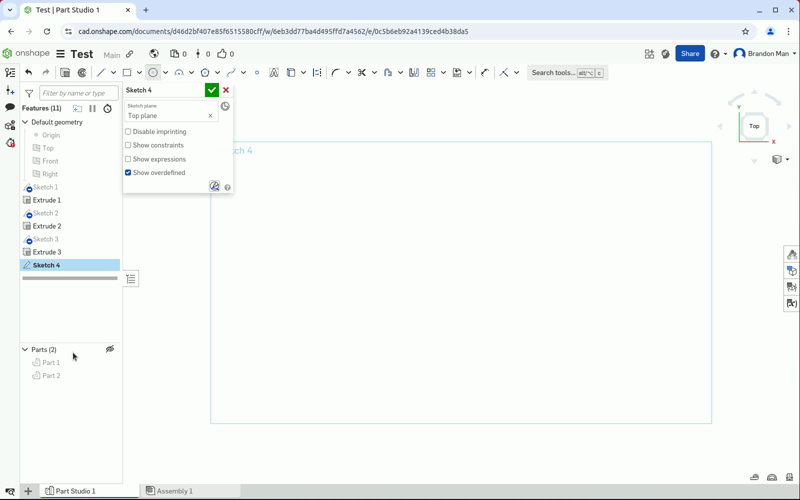
key_down(shift)
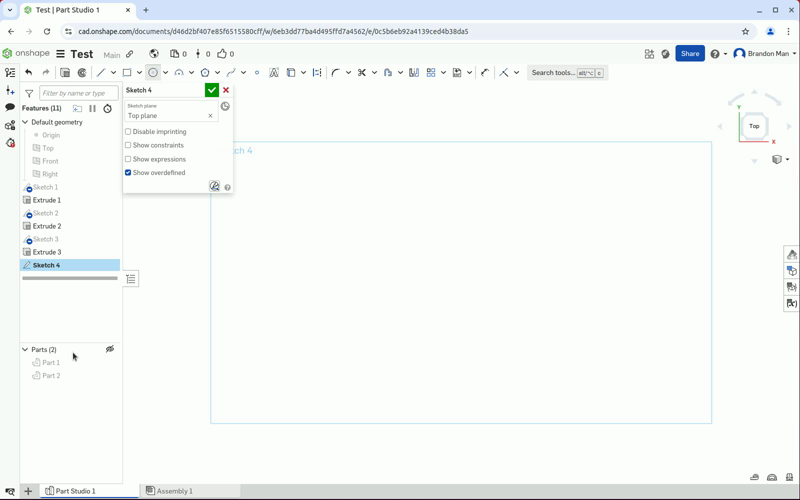
mouse_move(460, 362)
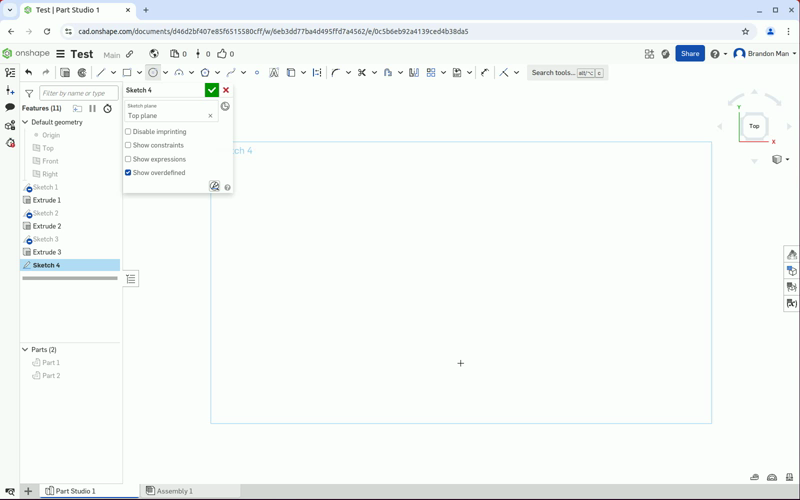
click(460, 362)
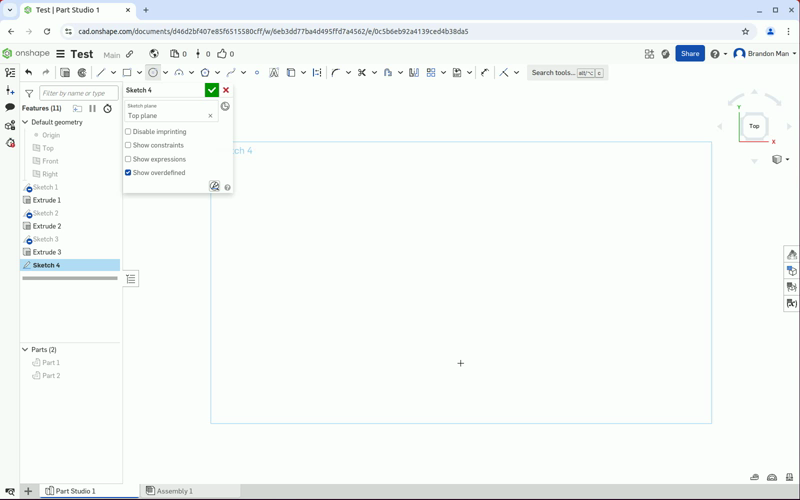
key_up(shift)
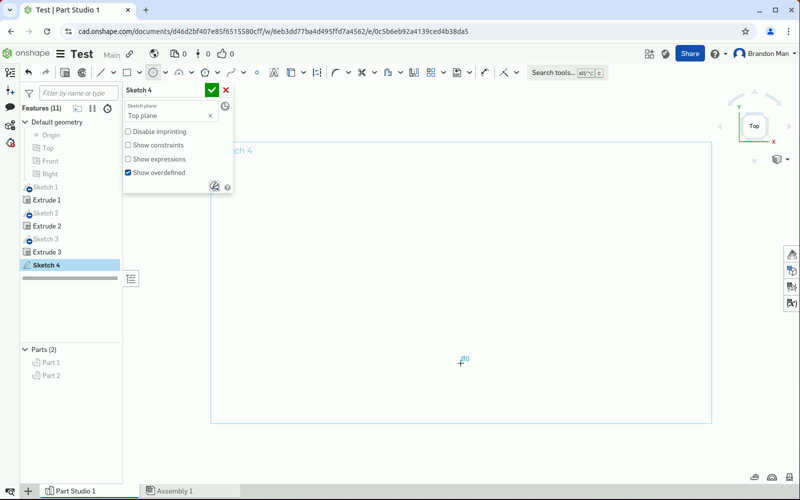
mouse_move(477, 362)
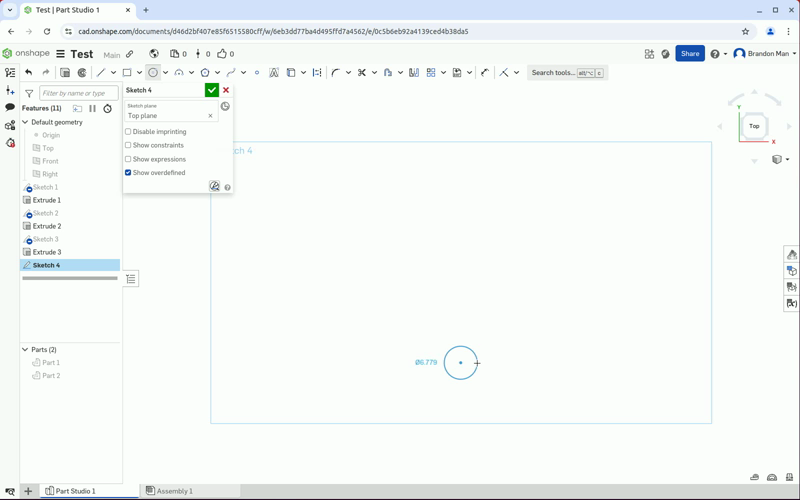
click(477, 362)
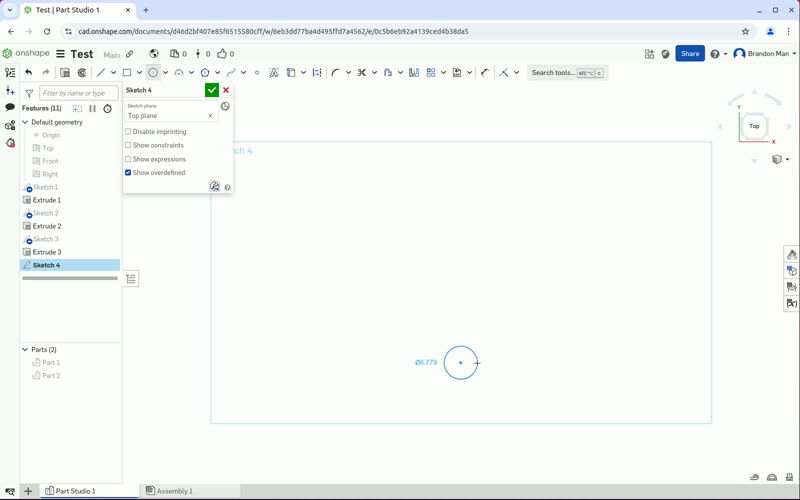
key(esc)
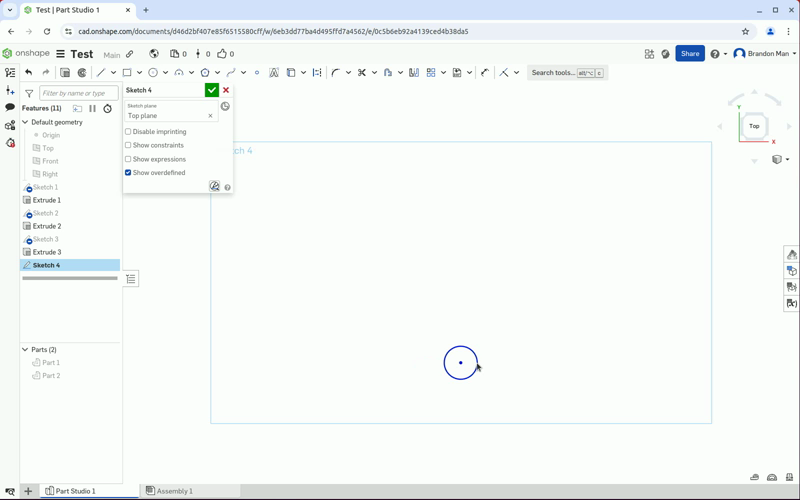
mouse_move(454, 376)
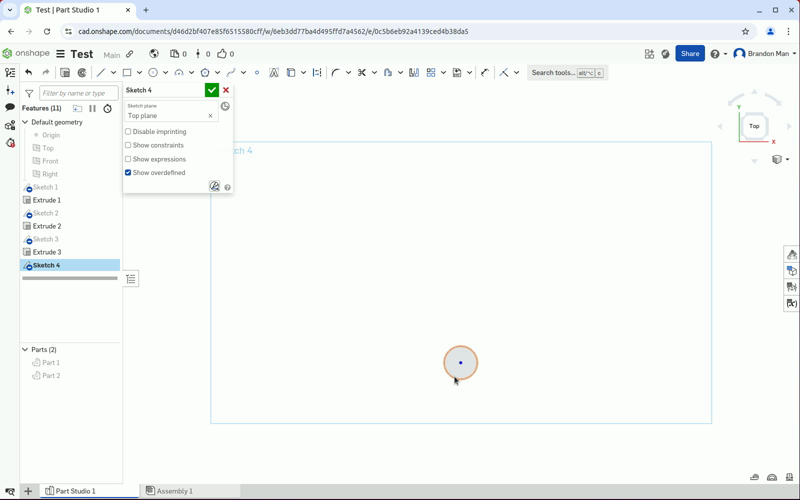
scroll(6)
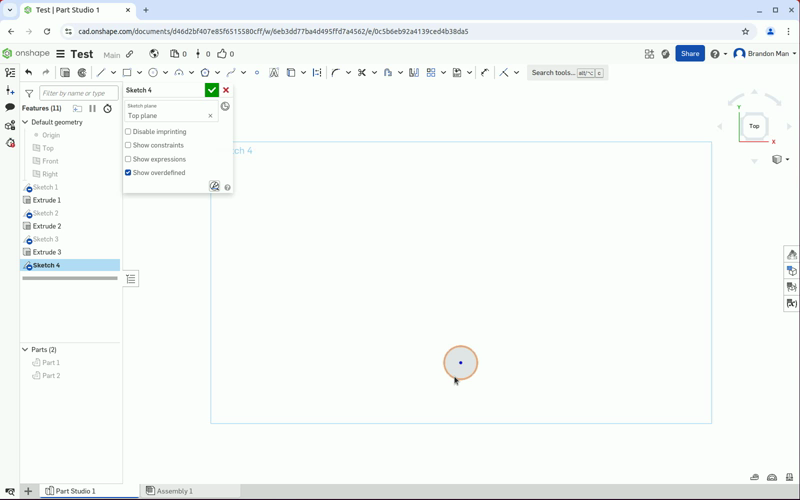
scroll(6)
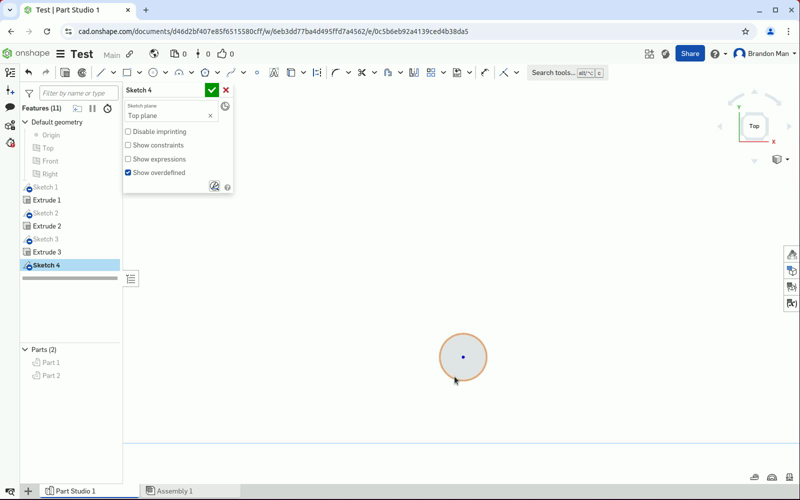
scroll(6)
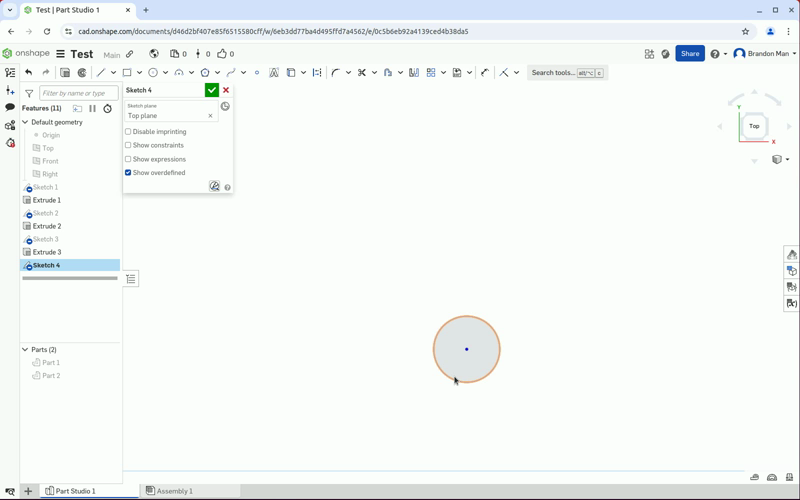
scroll(6)
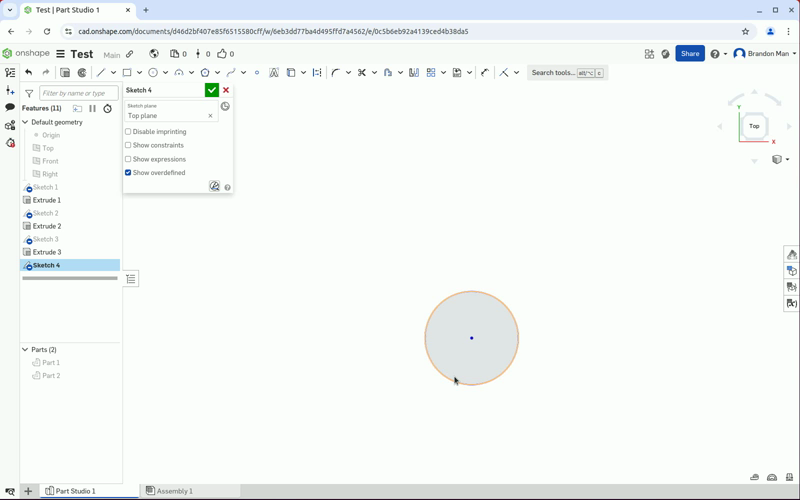
scroll(6)
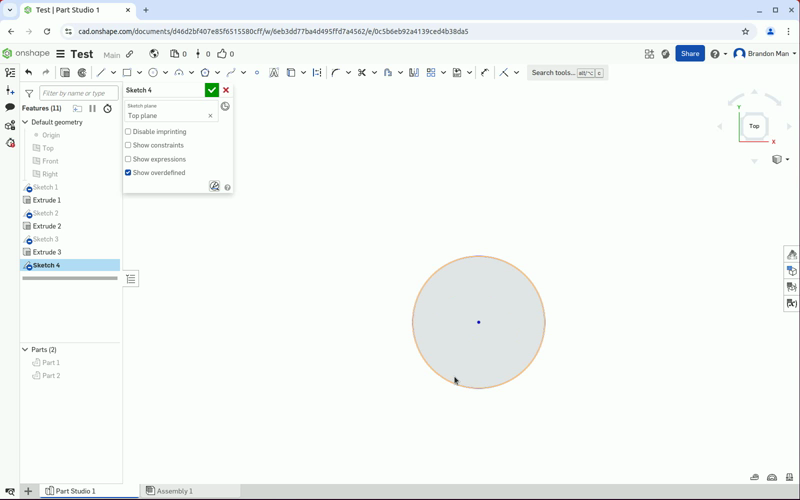
scroll(6)
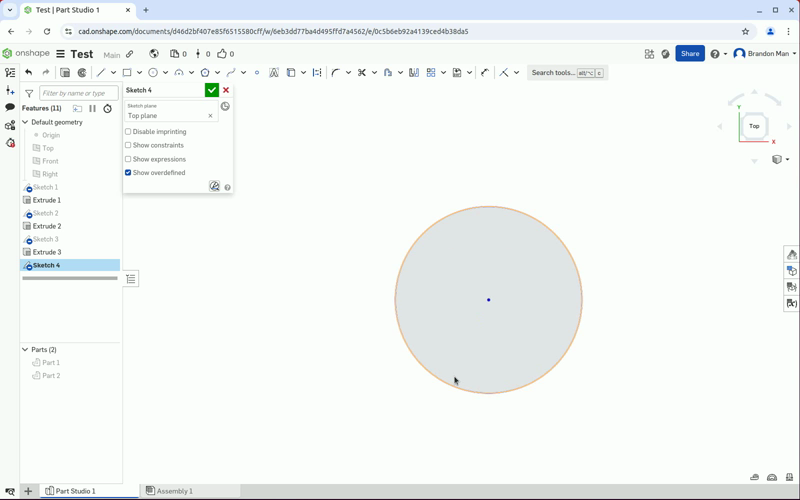
scroll(6)
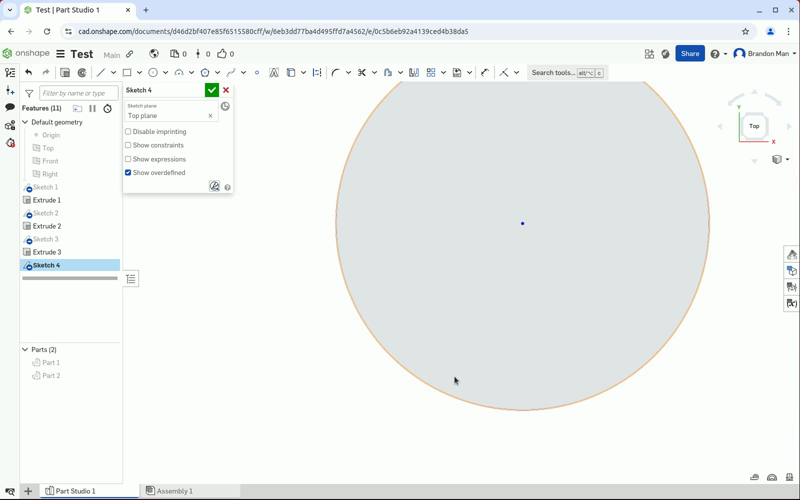
click(454, 376)
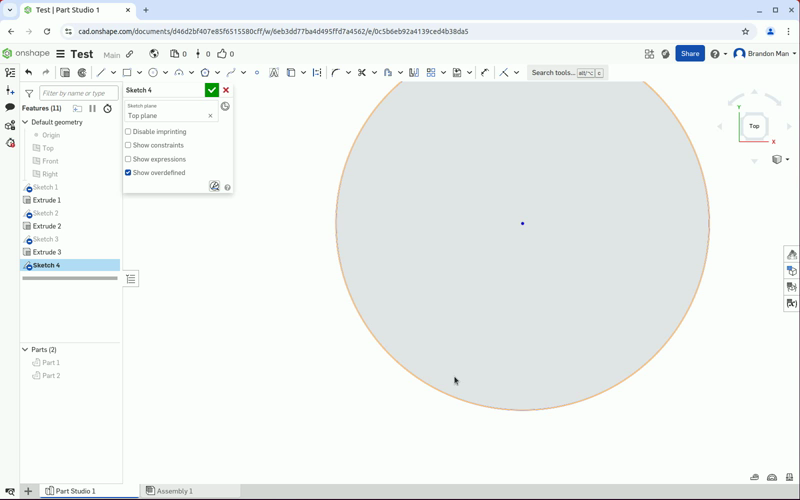
scroll(-6)
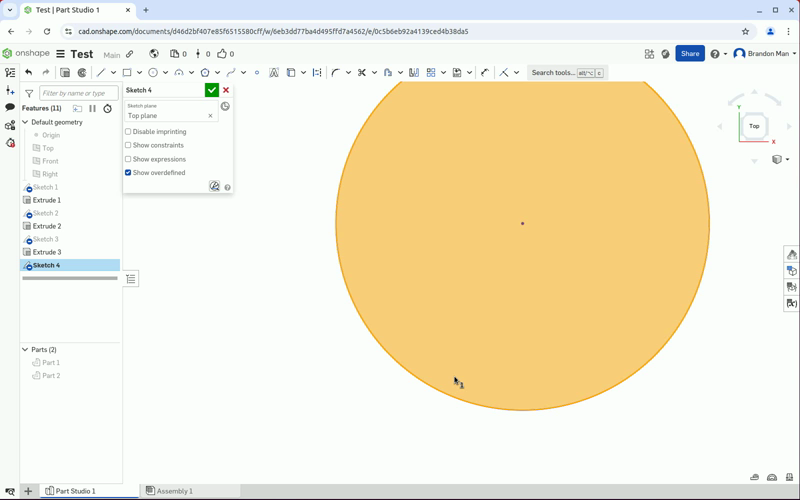
scroll(-6)
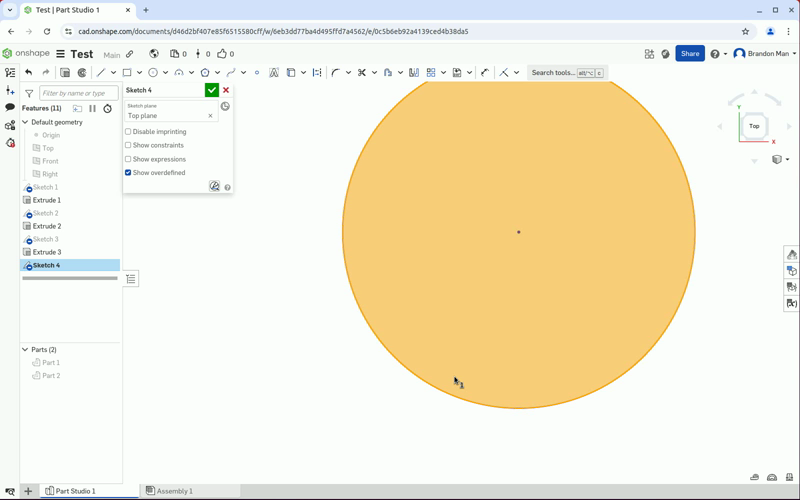
scroll(-6)
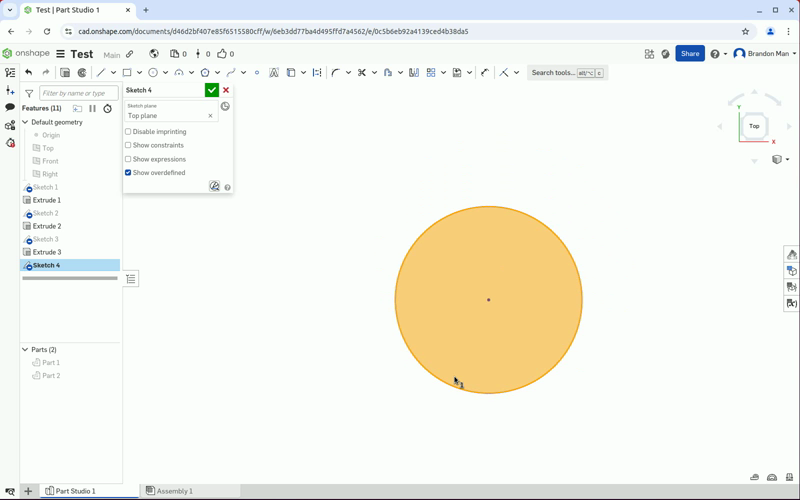
scroll(-6)
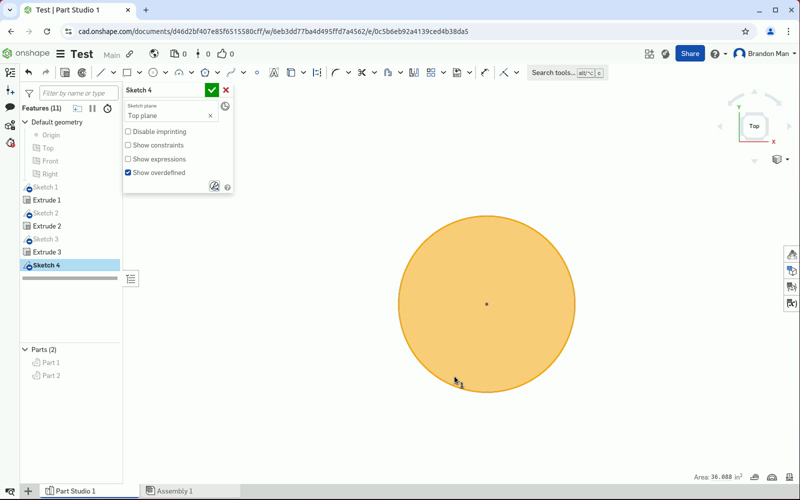
scroll(-6)
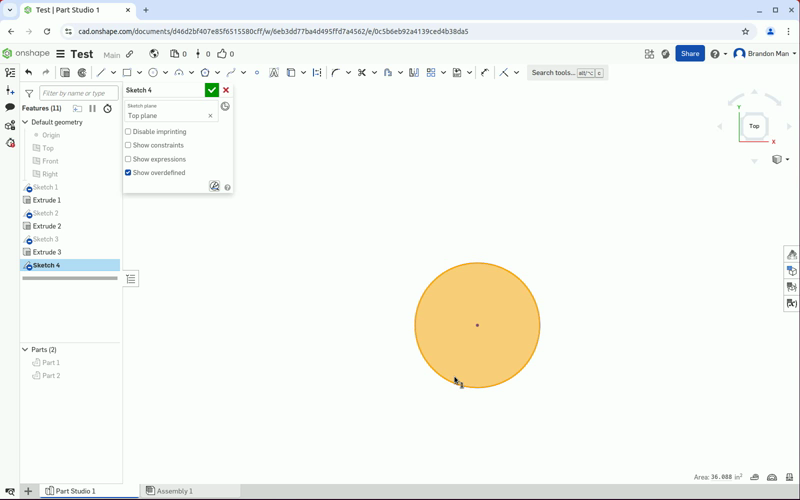
scroll(-6)
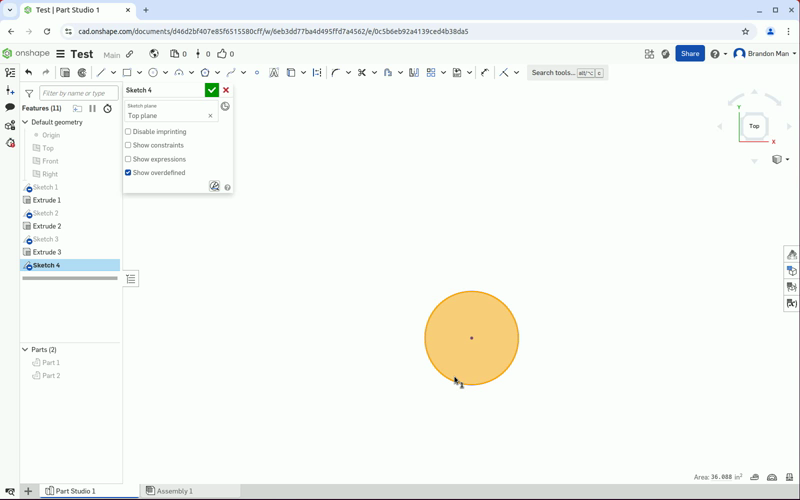
scroll(-6)
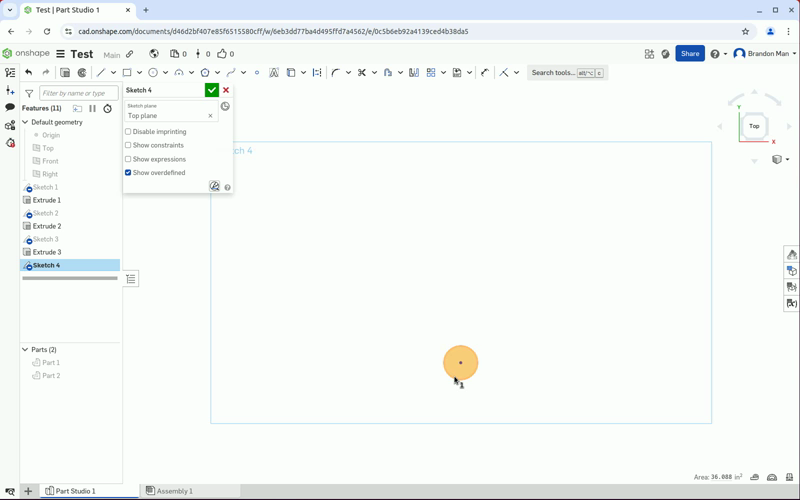
mouse_move(73, 352)
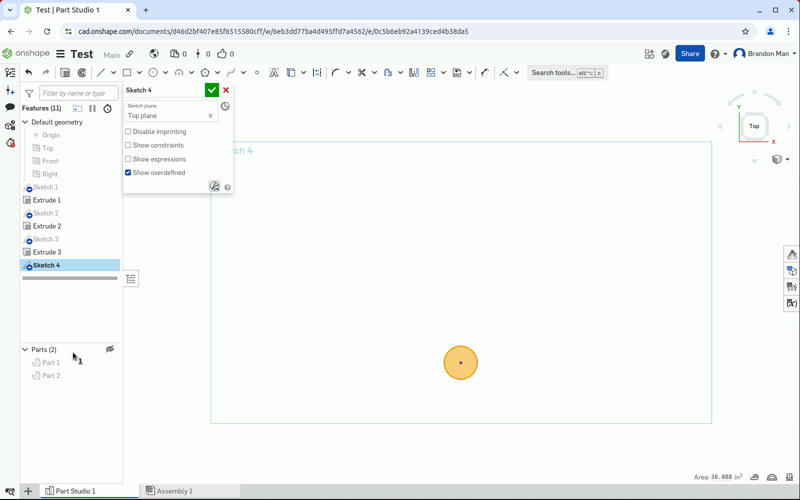
key(shift+y)
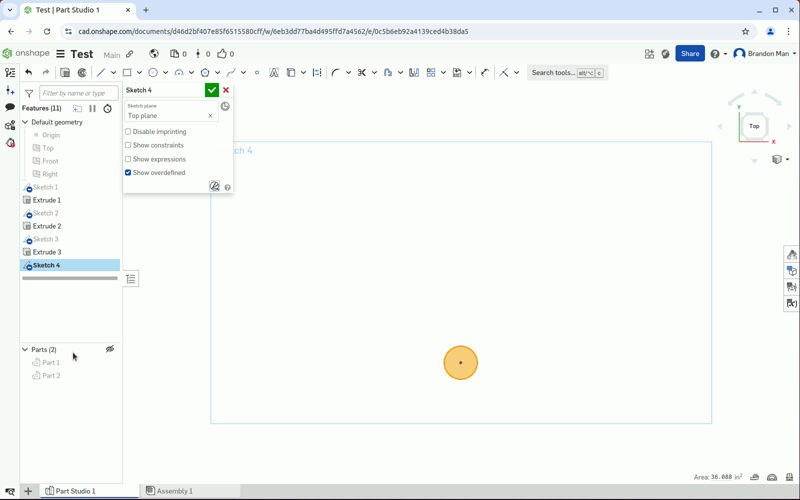
key(shift+e)
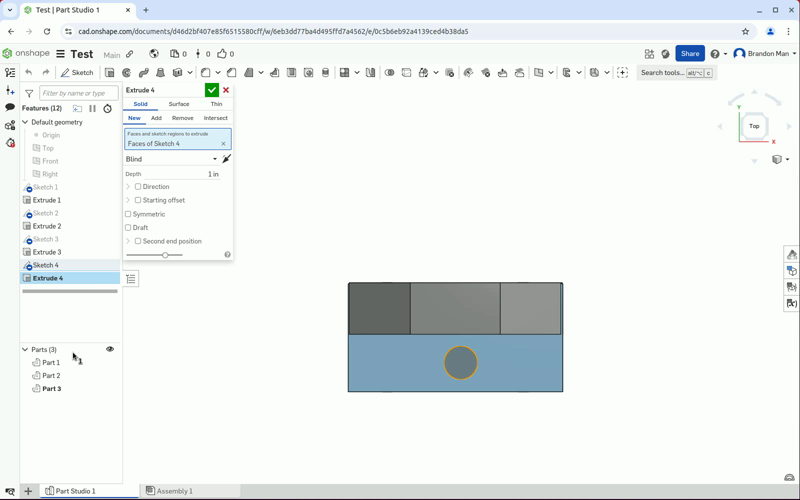
mouse_move(143, 106)
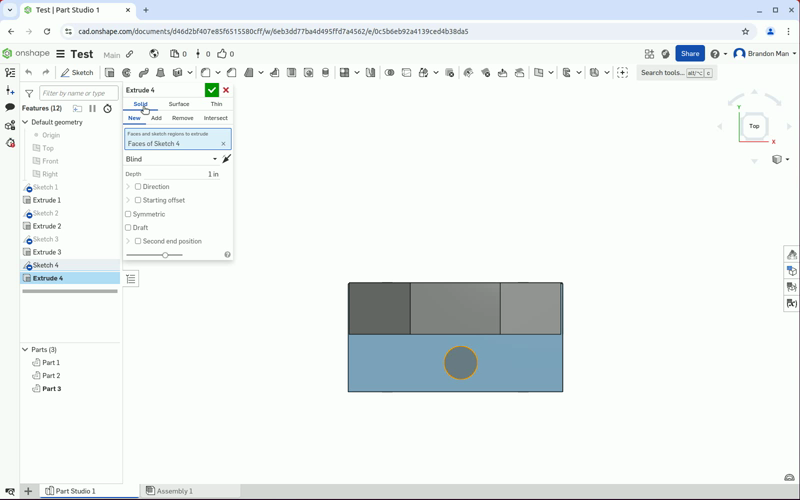
click(143, 106)
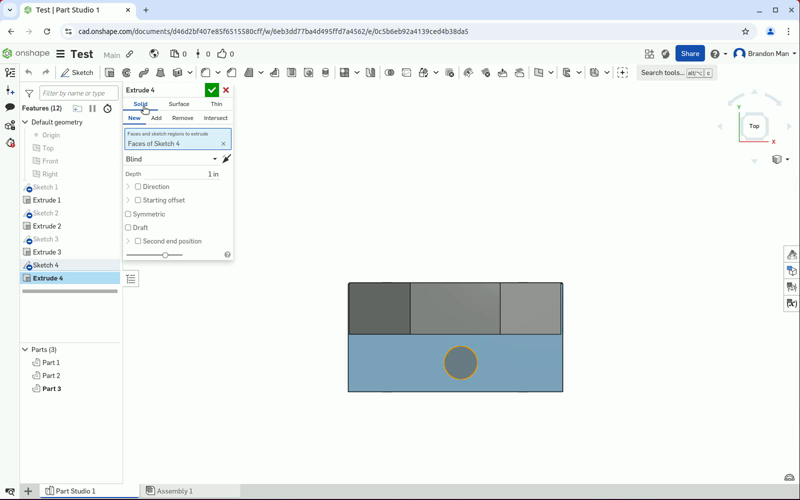
mouse_move(186, 120)
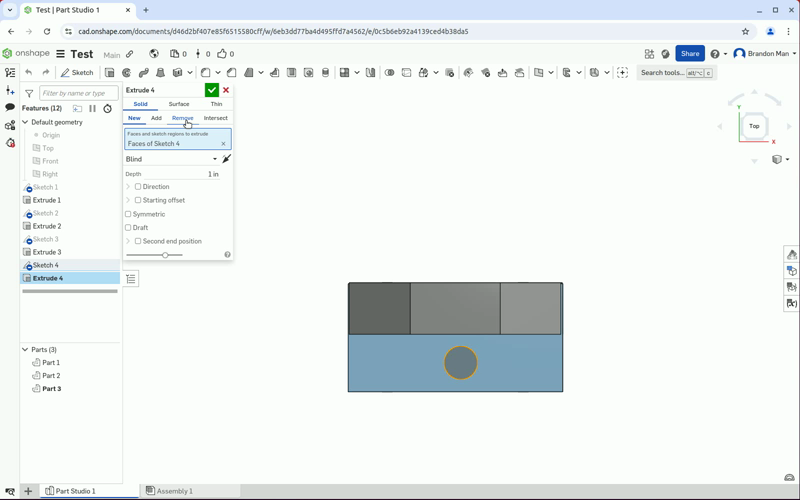
click(186, 120)
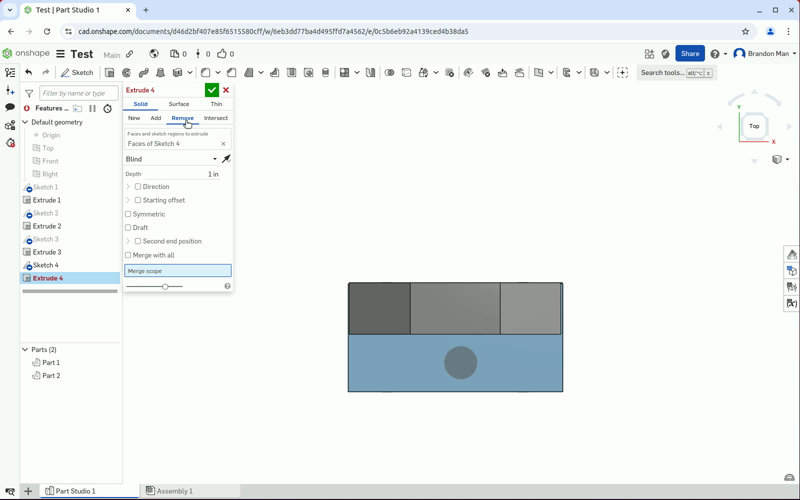
key(tab, 4)
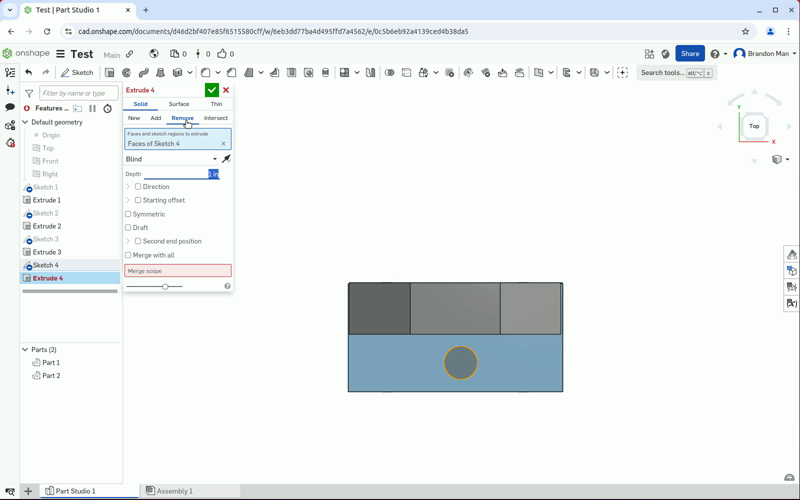
text(-14.683)
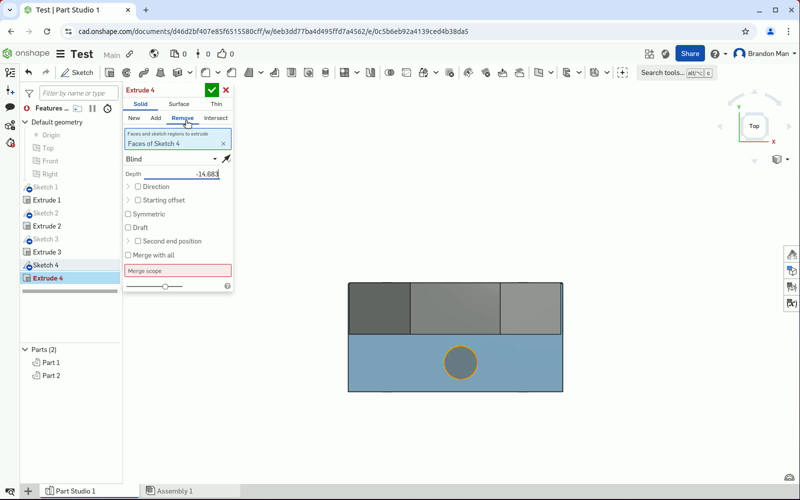
key(tab, 6)
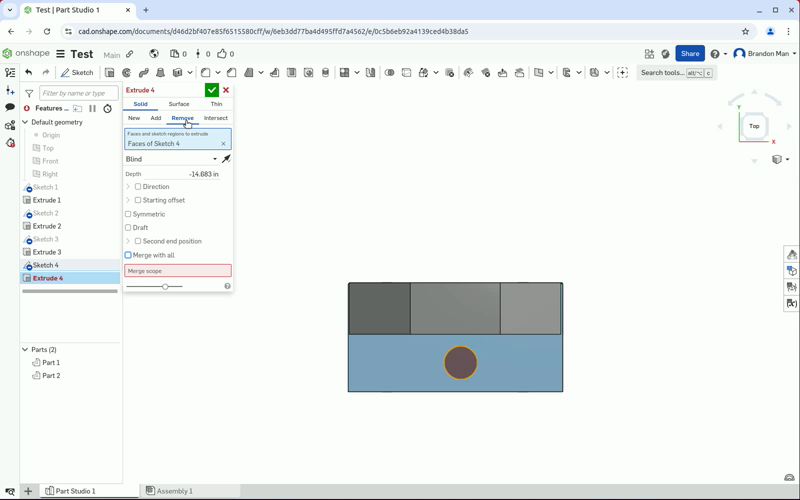
key(space)
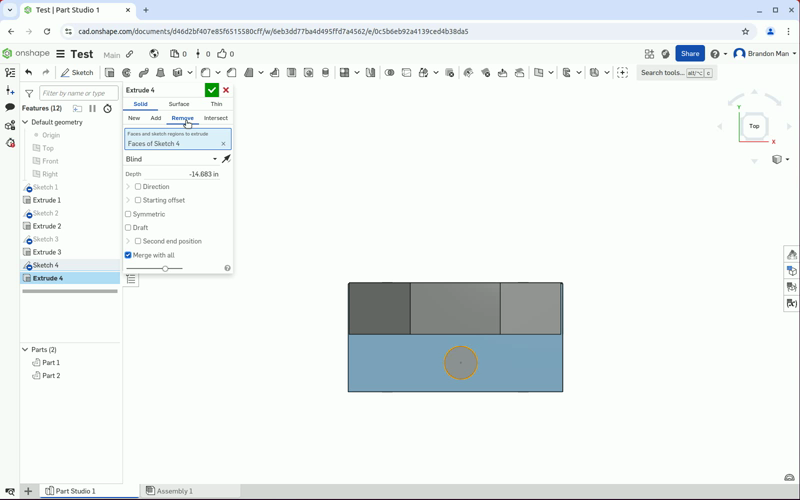
key(enter)
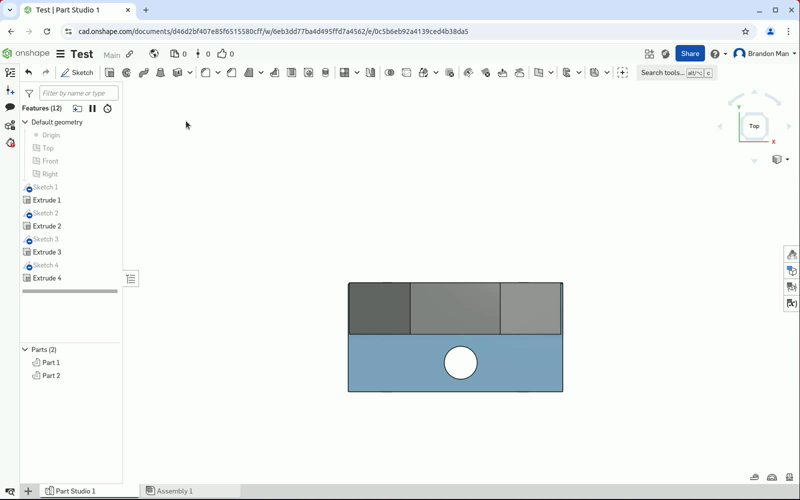
key(shift+h)
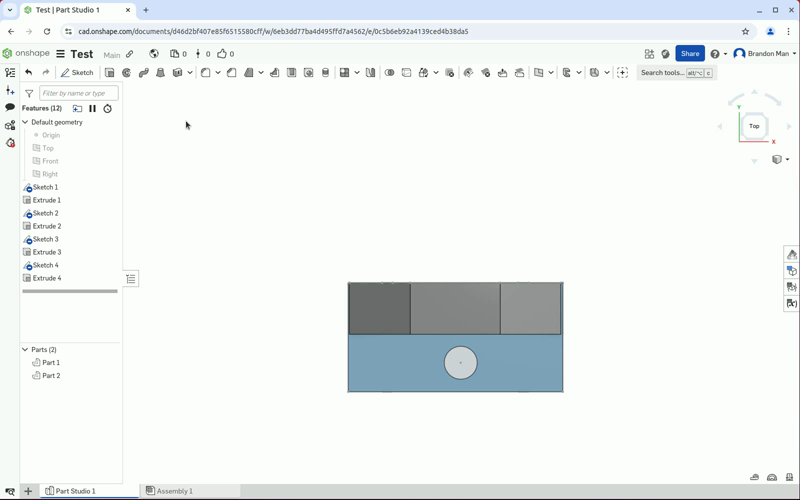
key(shift+h)
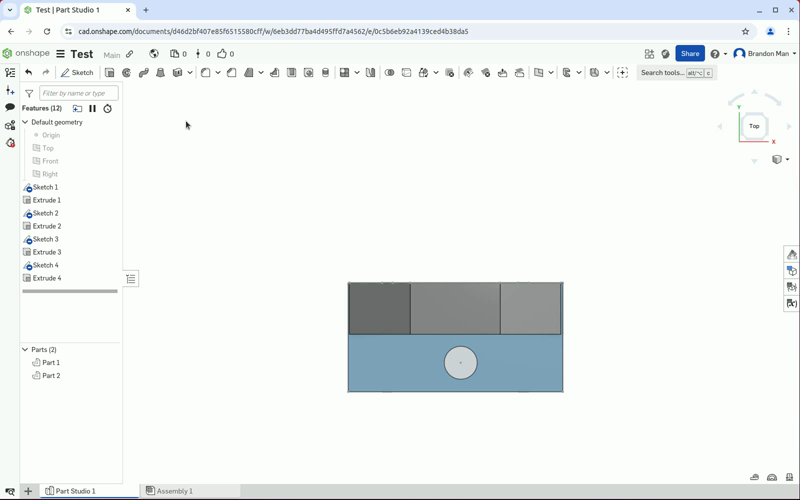
key(shift+7)
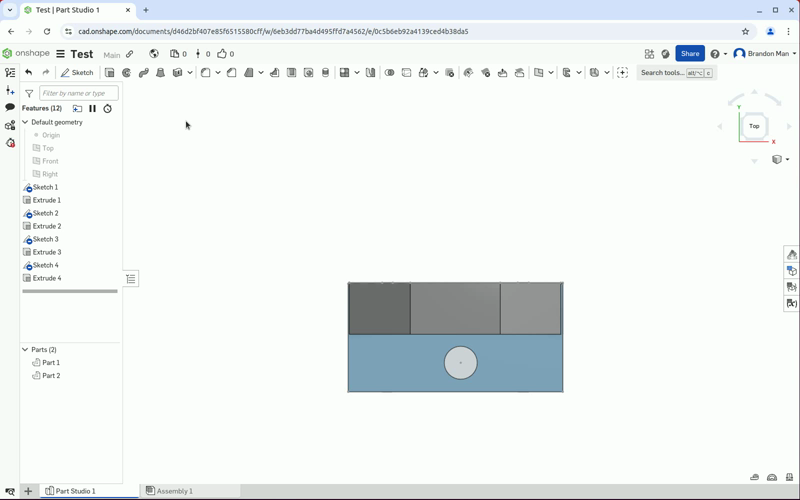
key(up, 3)
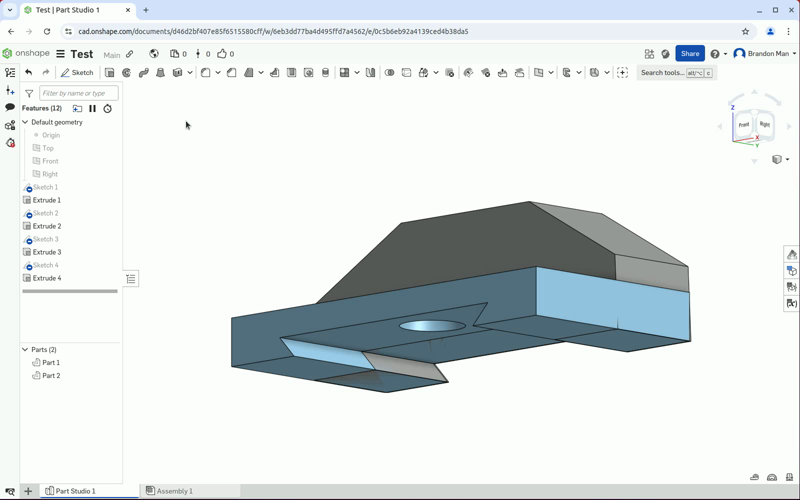
key(left, 3)
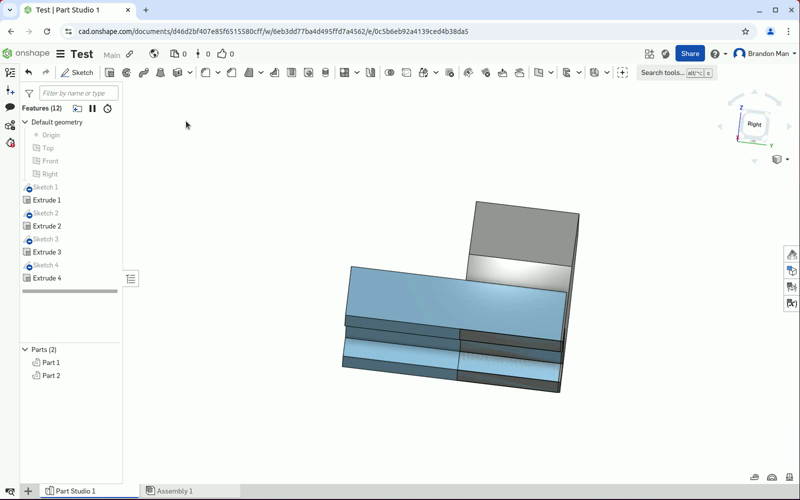
key(right, 3)
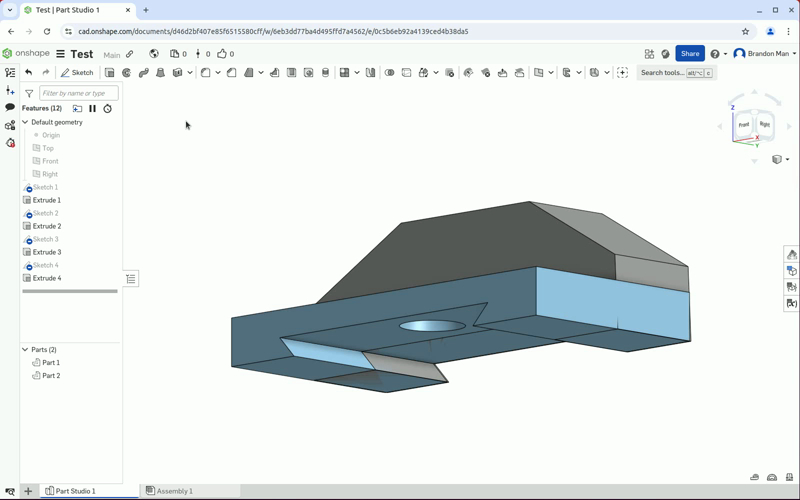
key(down, 3)
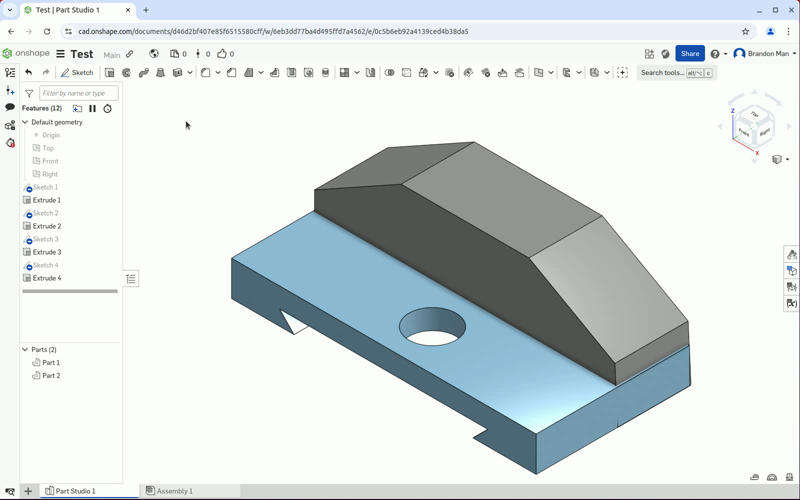
mouse_move(73, 189)
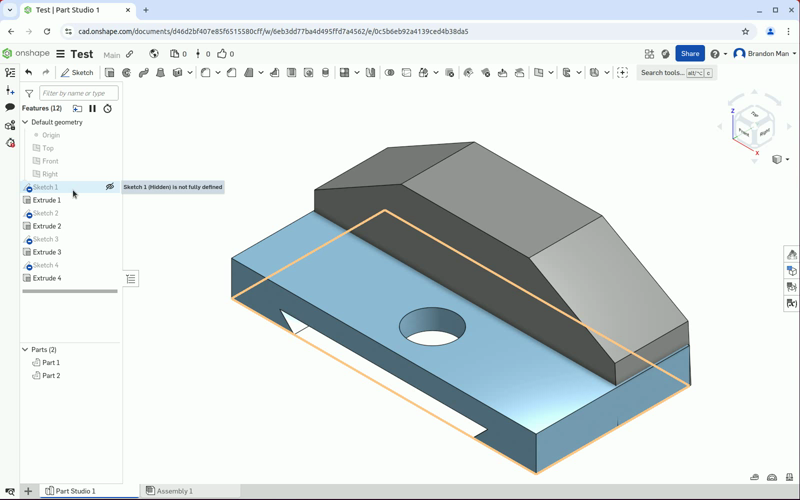
click(73, 189)